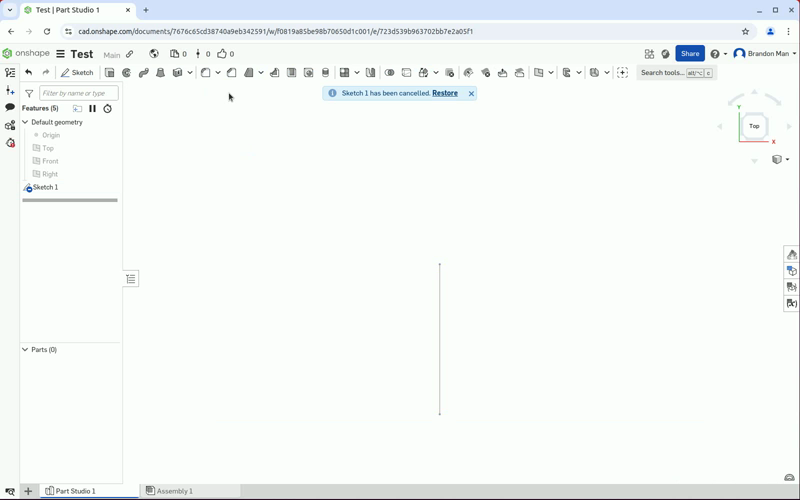
key(shift+h)
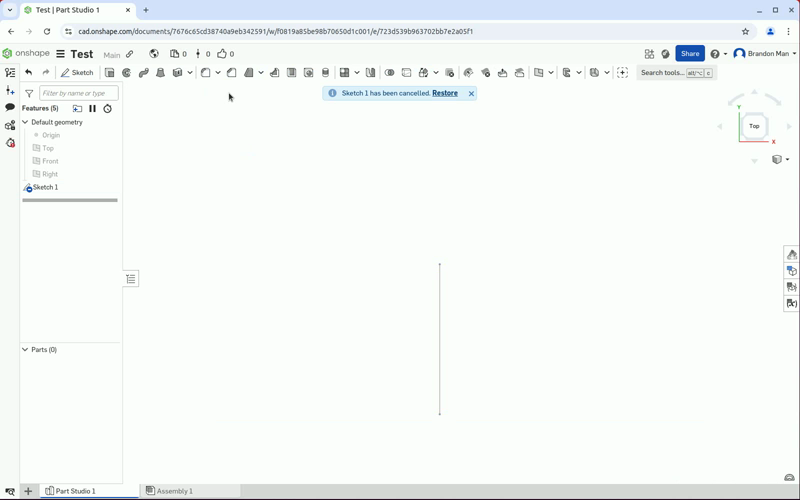
key(shift+s)
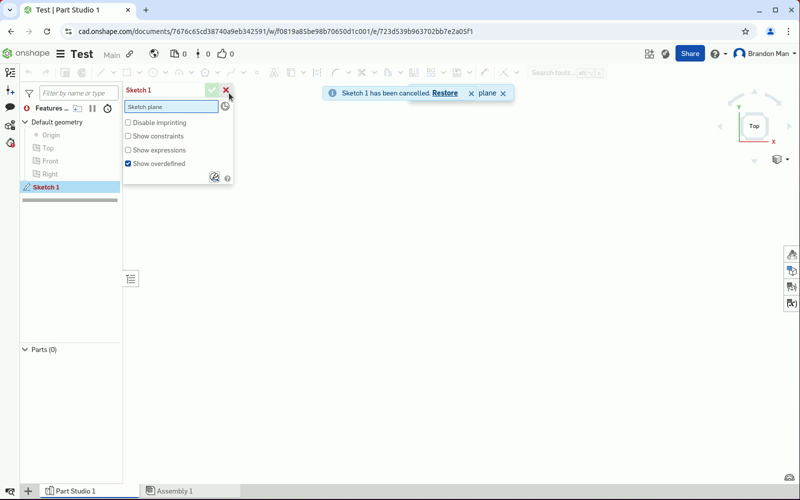
mouse_move(73, 150)
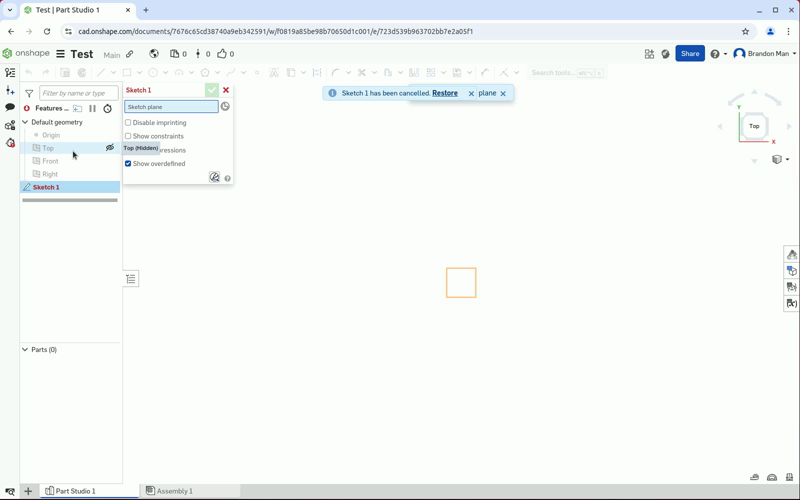
click(73, 150)
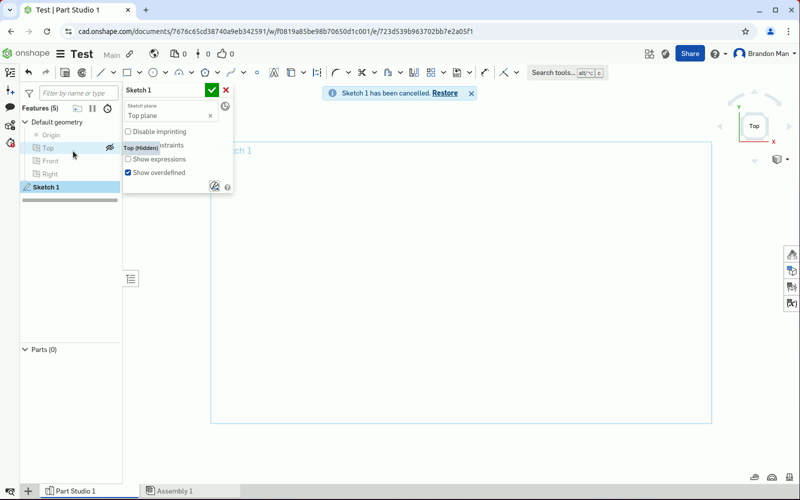
mouse_move(73, 352)
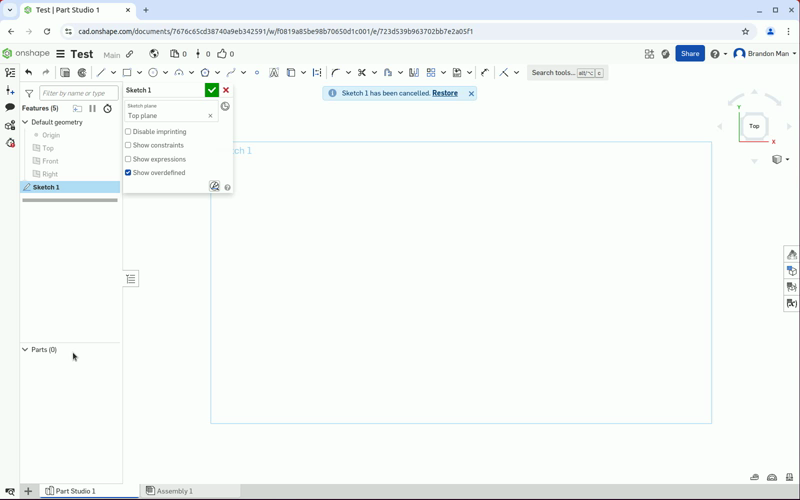
key(y)
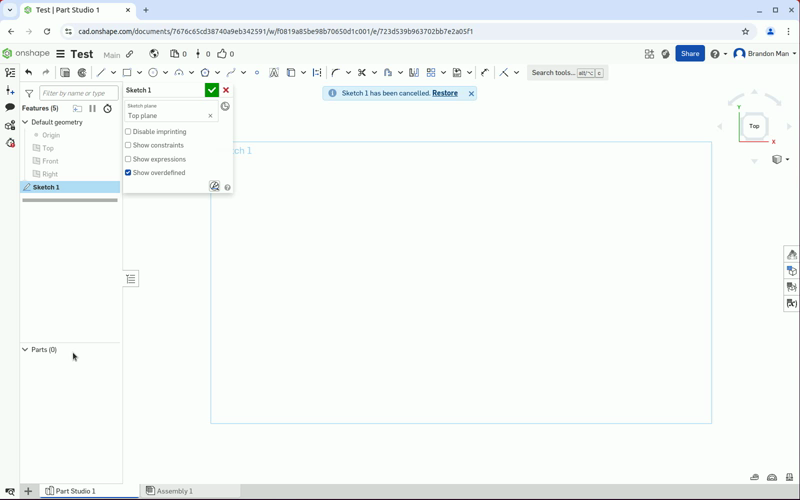
key(l)
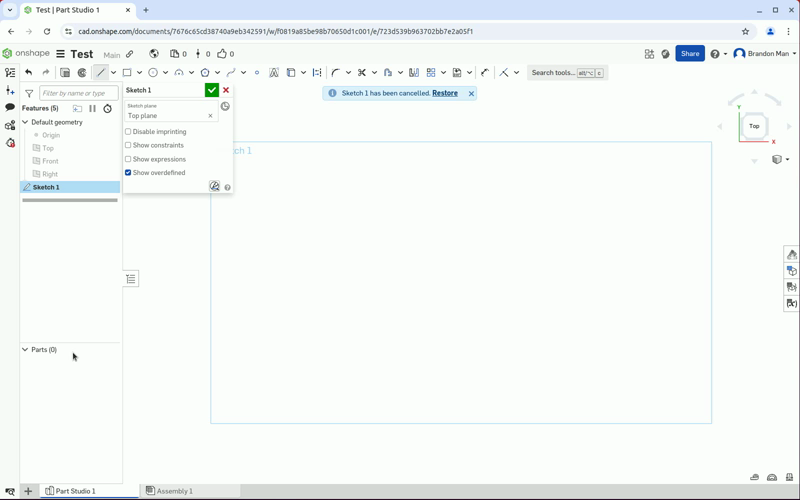
key_down(shift)
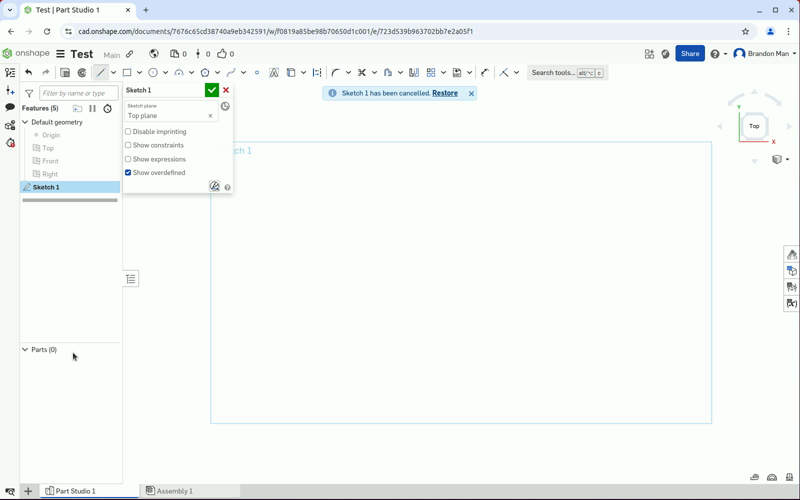
mouse_move(460, 282)
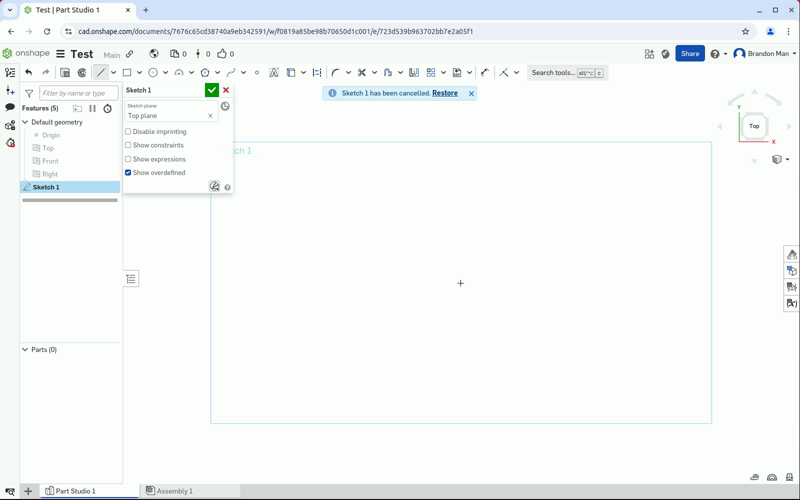
click(460, 282)
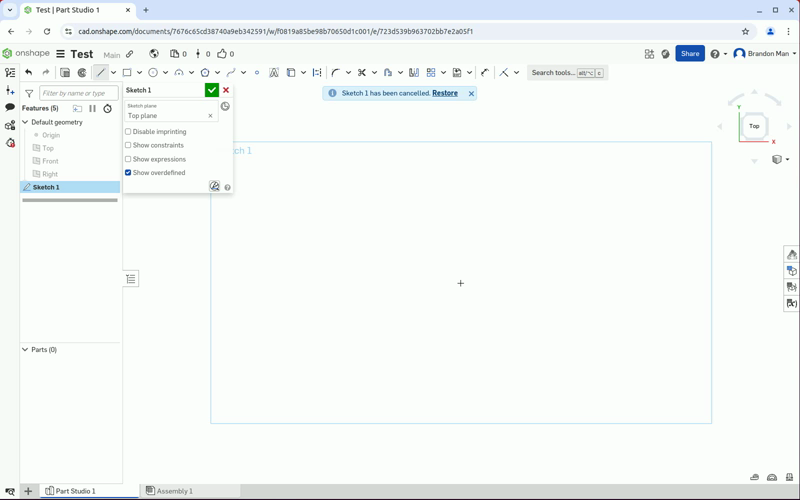
key_up(shift)
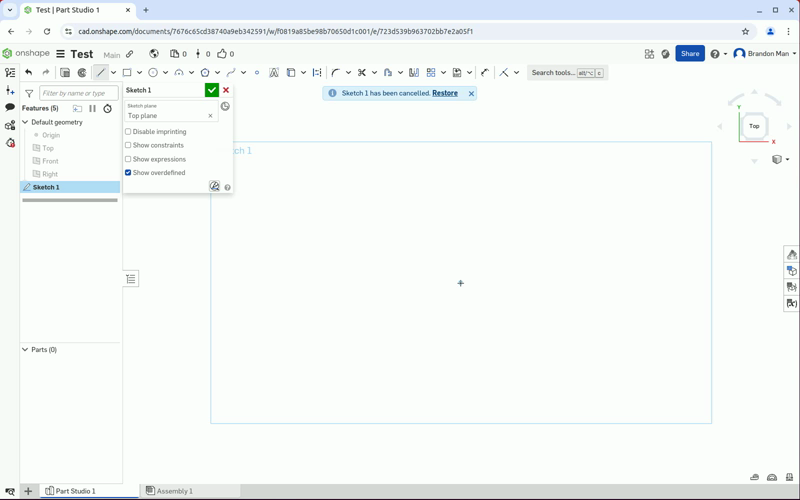
key_down(shift)
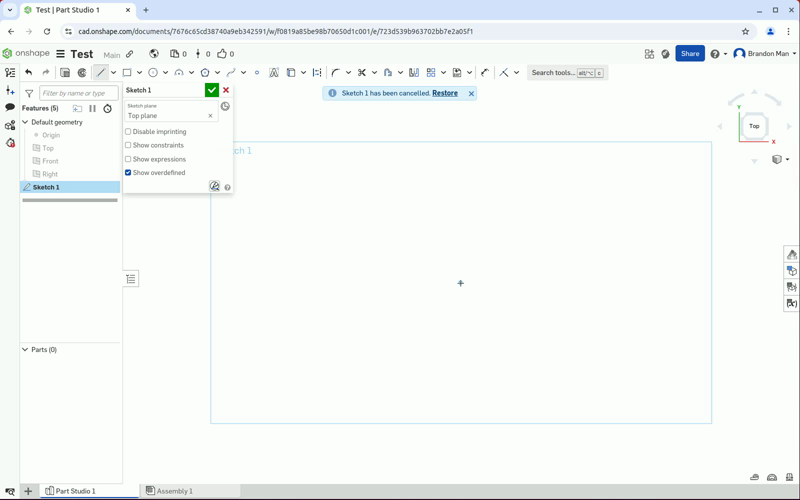
mouse_move(573, 282)
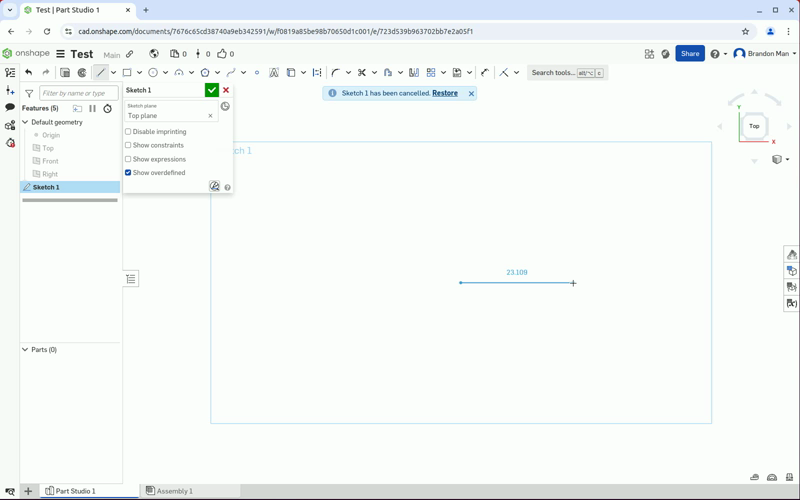
click(573, 282)
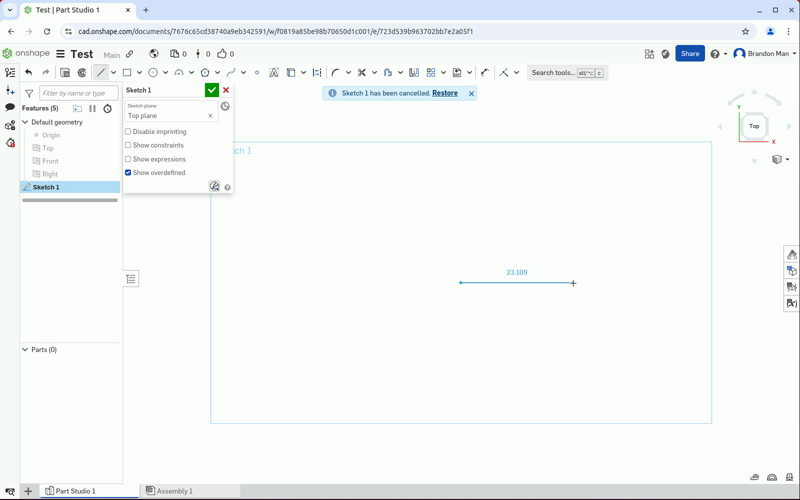
key_up(shift)
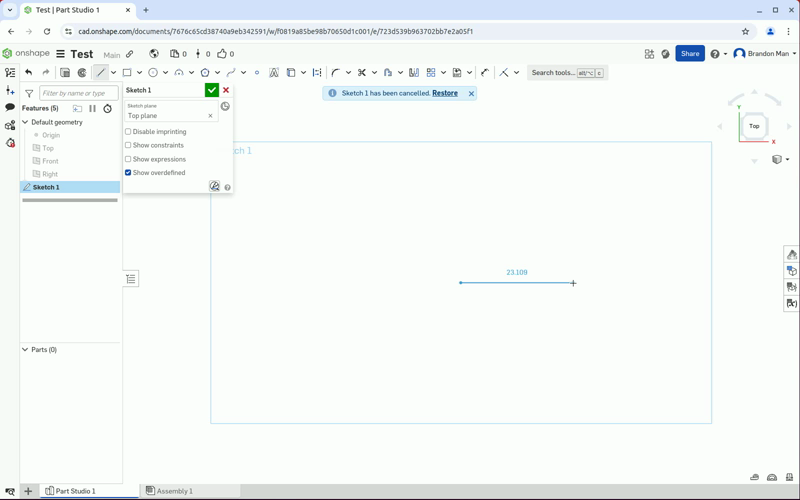
key_down(shift)
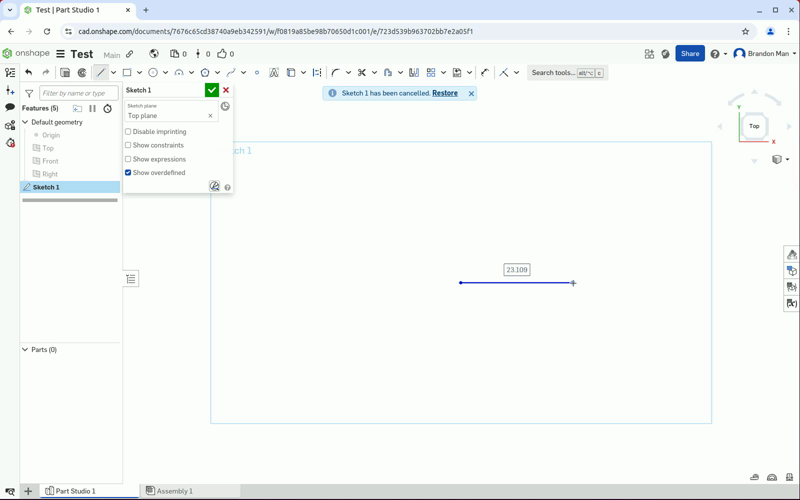
mouse_move(573, 220)
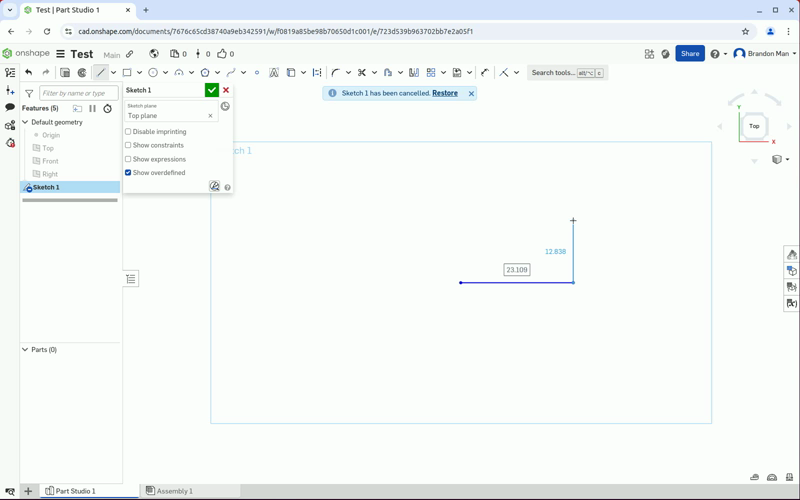
click(573, 220)
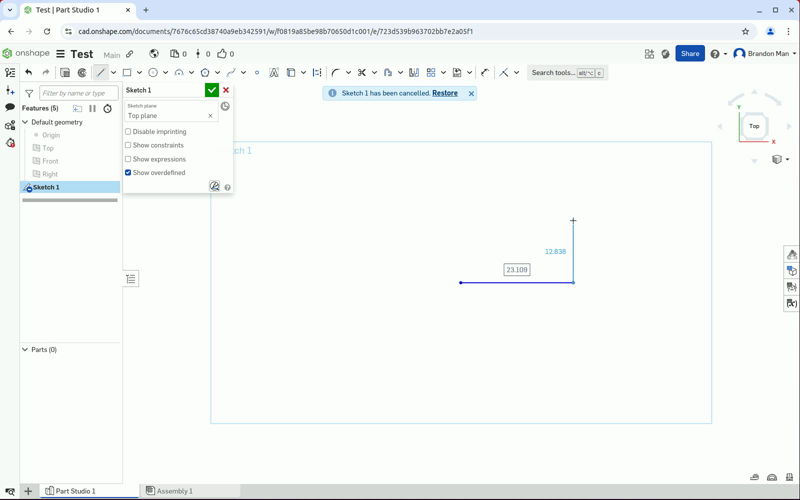
key_up(shift)
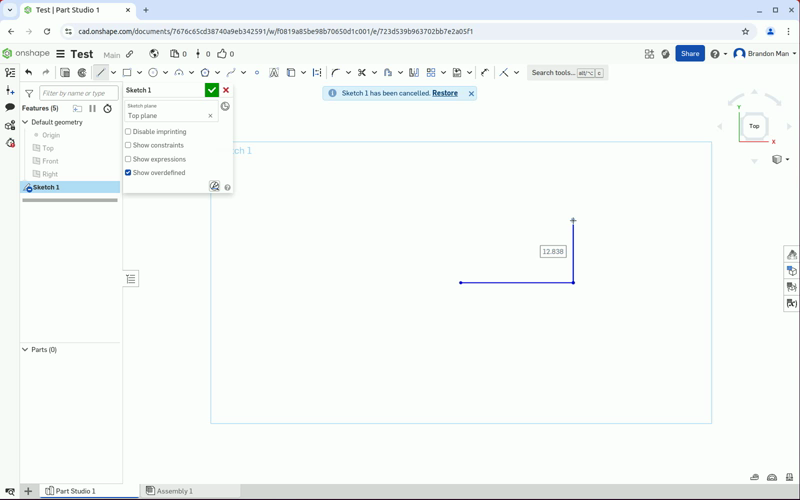
key_down(shift)
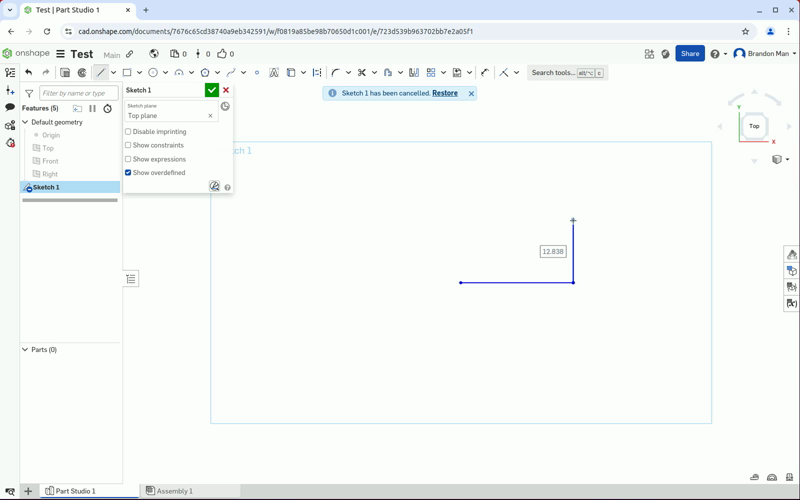
mouse_move(460, 220)
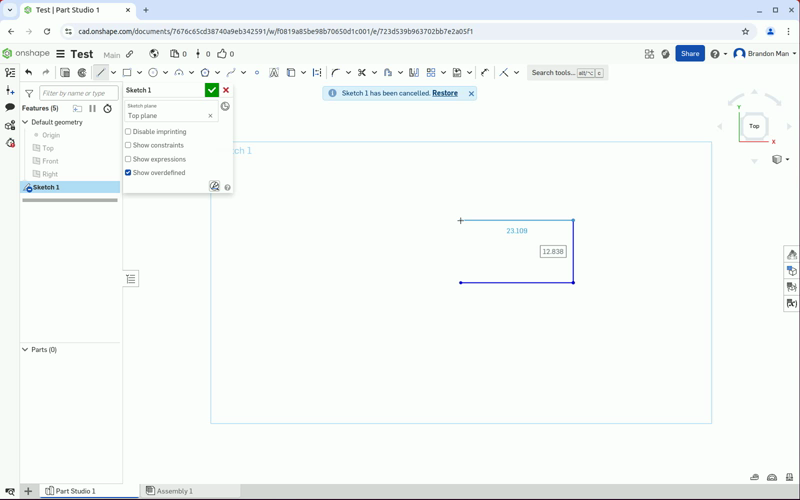
click(460, 220)
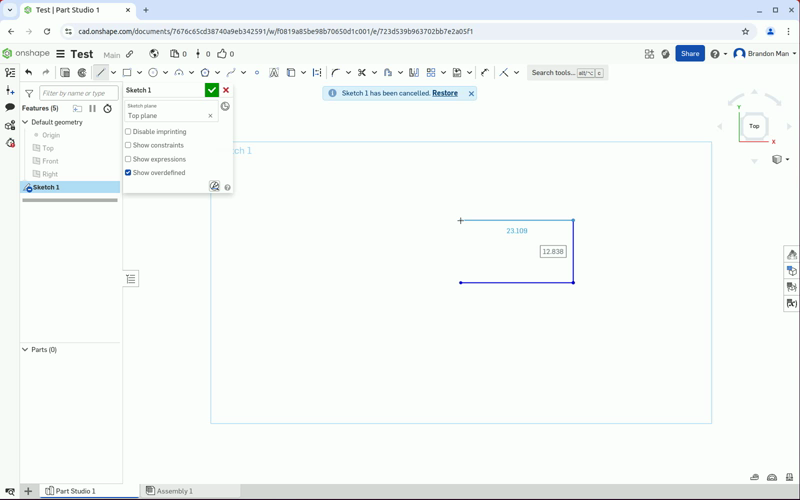
key_up(shift)
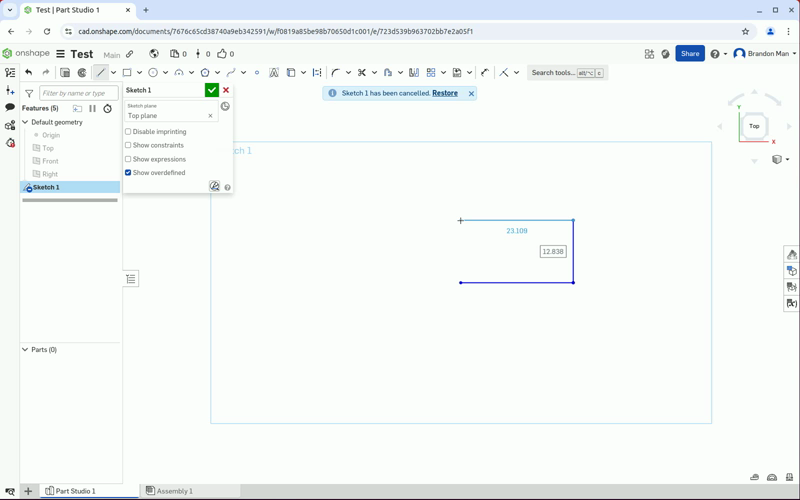
key_down(shift)
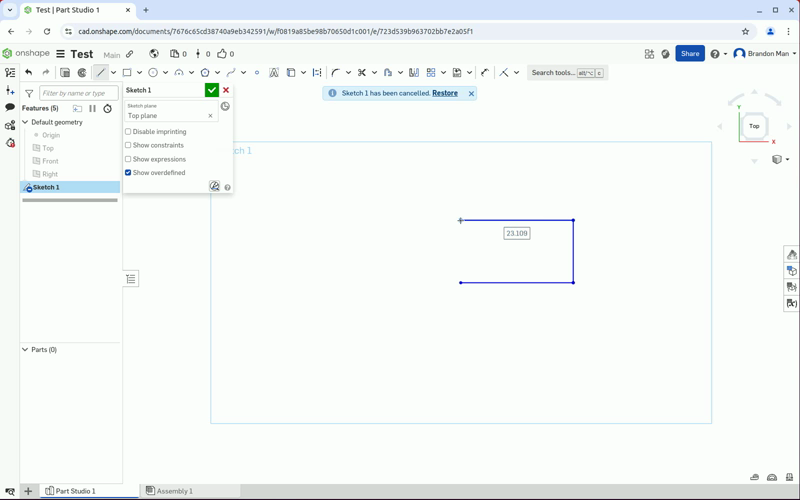
mouse_move(460, 282)
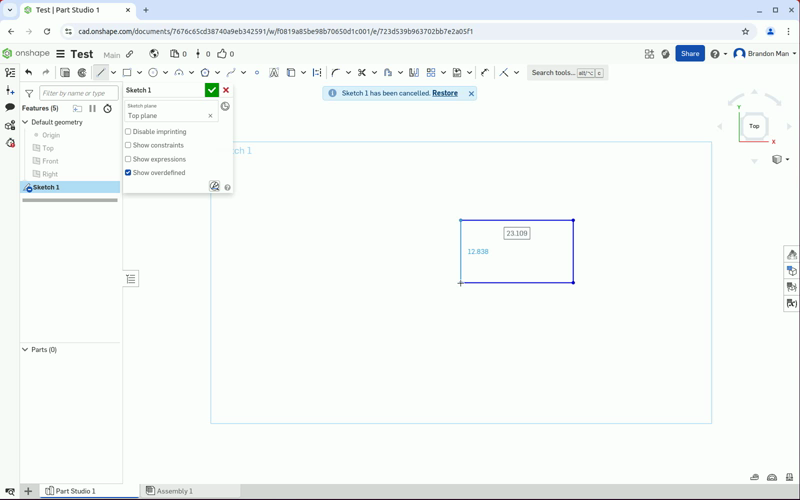
key_up(shift)
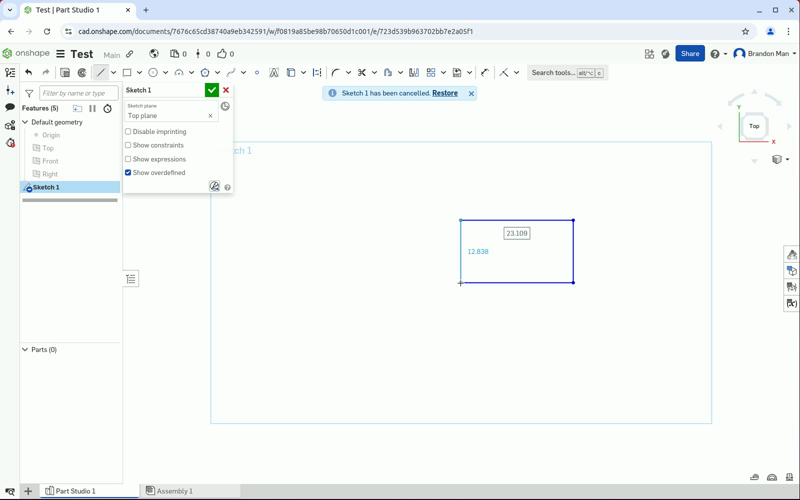
click(460, 282)
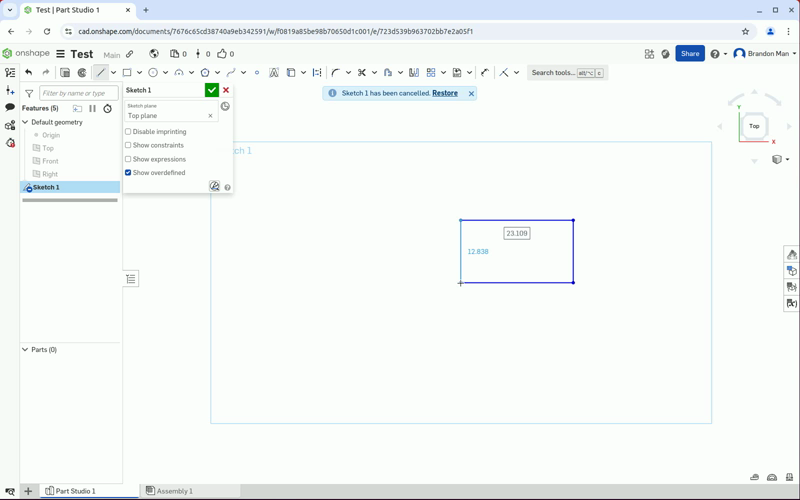
key(esc)
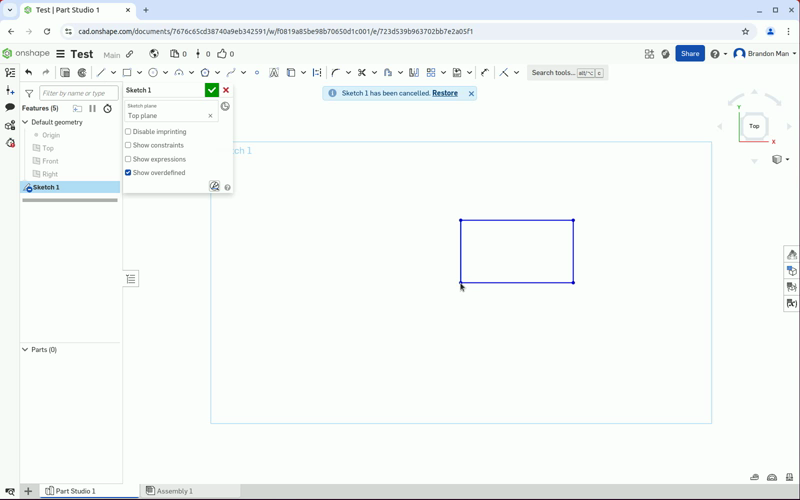
mouse_move(490, 227)
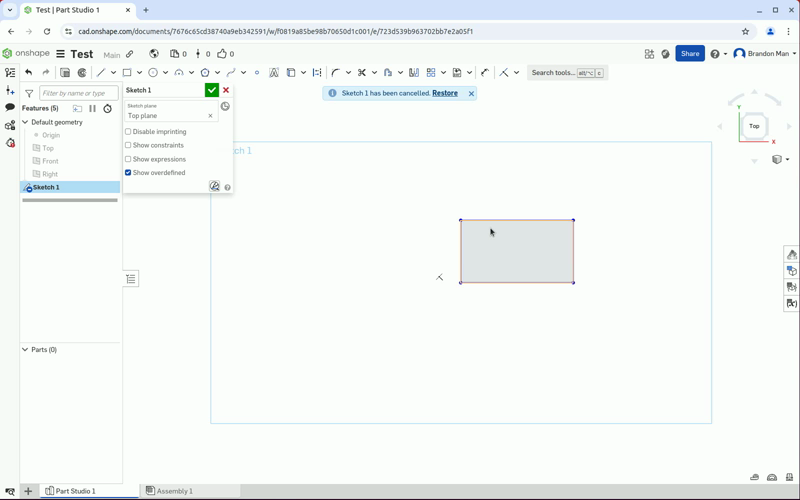
click(490, 227)
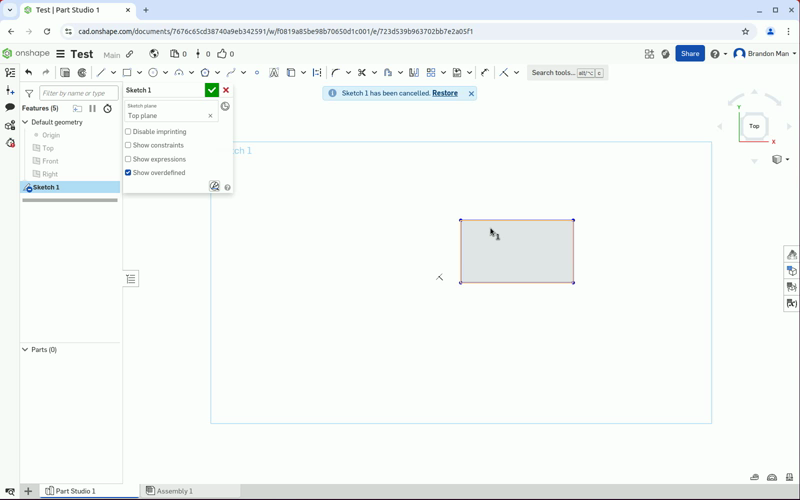
mouse_move(73, 352)
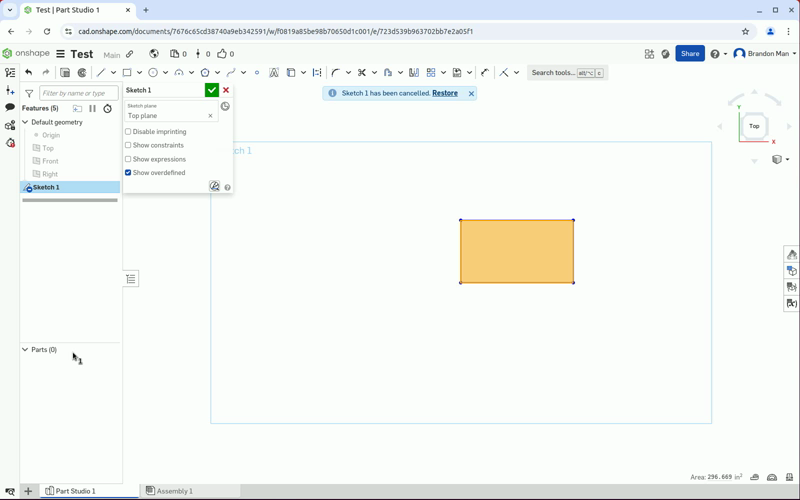
key(shift+y)
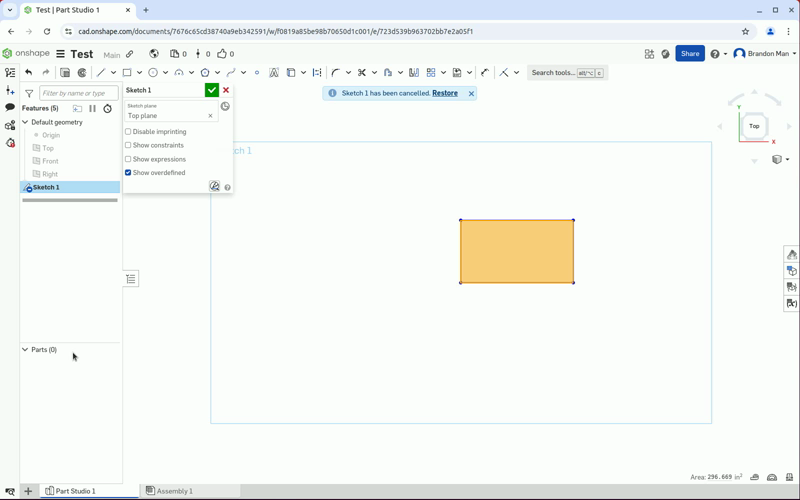
key(shift+e)
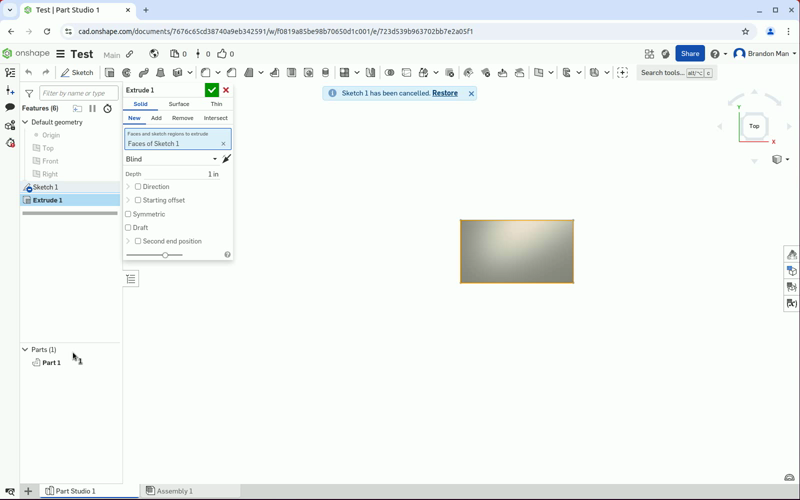
mouse_move(143, 106)
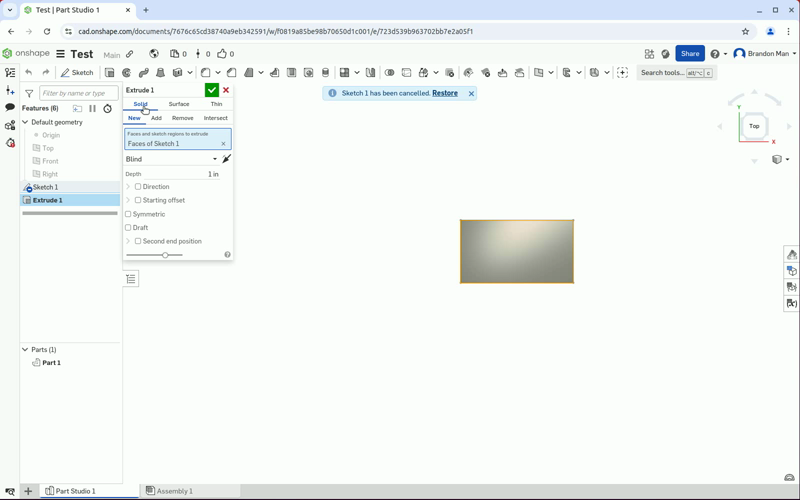
click(143, 106)
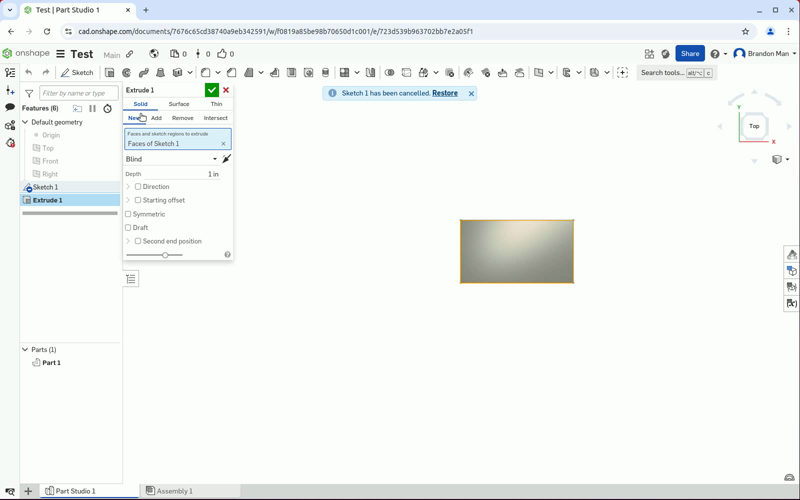
mouse_move(137, 120)
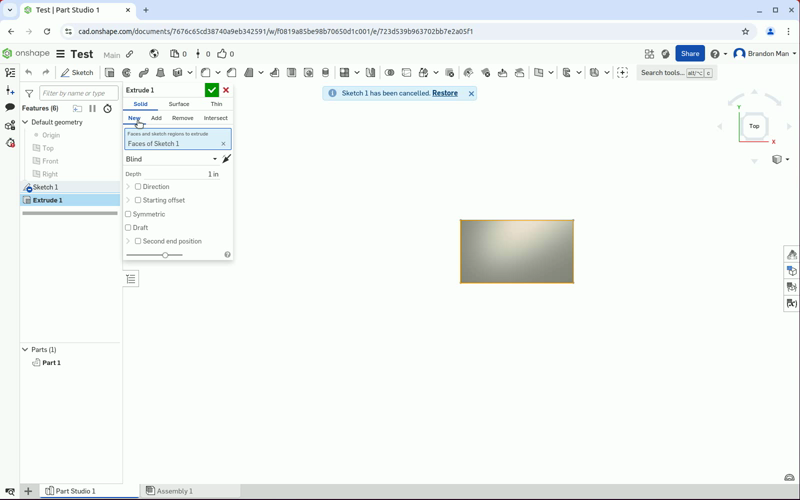
click(137, 120)
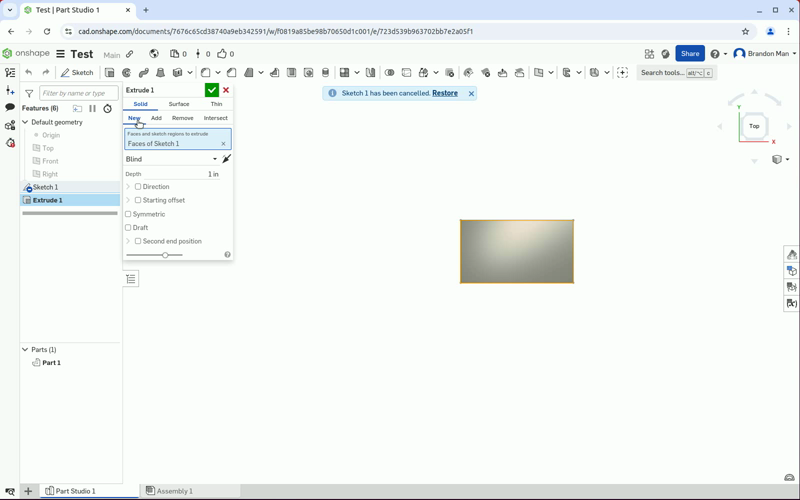
key(tab, 4)
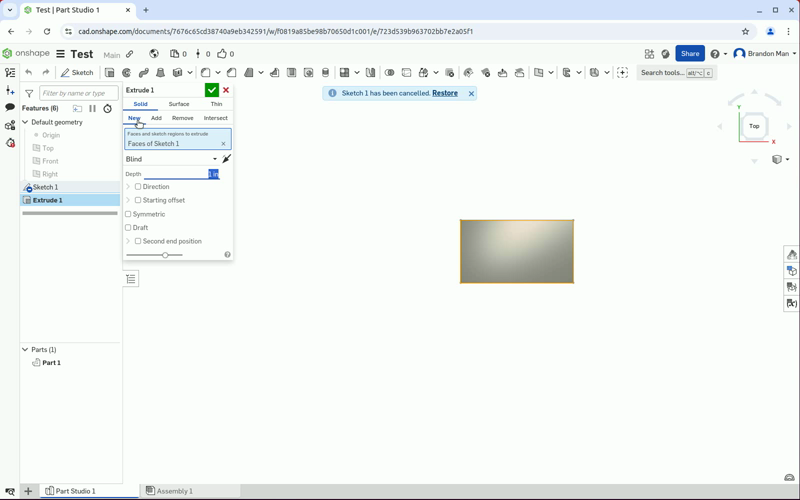
text(0.481)
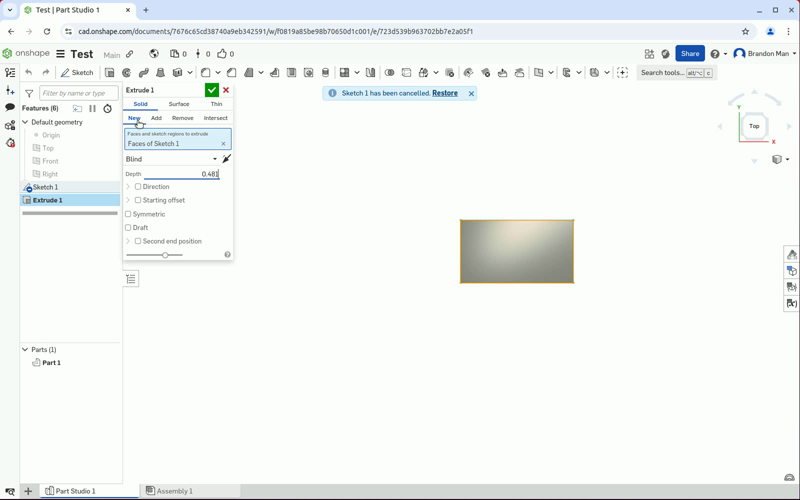
key(enter)
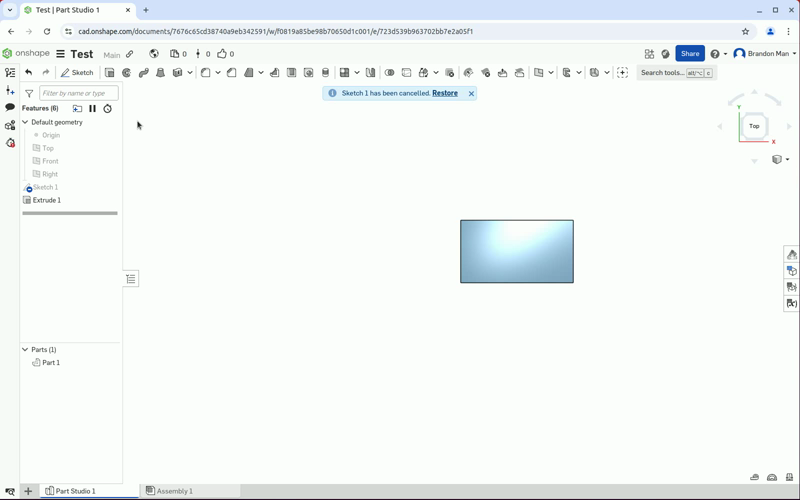
key(shift+h)
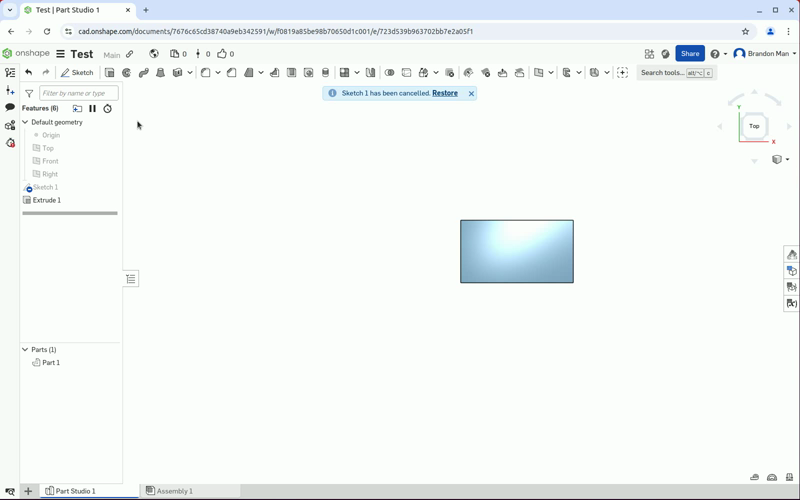
key(shift+h)
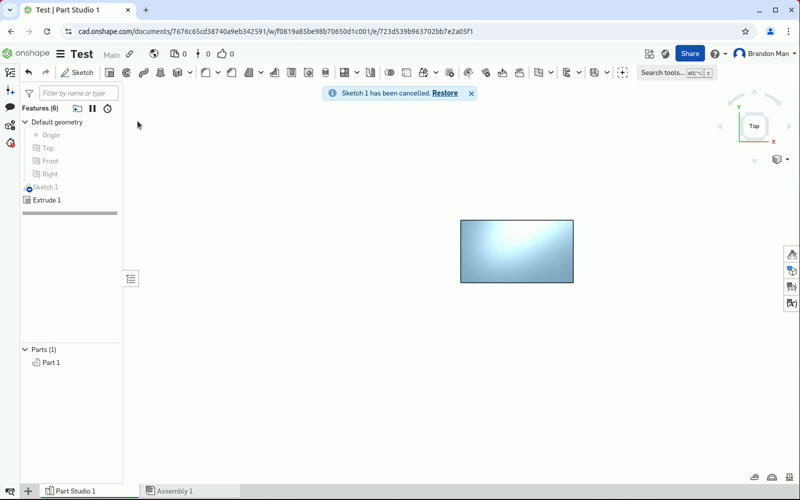
mouse_move(73, 189)
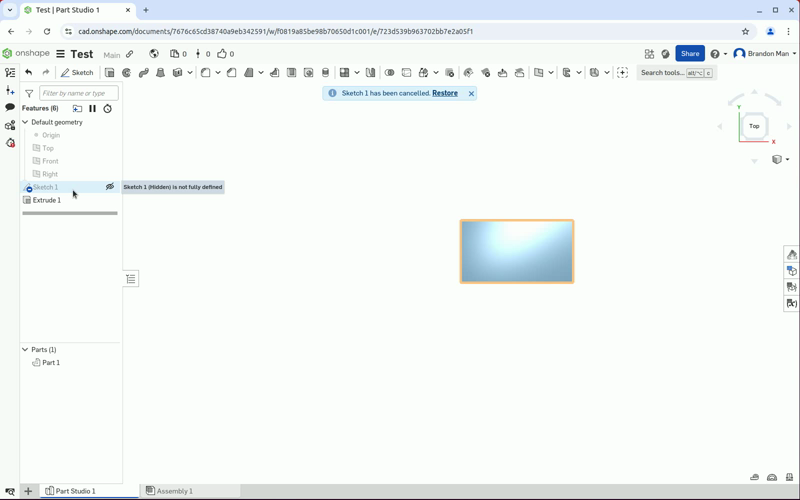
click(73, 189)
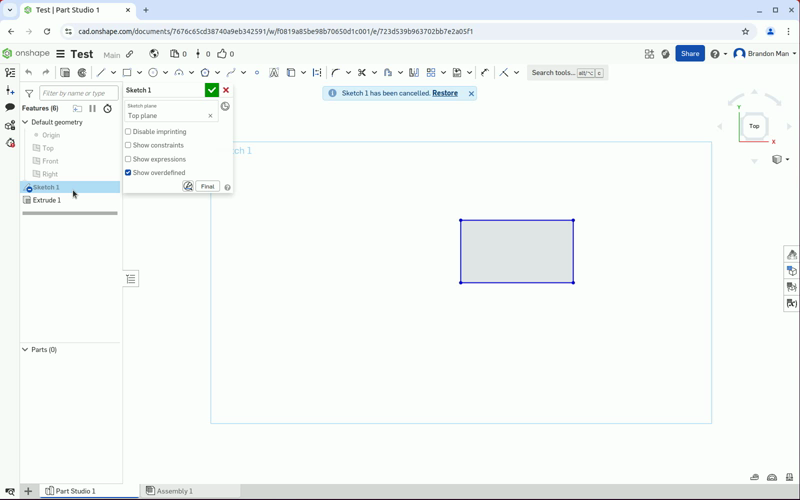
mouse_move(229, 92)
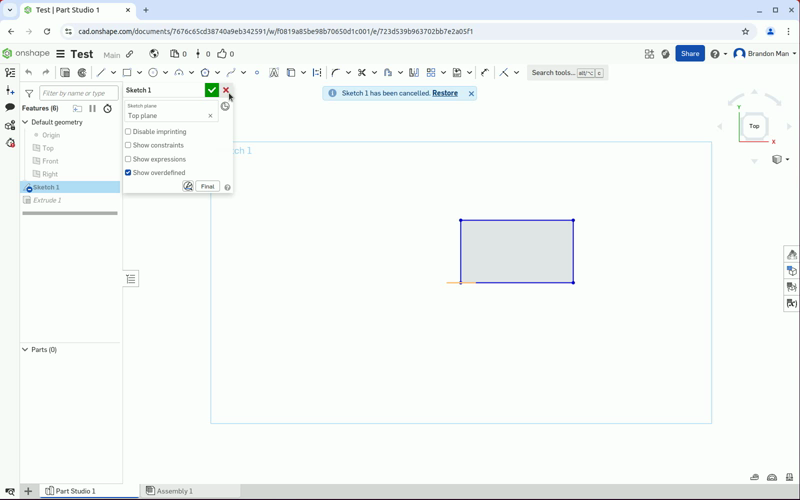
click(229, 92)
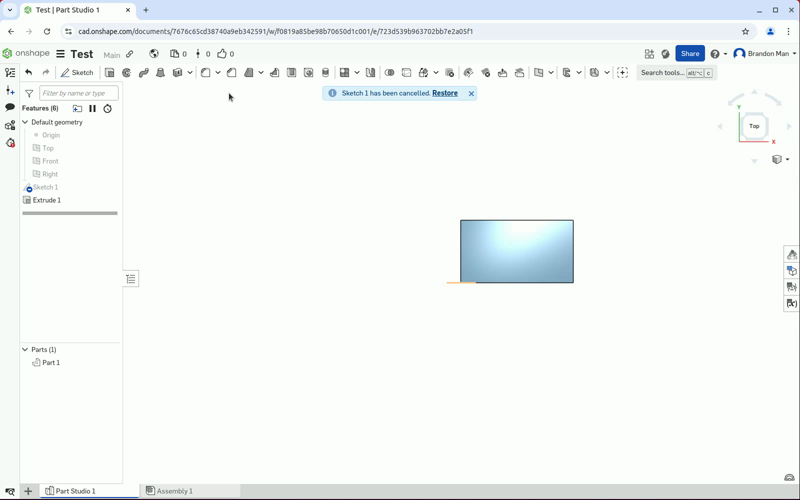
mouse_move(541, 75)
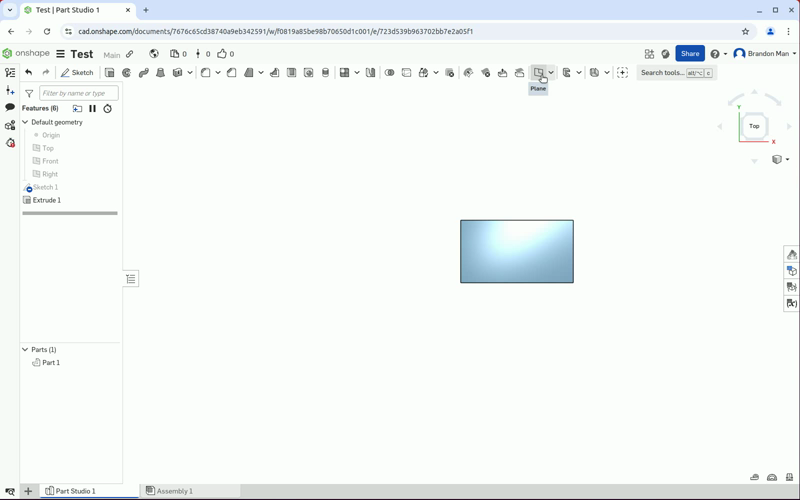
click(541, 75)
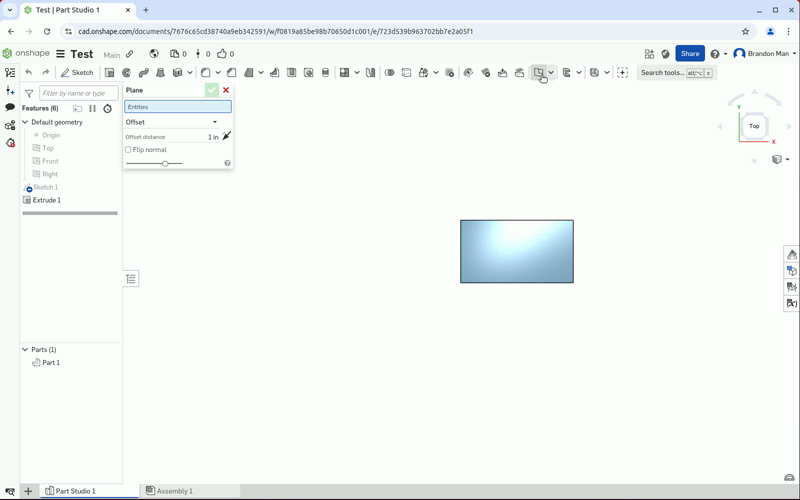
mouse_move(73, 150)
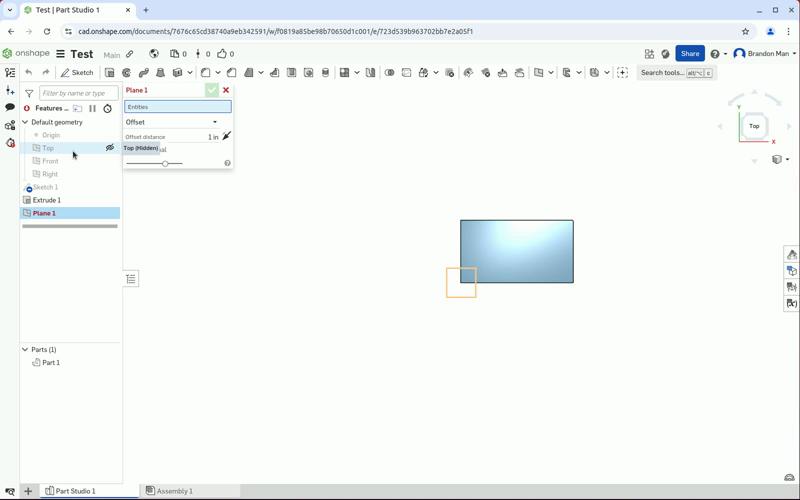
click(73, 150)
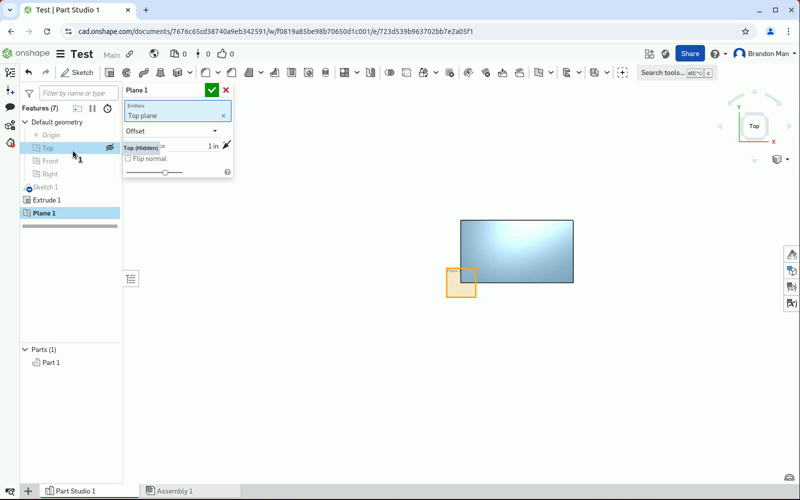
key(tab, 2)
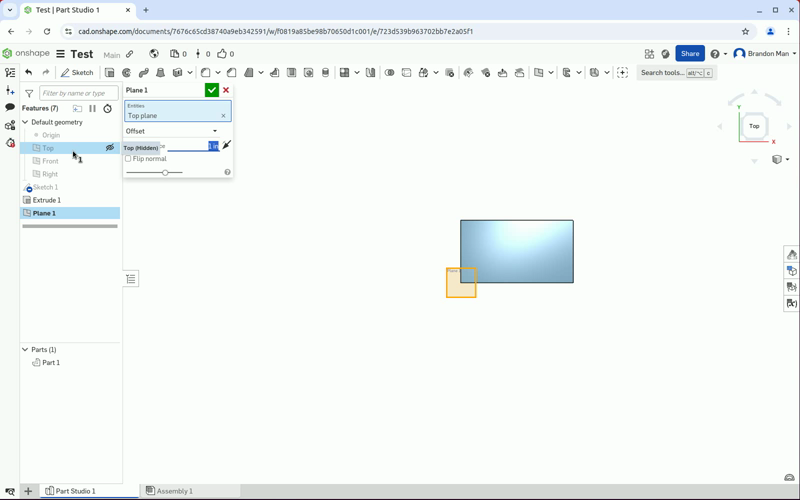
text(0.493)
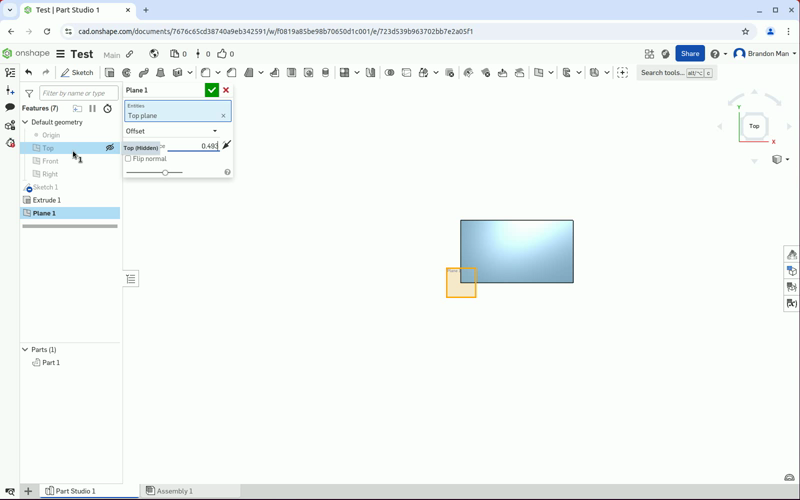
key(enter, 2)
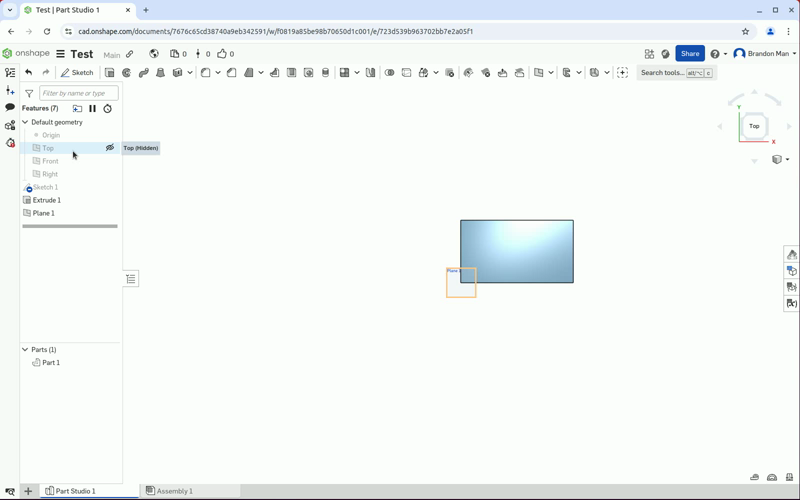
key(shift+s)
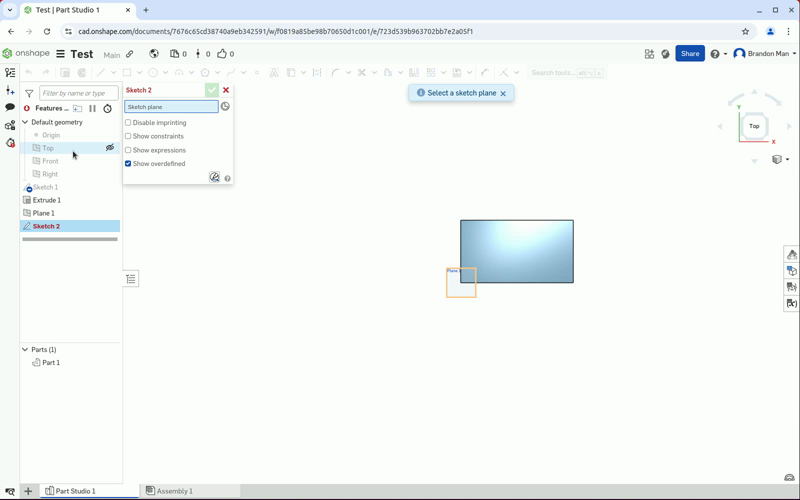
mouse_move(73, 215)
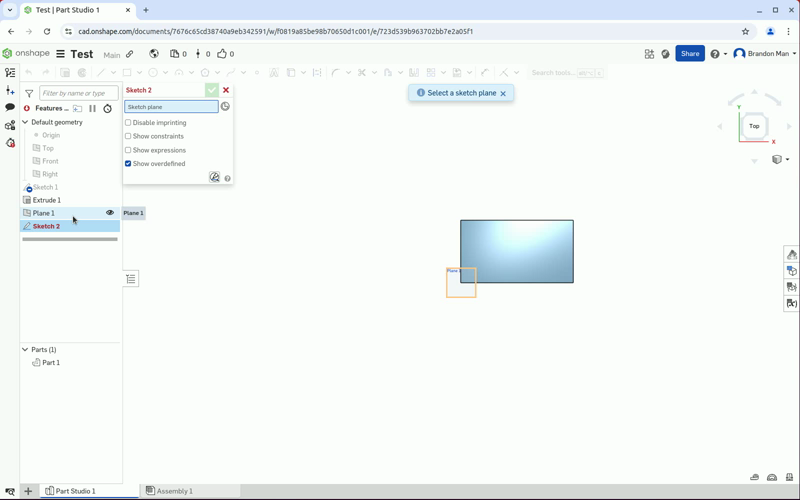
click(73, 215)
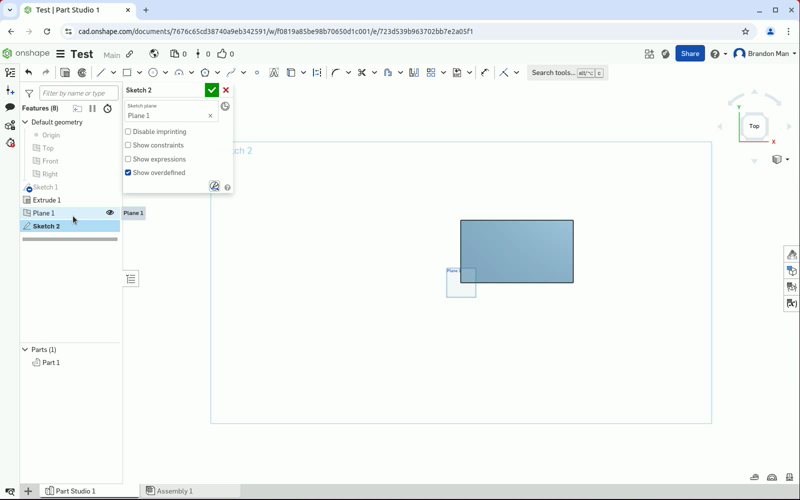
mouse_move(73, 352)
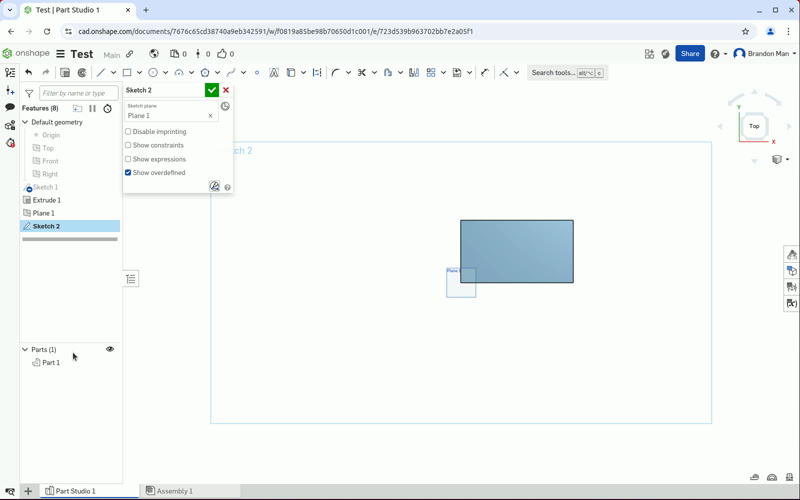
key(y)
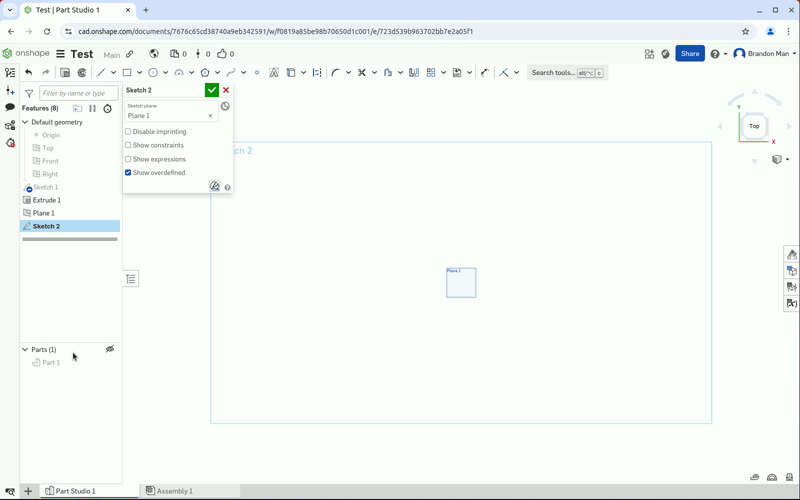
key(c)
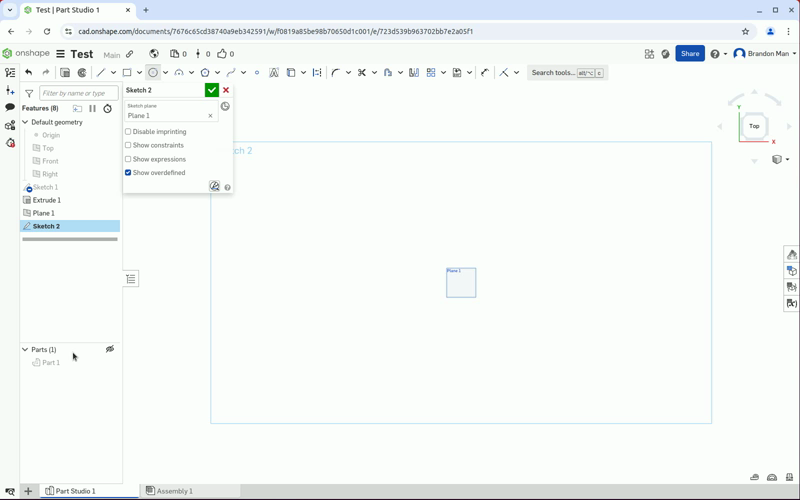
key_down(shift)
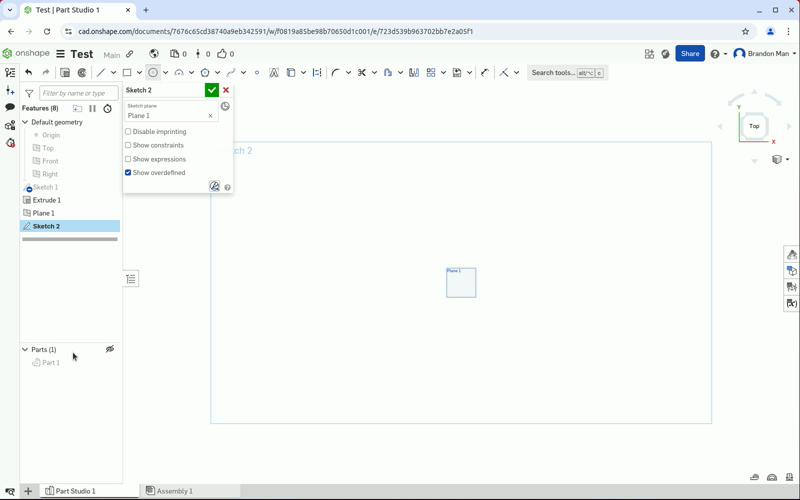
mouse_move(463, 224)
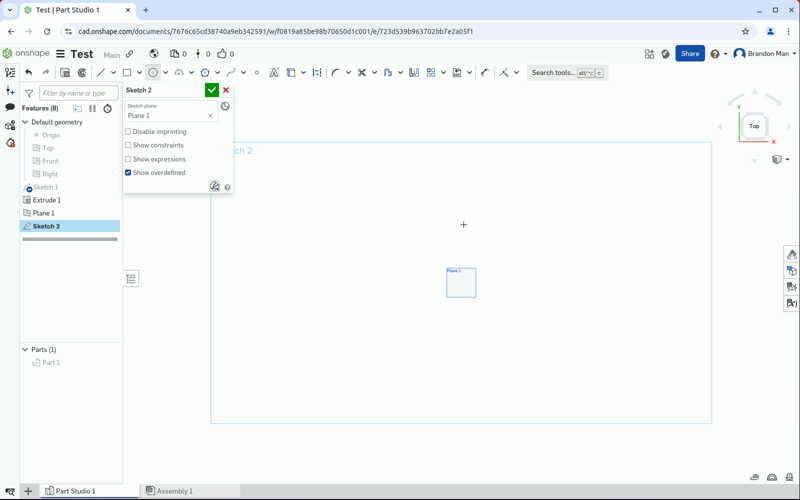
click(463, 224)
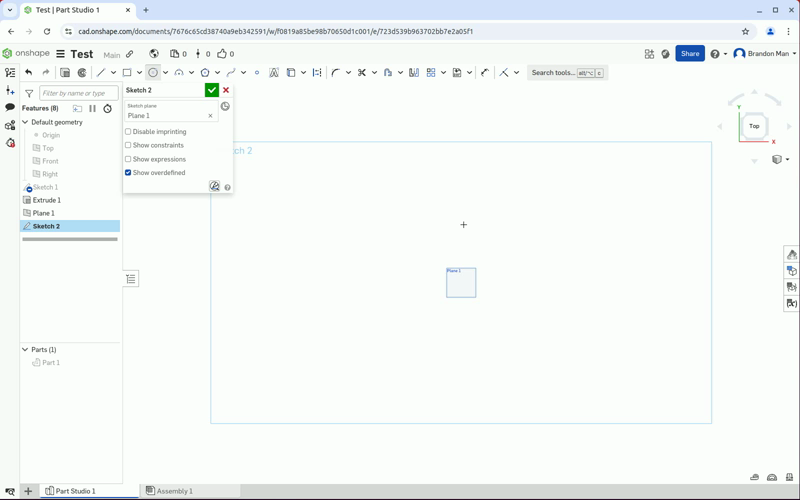
key_up(shift)
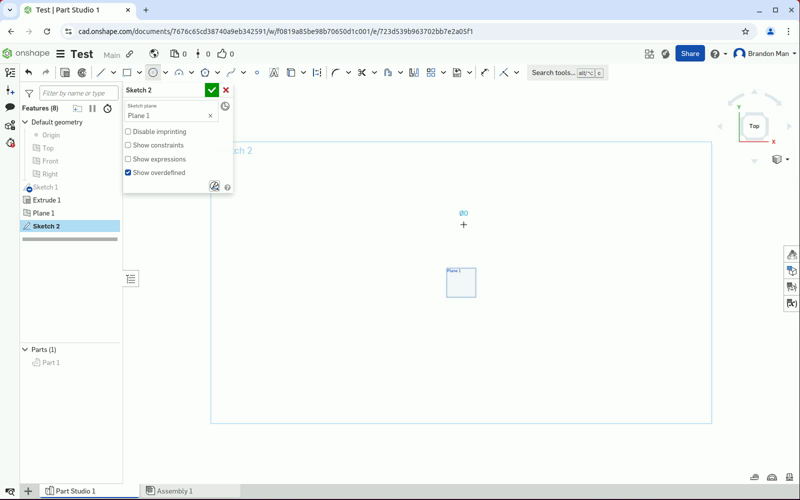
mouse_move(465, 224)
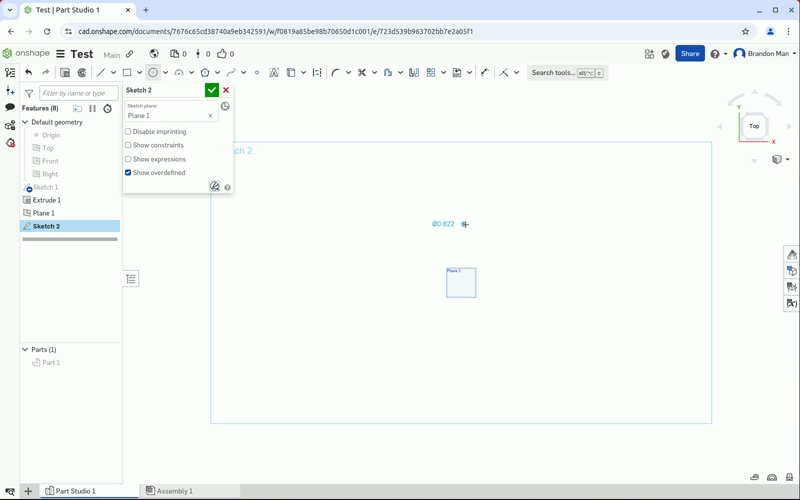
scroll(6)
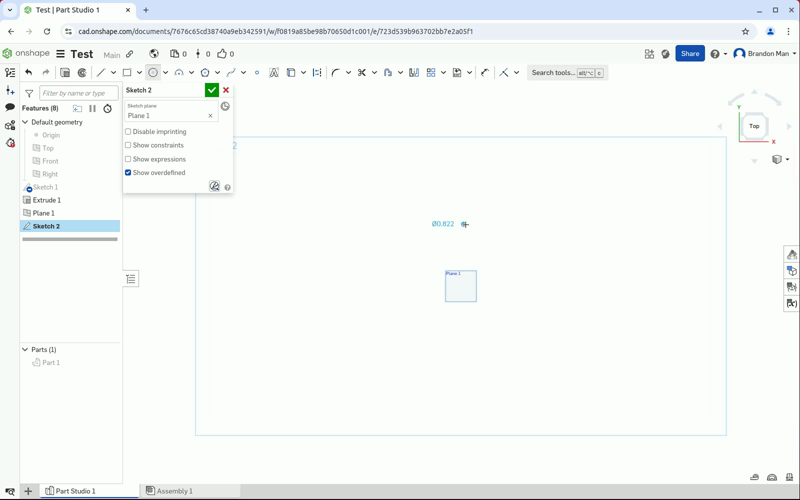
scroll(6)
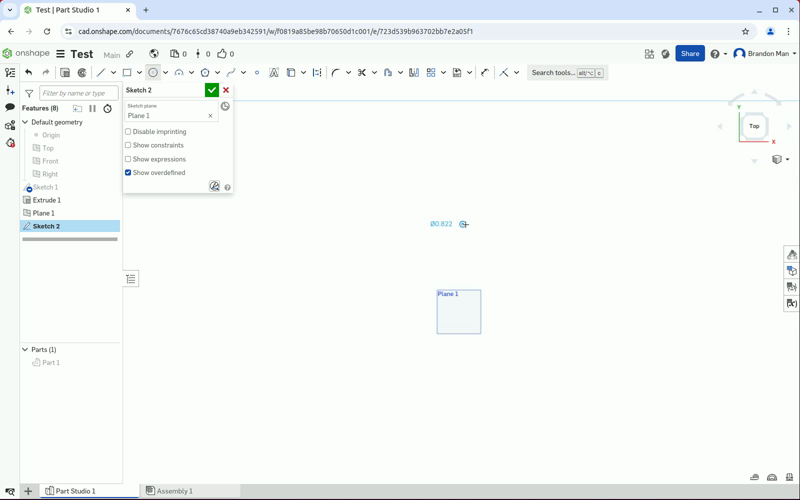
scroll(6)
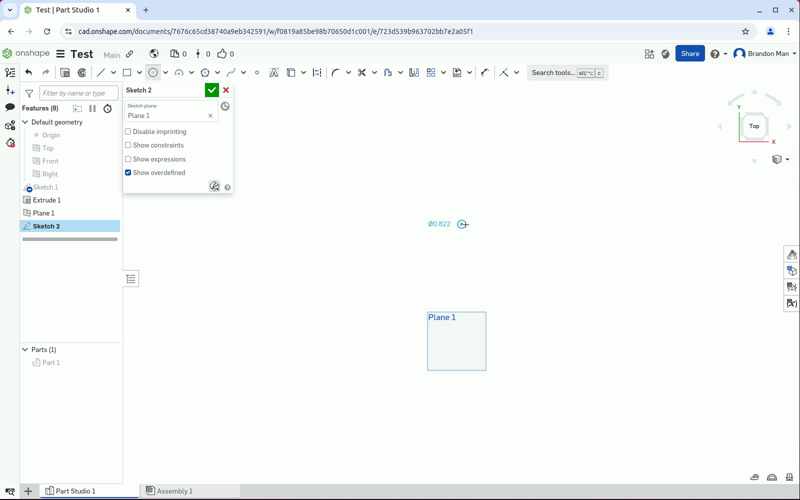
scroll(6)
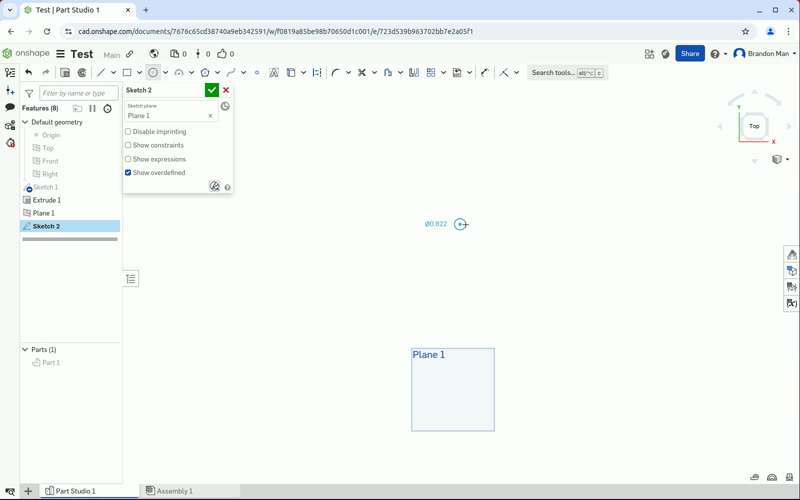
scroll(6)
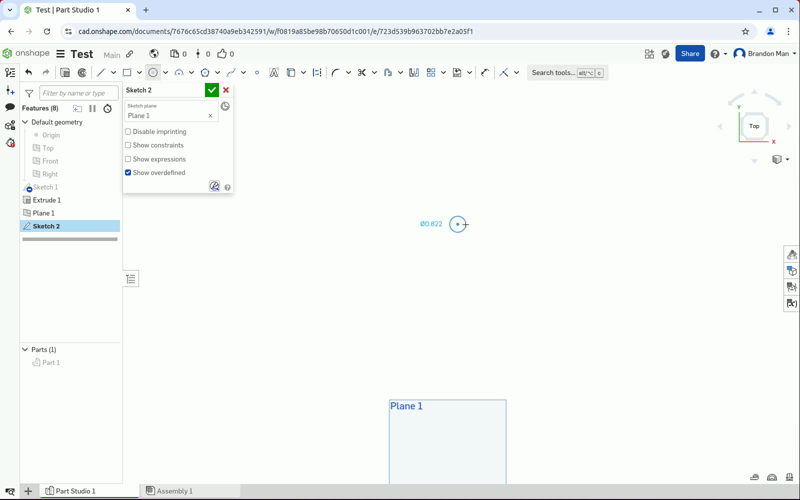
scroll(6)
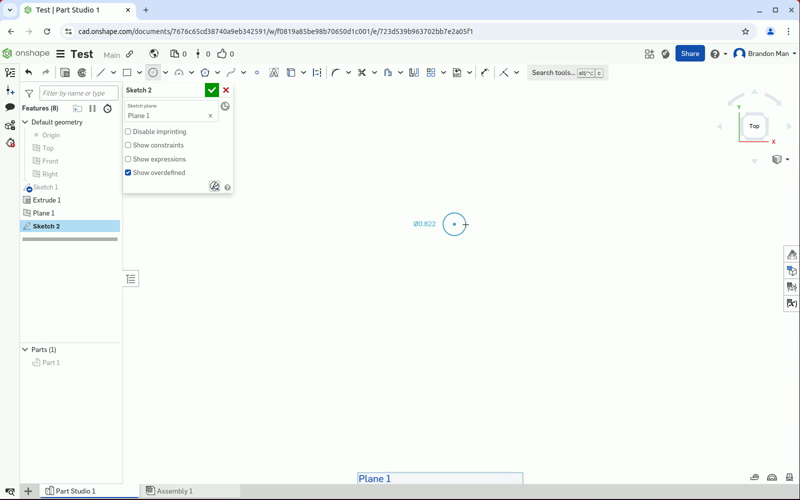
scroll(6)
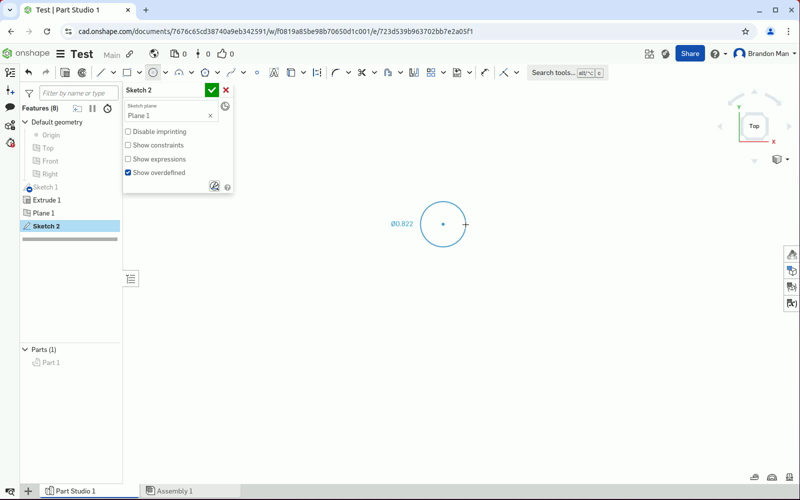
click(465, 224)
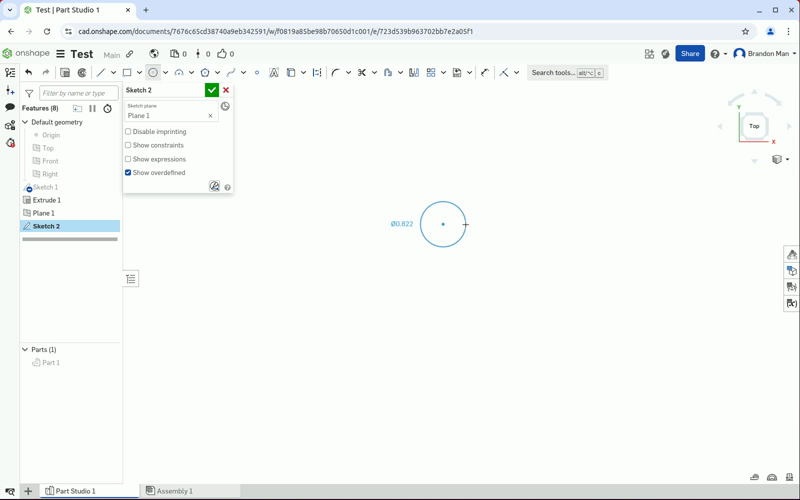
scroll(-6)
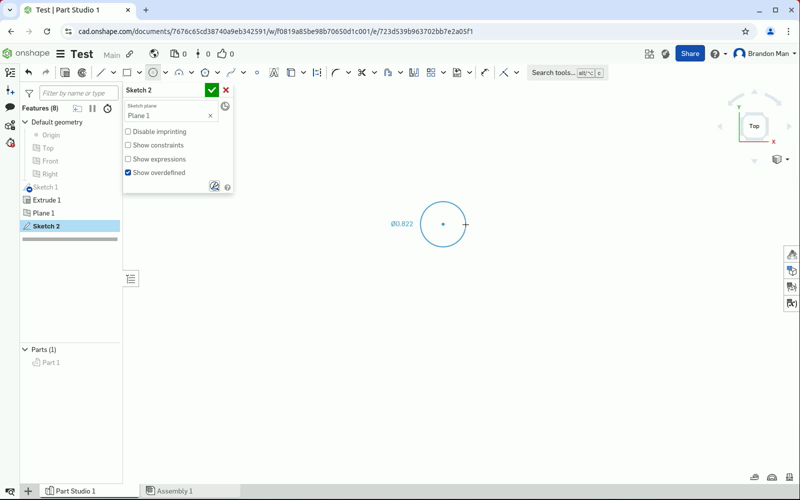
scroll(-6)
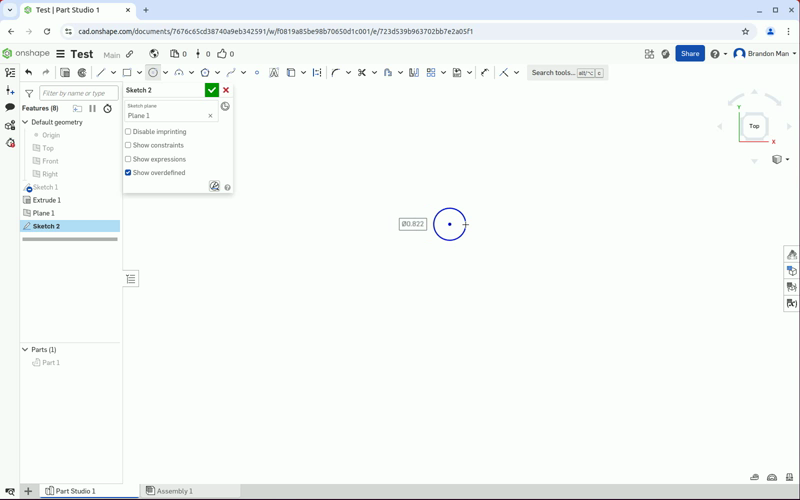
scroll(-6)
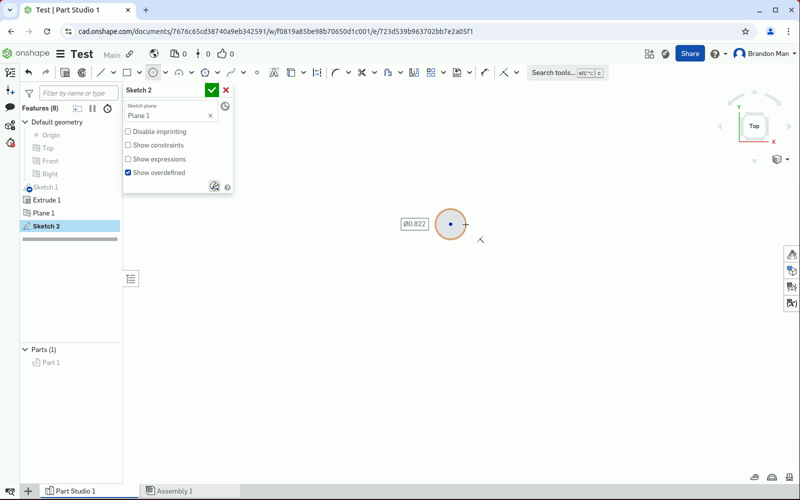
scroll(-6)
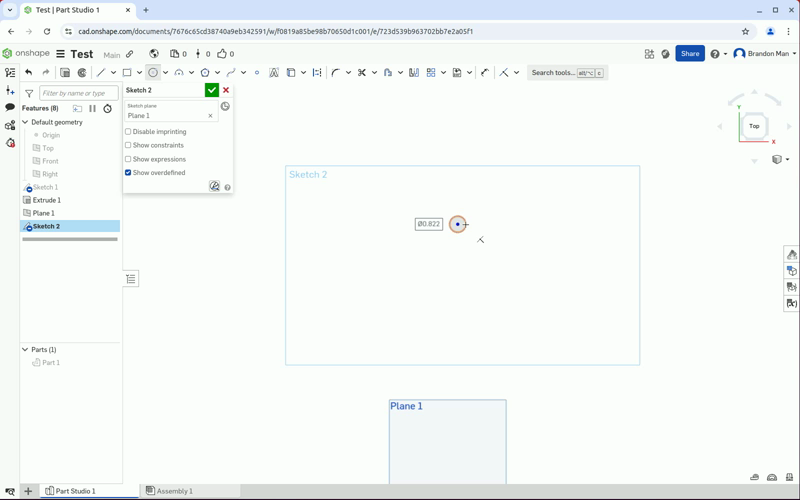
scroll(-6)
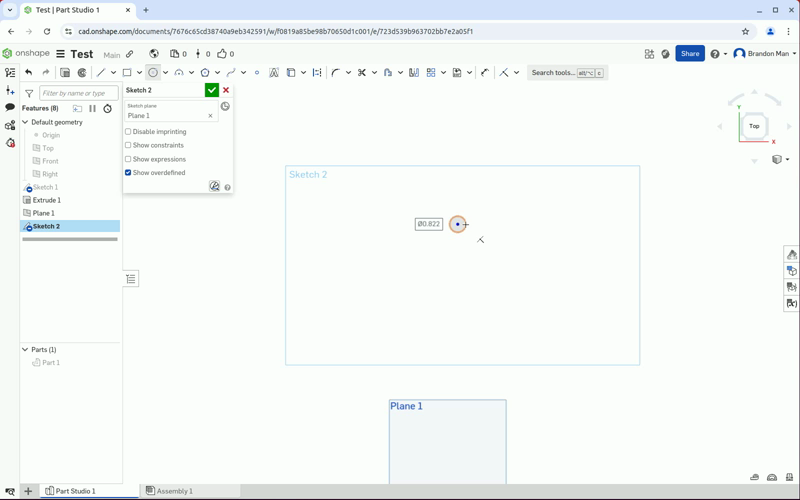
scroll(-6)
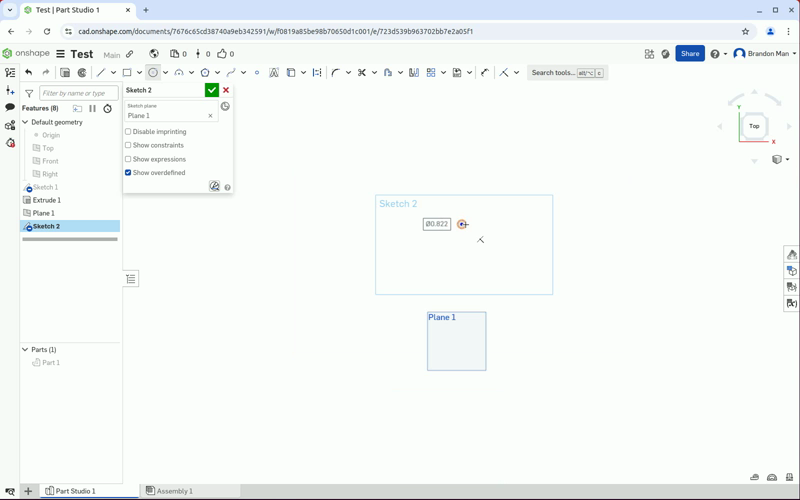
scroll(-6)
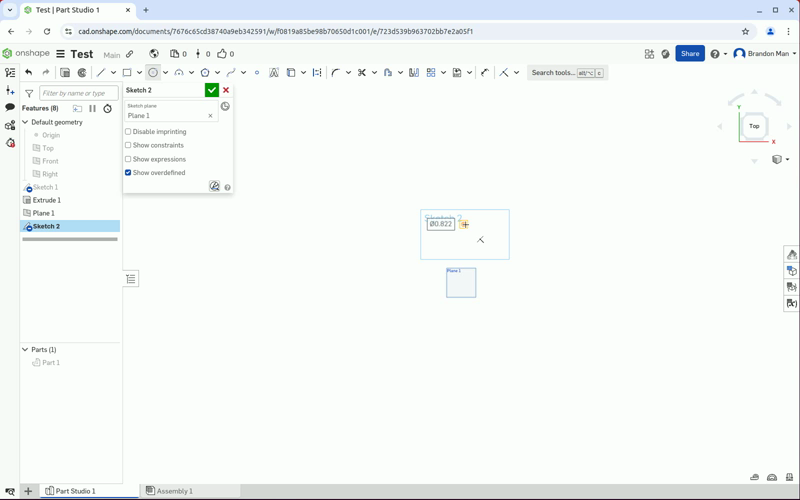
key(esc)
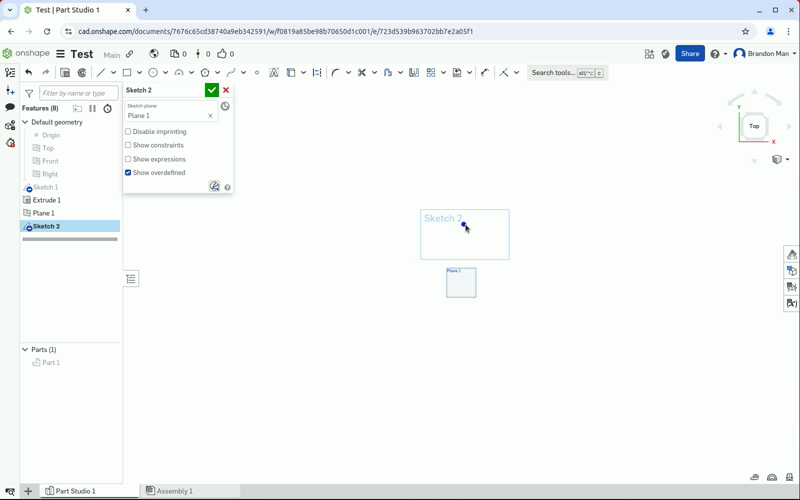
mouse_move(464, 224)
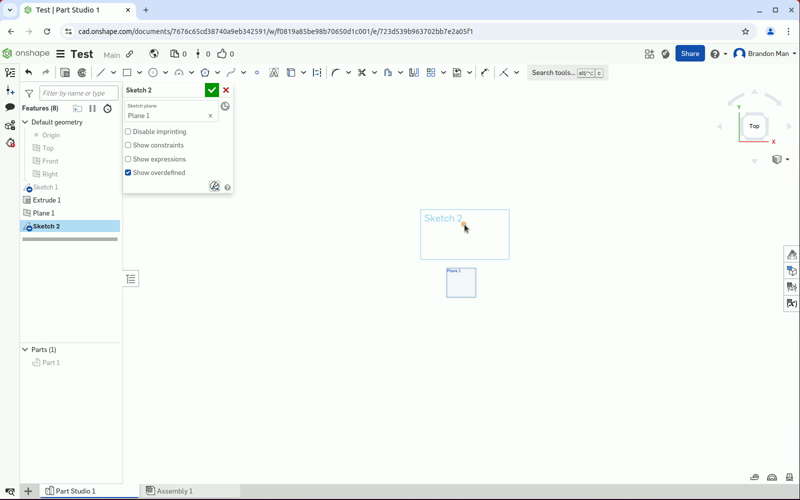
scroll(6)
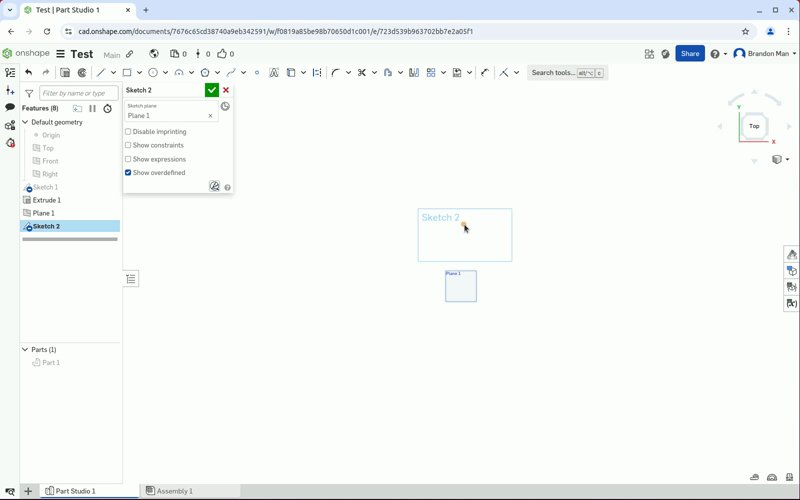
scroll(6)
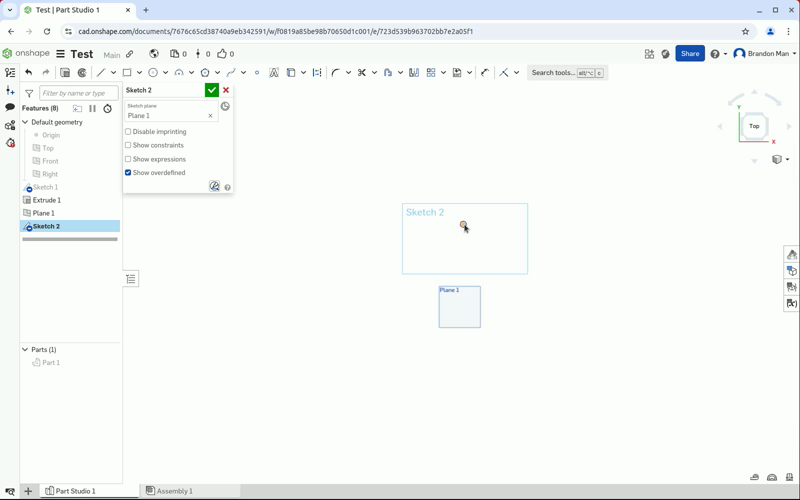
scroll(6)
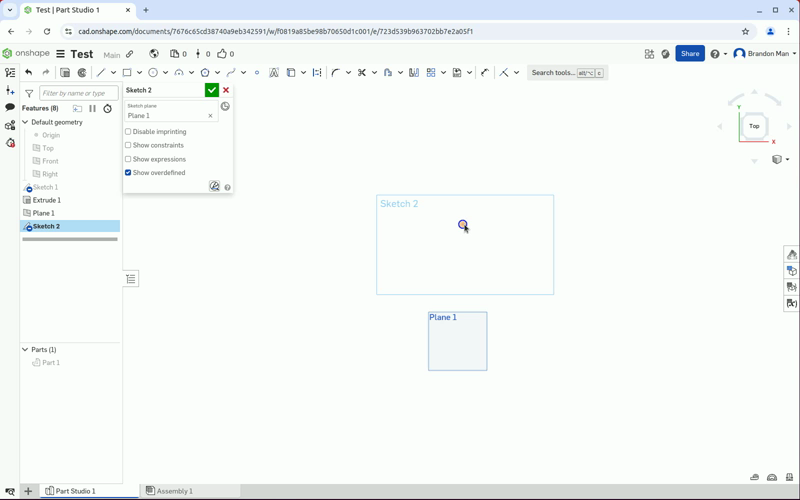
scroll(6)
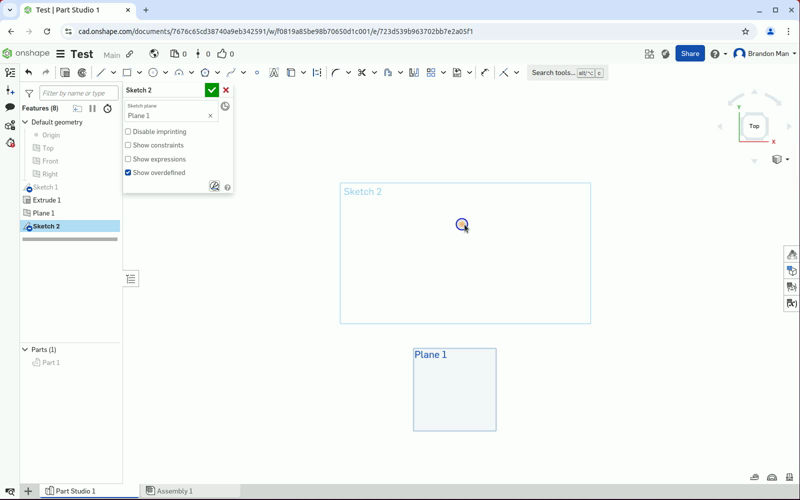
scroll(6)
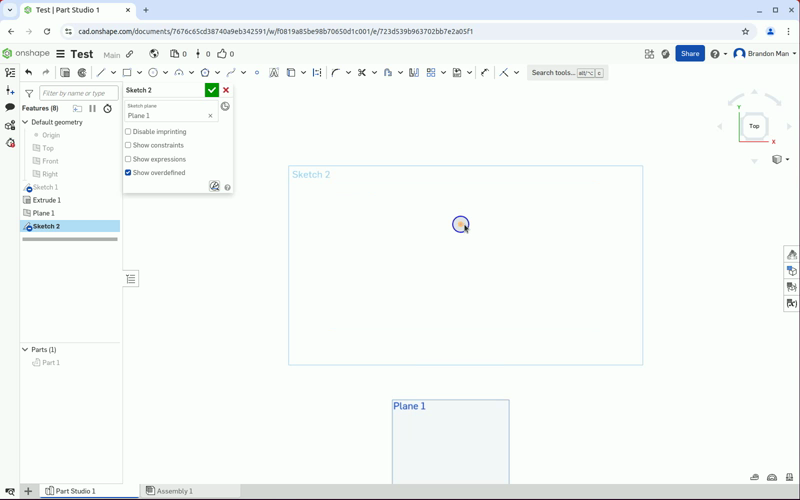
scroll(6)
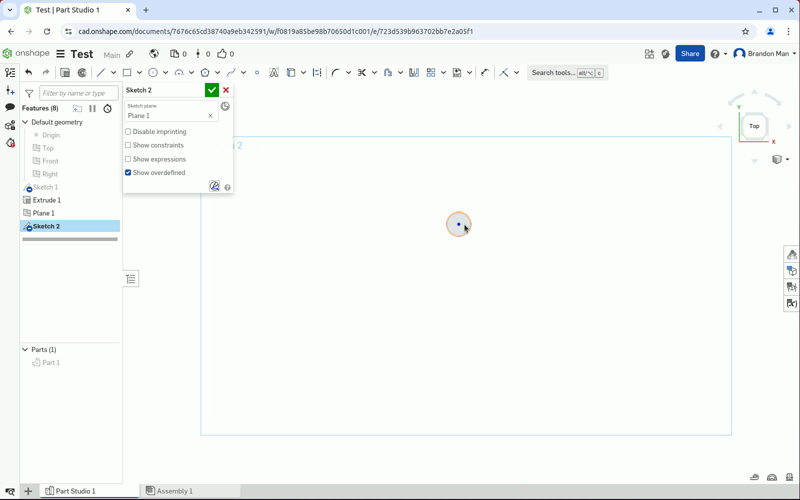
scroll(6)
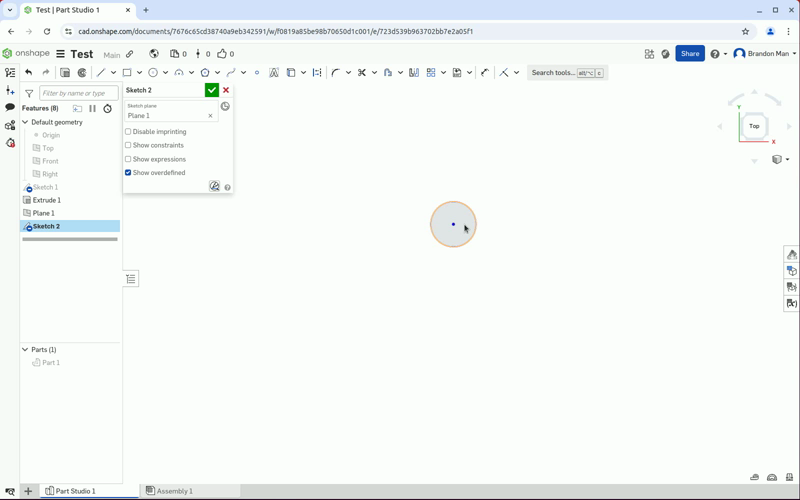
click(464, 224)
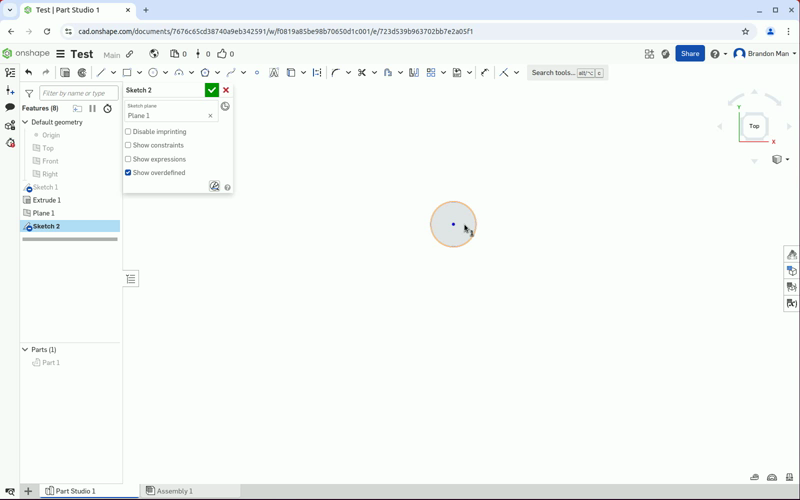
scroll(-6)
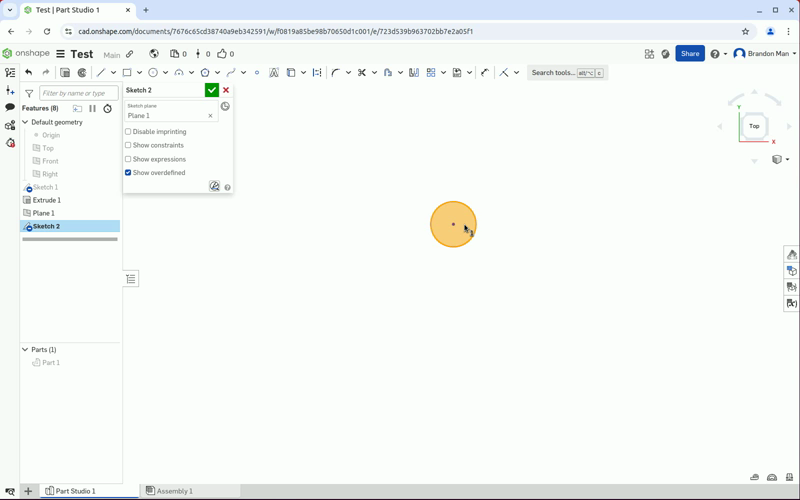
scroll(-6)
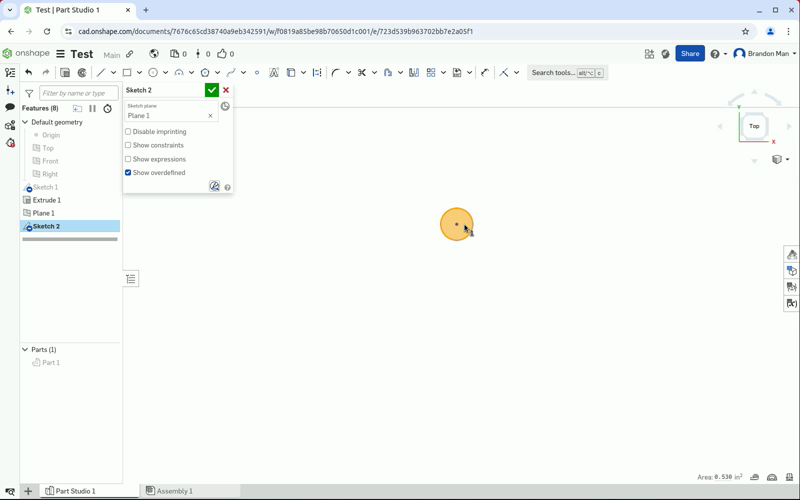
scroll(-6)
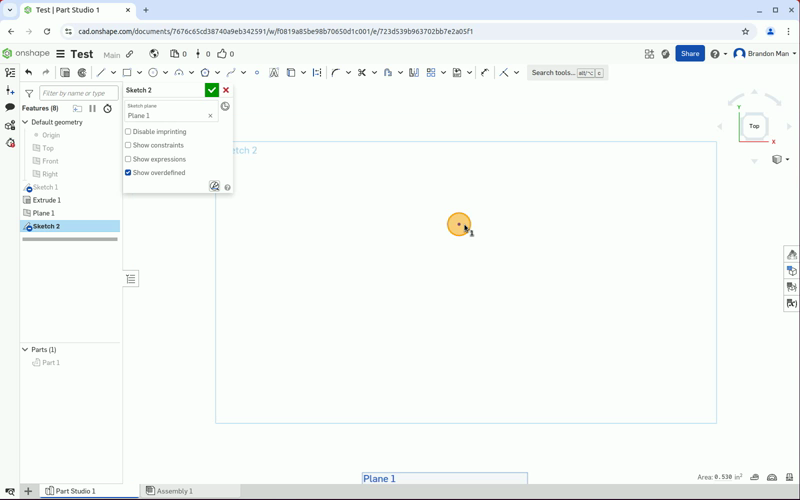
scroll(-6)
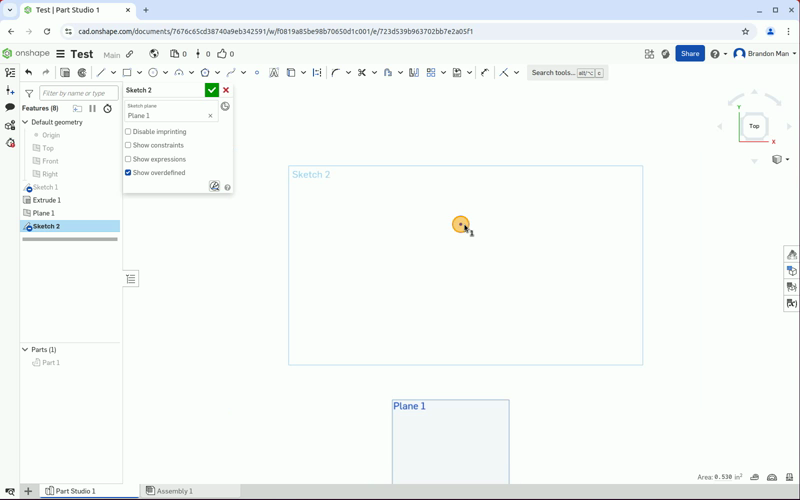
scroll(-6)
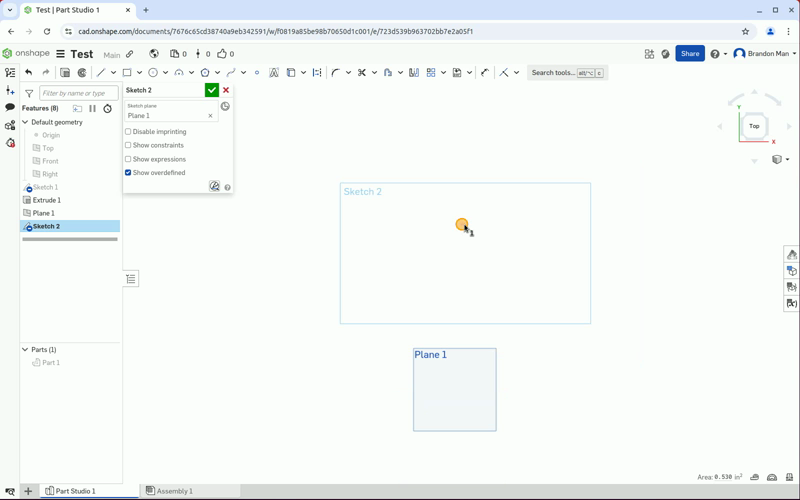
scroll(-6)
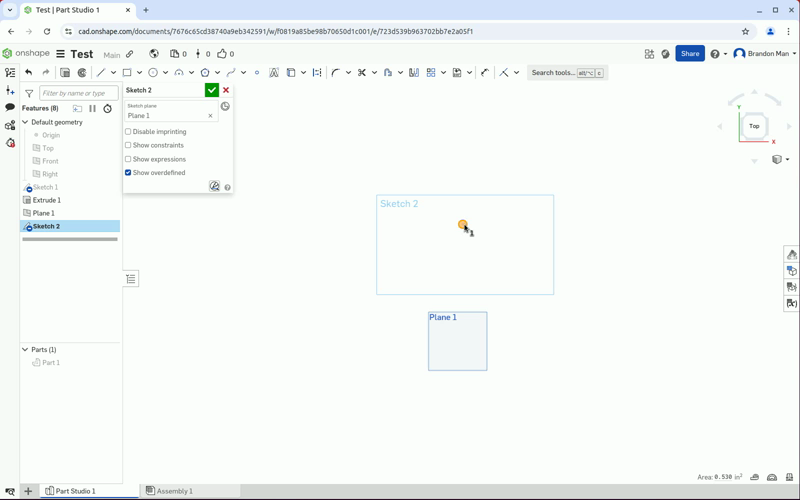
scroll(-6)
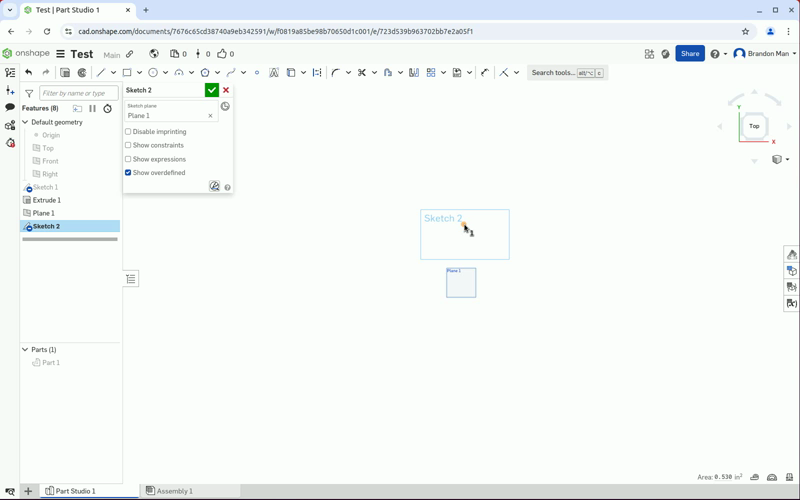
mouse_move(73, 352)
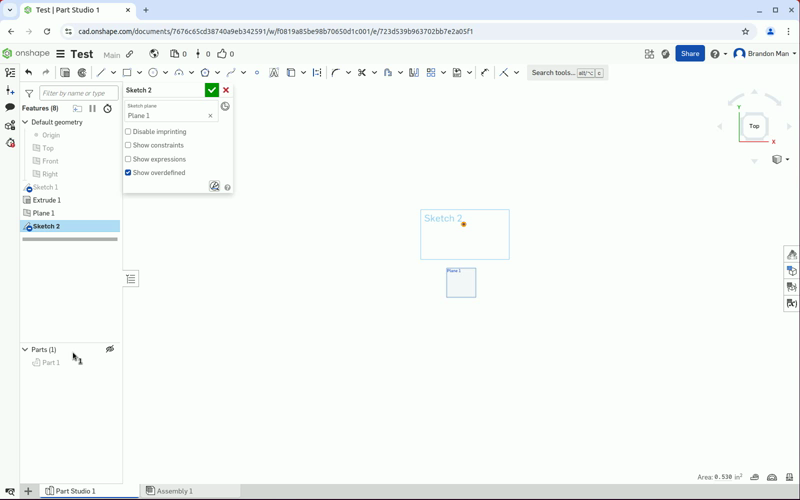
key(shift+y)
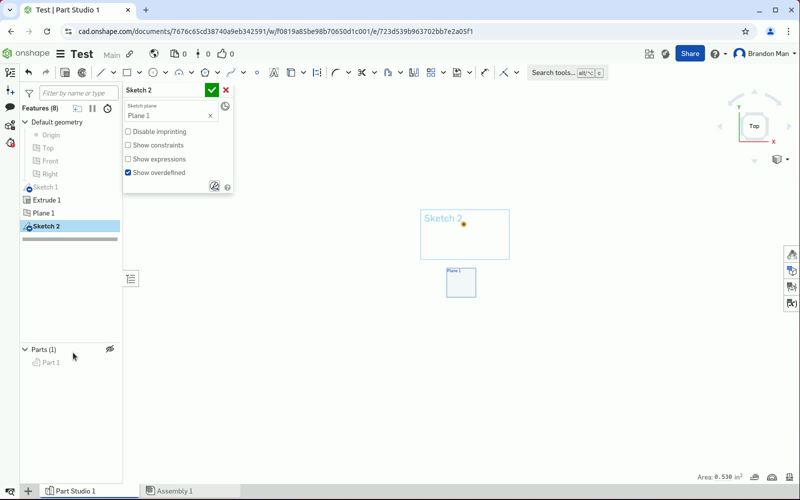
key(shift+e)
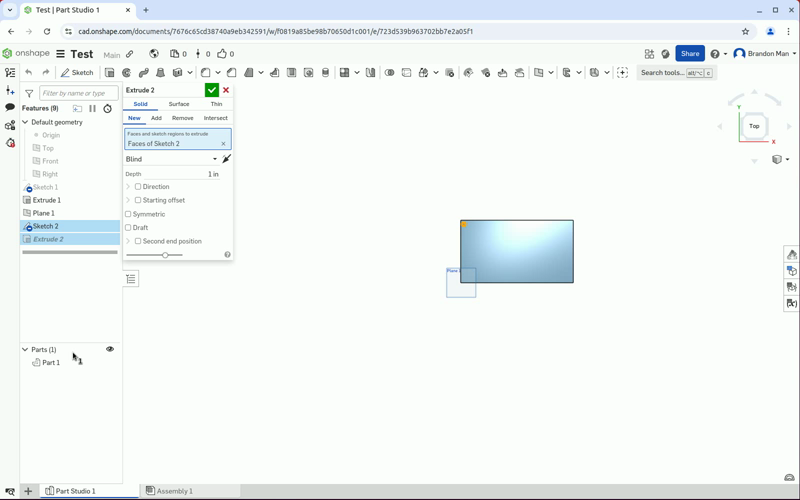
mouse_move(143, 106)
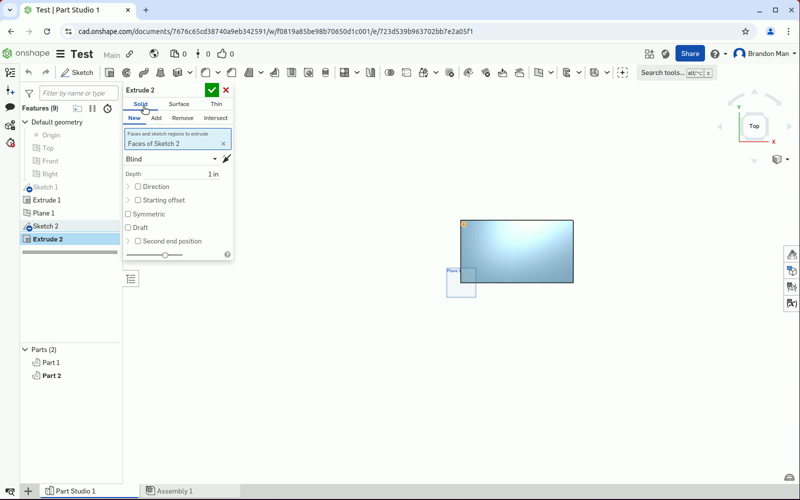
click(143, 106)
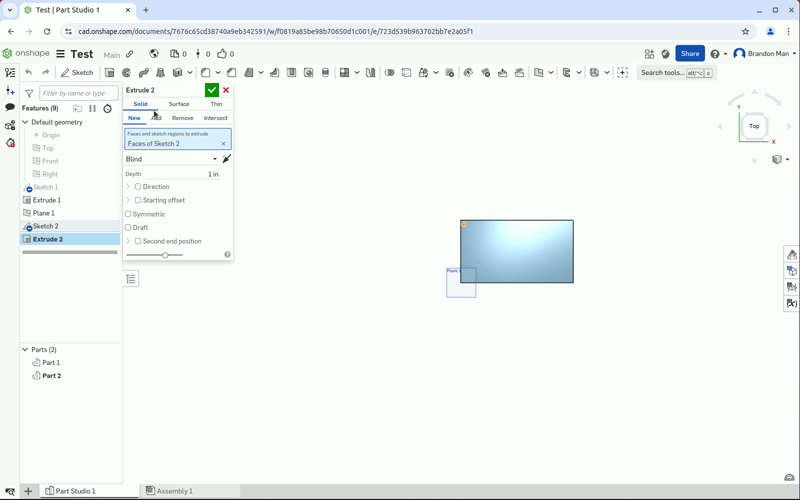
mouse_move(186, 120)
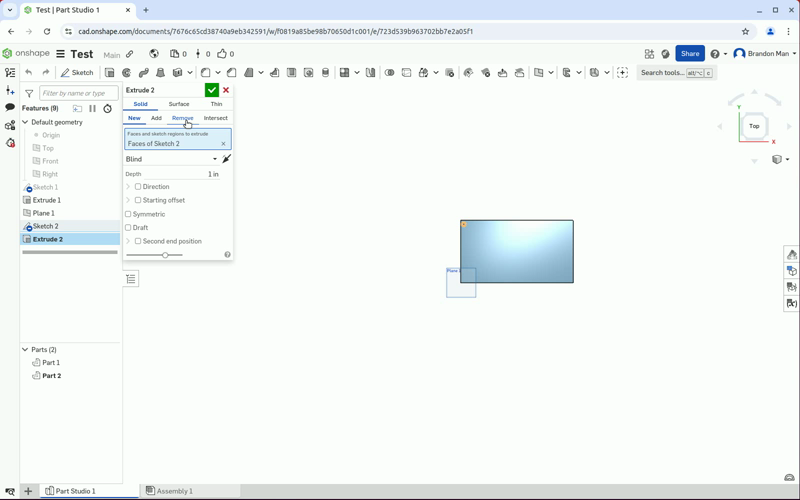
click(186, 120)
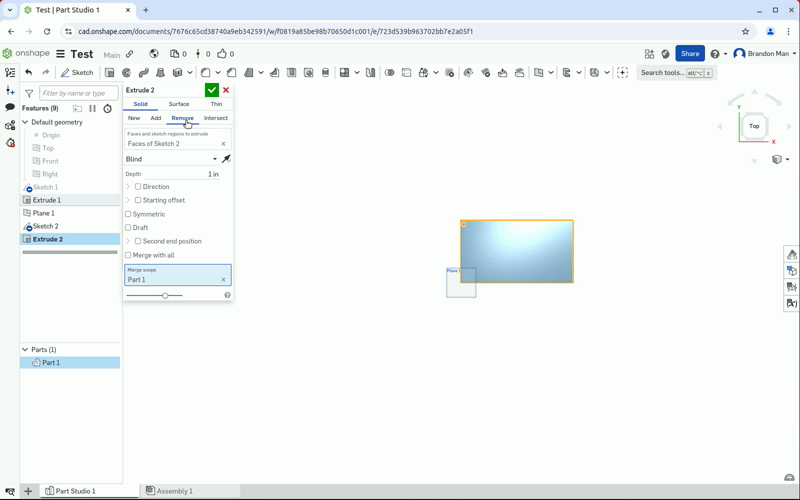
key(tab, 4)
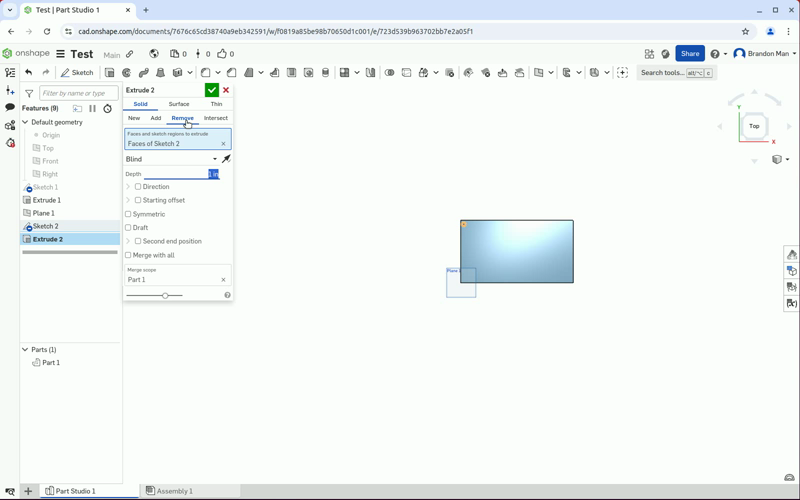
text(4.333)
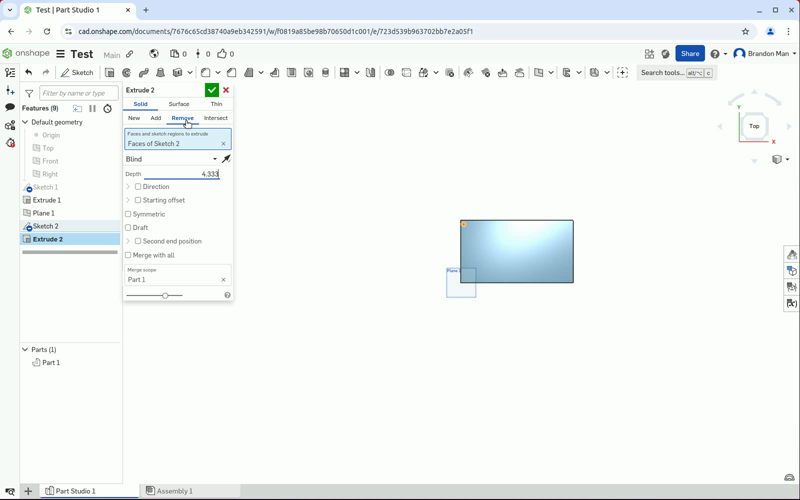
key(tab, 6)
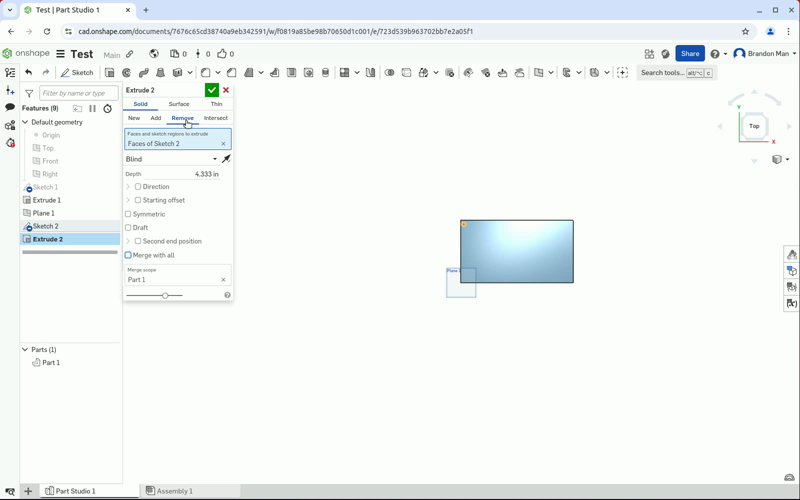
key(space)
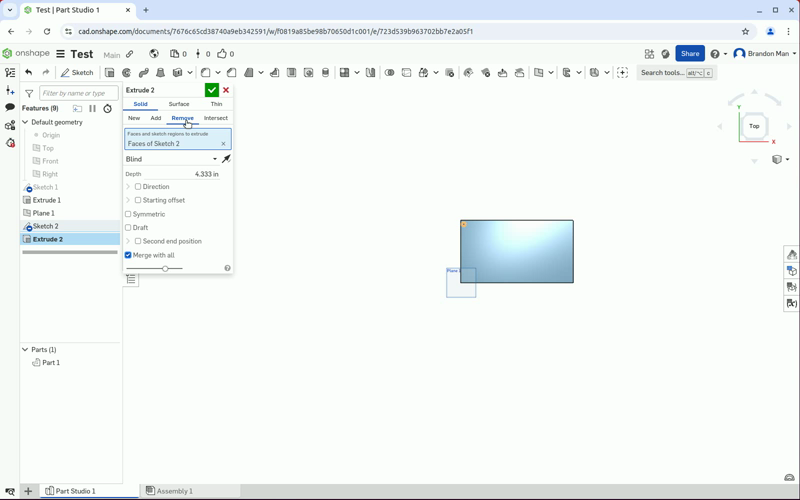
key(enter)
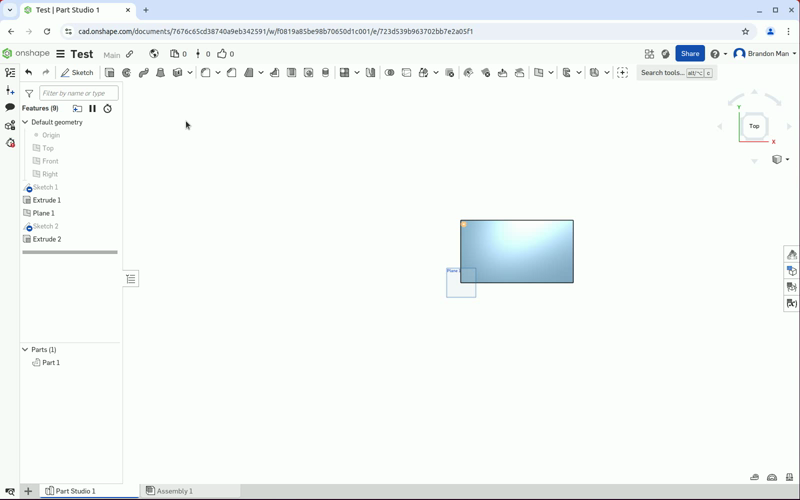
key(shift+h)
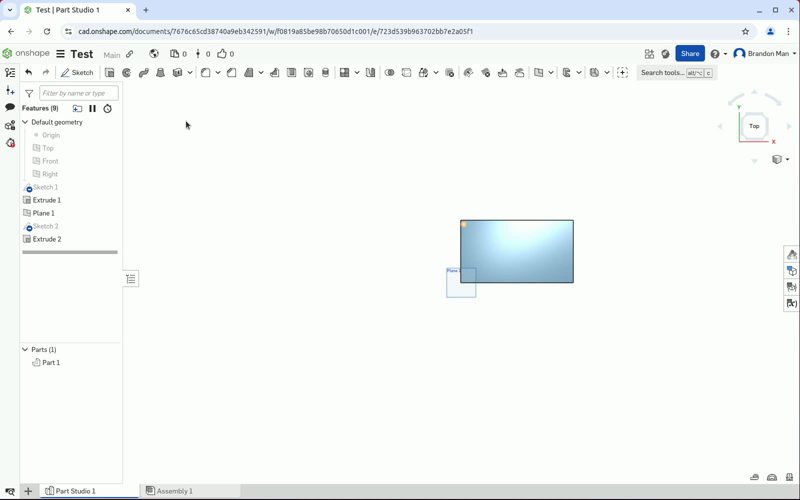
key(shift+h)
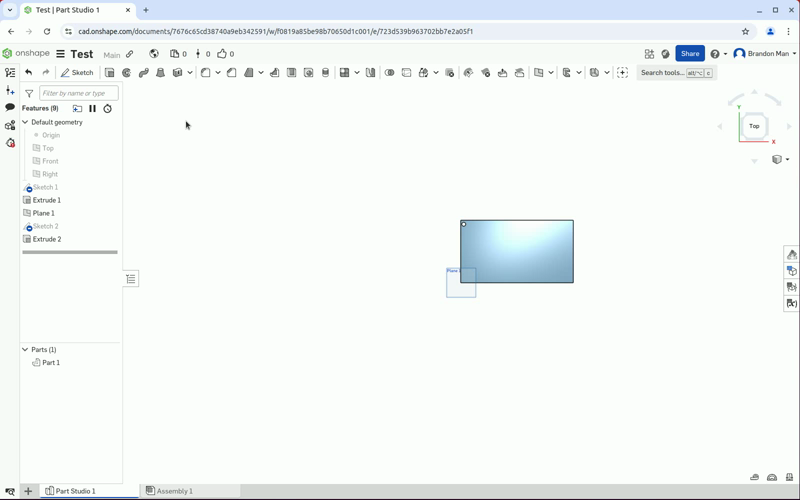
mouse_move(73, 189)
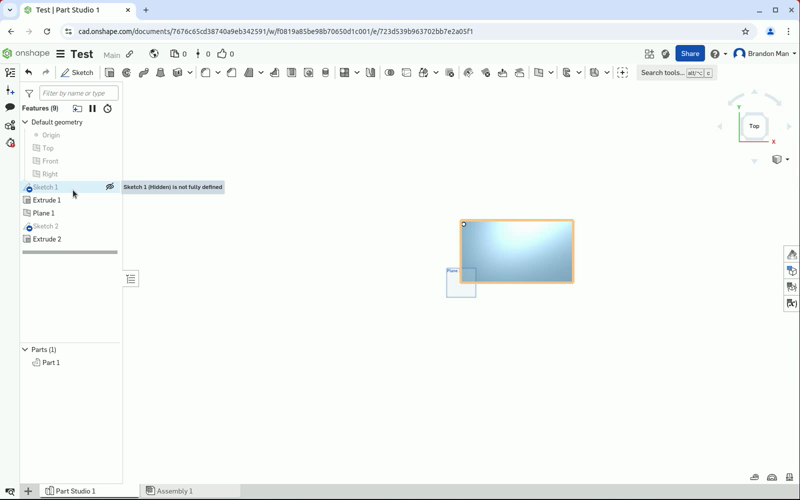
click(73, 189)
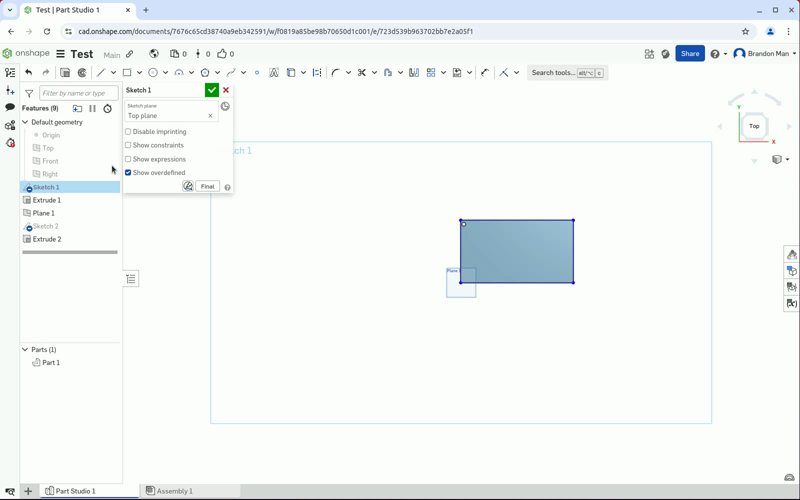
mouse_move(229, 92)
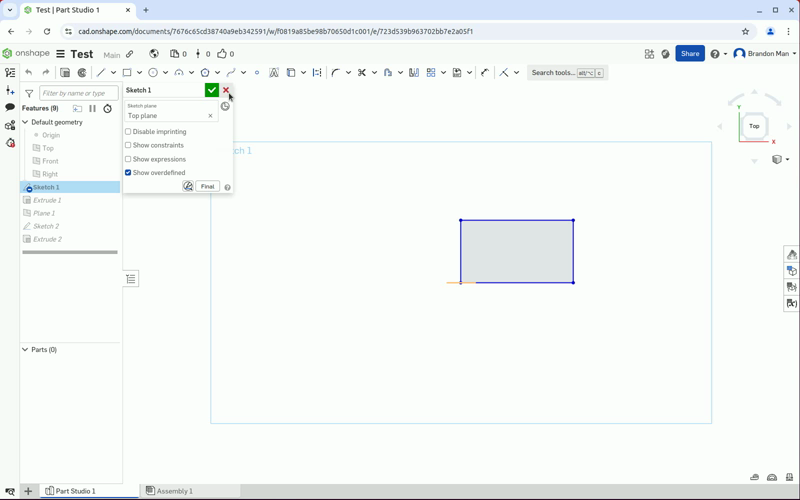
click(229, 92)
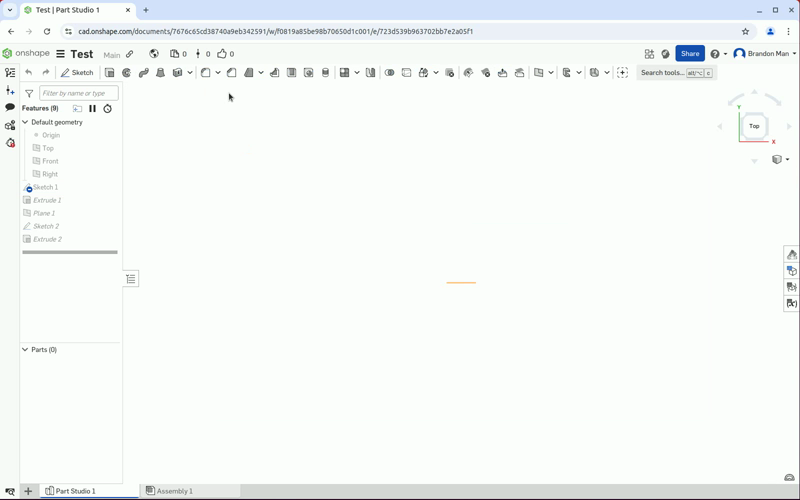
key(shift+s)
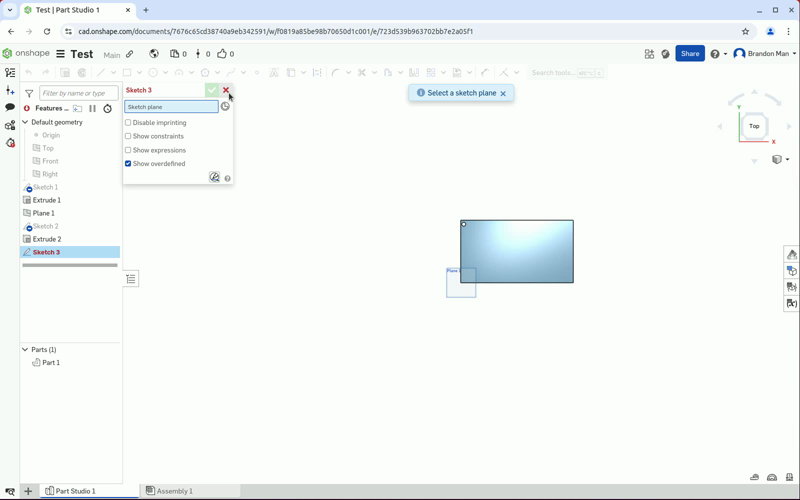
mouse_move(73, 215)
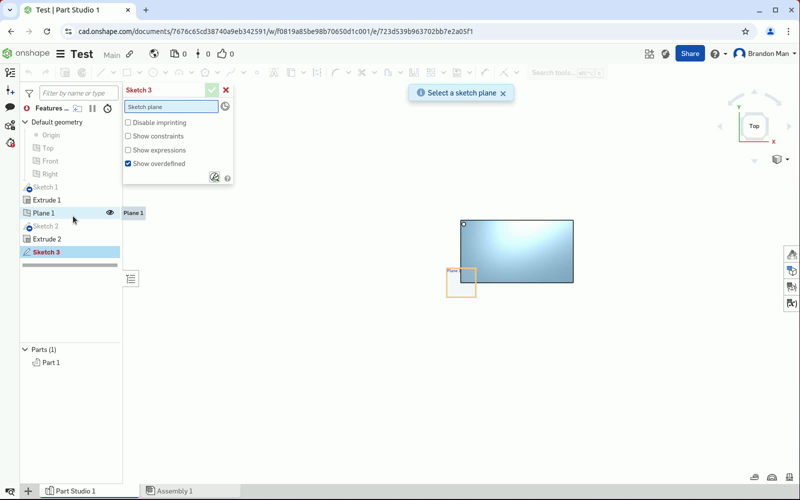
click(73, 215)
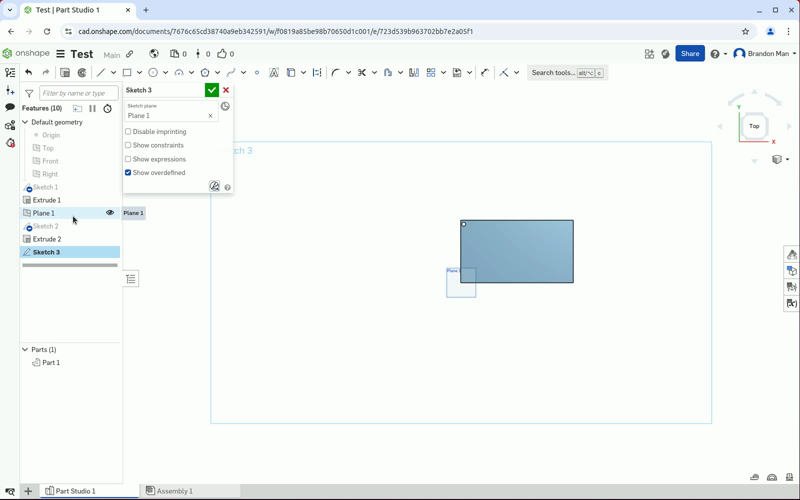
mouse_move(73, 352)
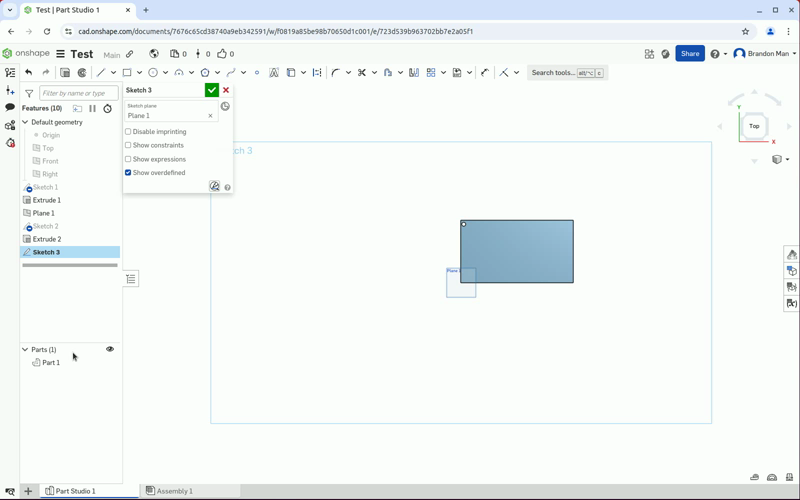
key(y)
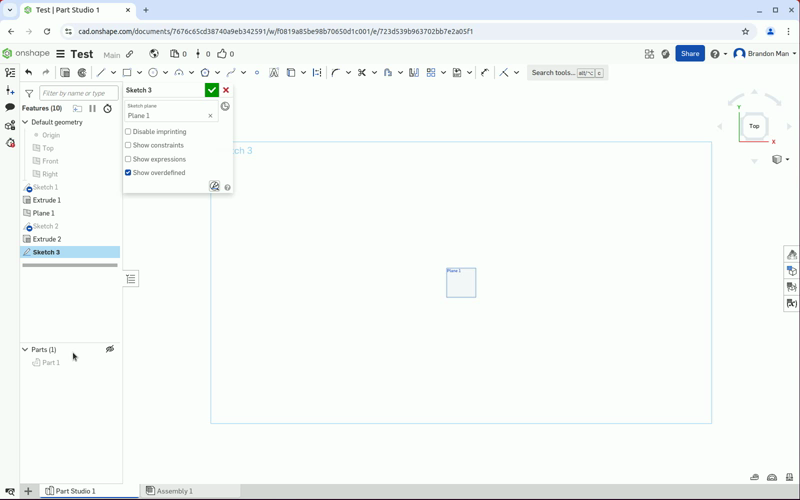
key(c)
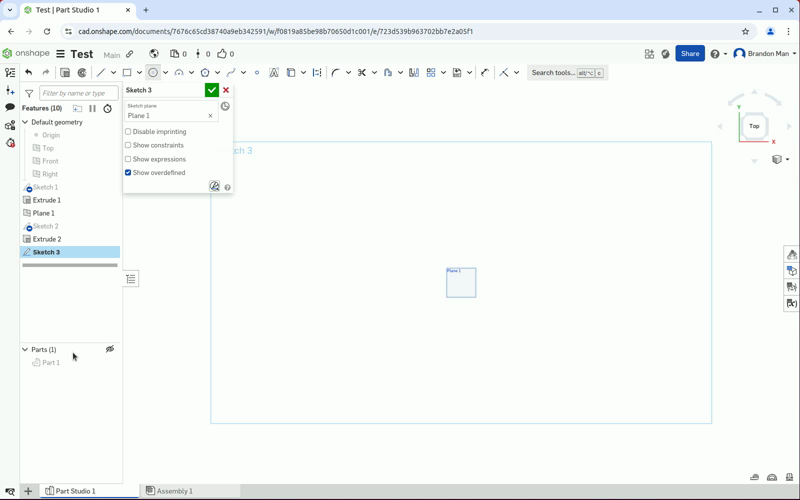
key_down(shift)
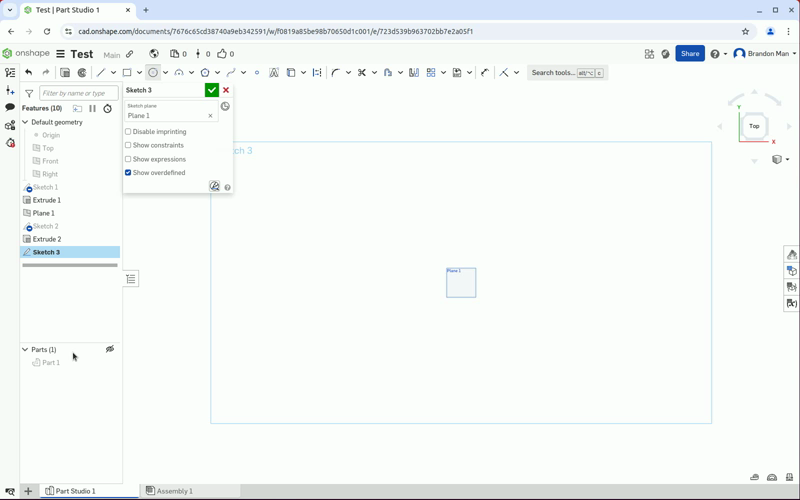
mouse_move(463, 279)
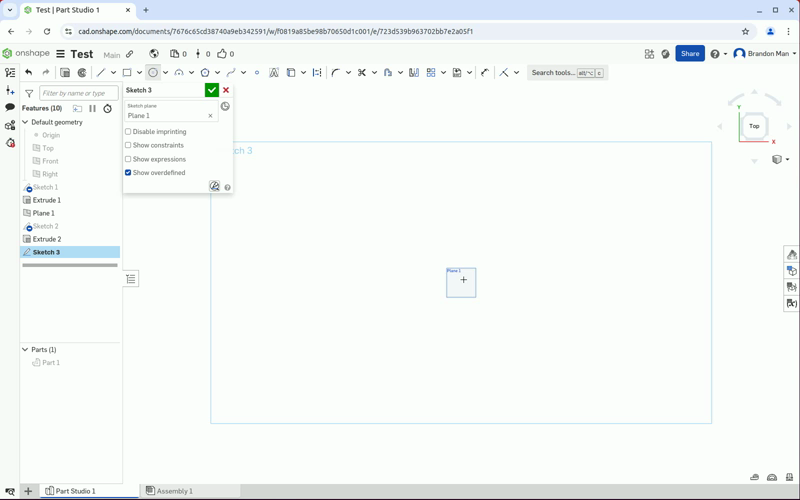
click(463, 279)
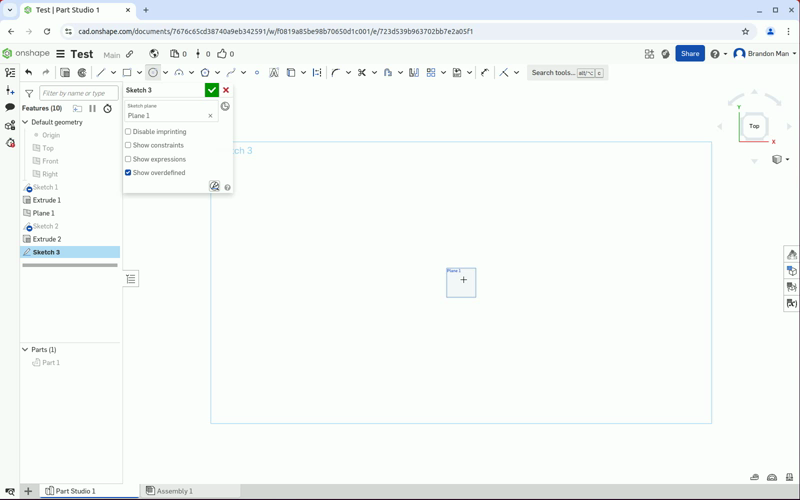
key_up(shift)
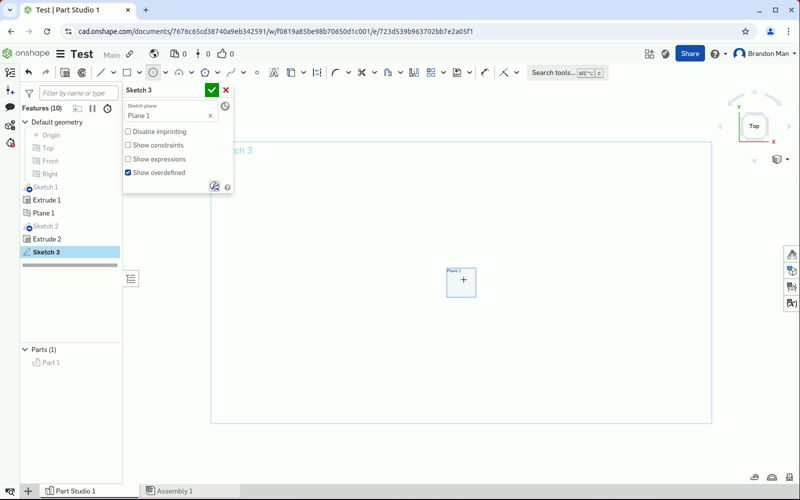
mouse_move(465, 279)
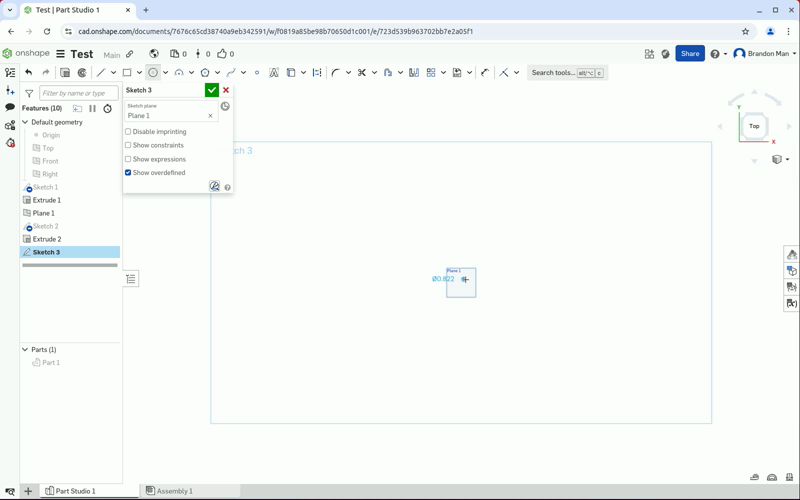
scroll(6)
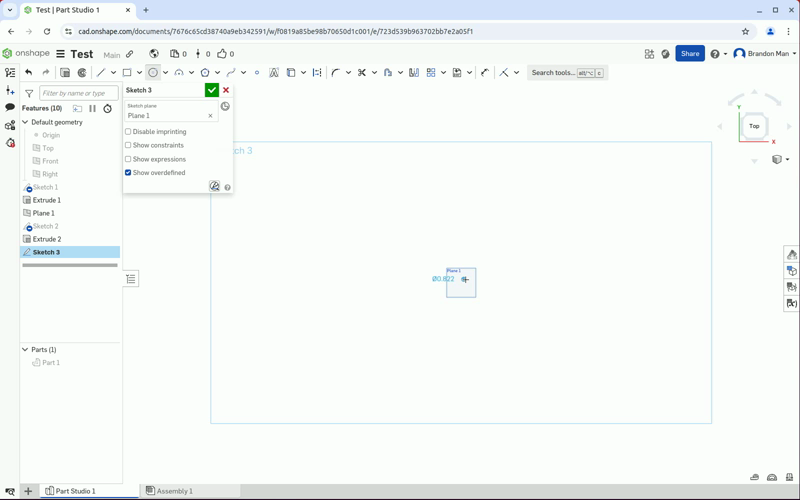
scroll(6)
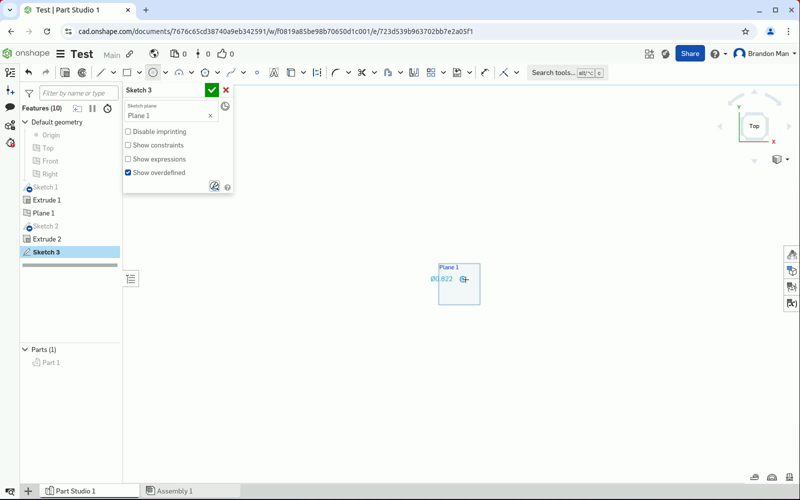
scroll(6)
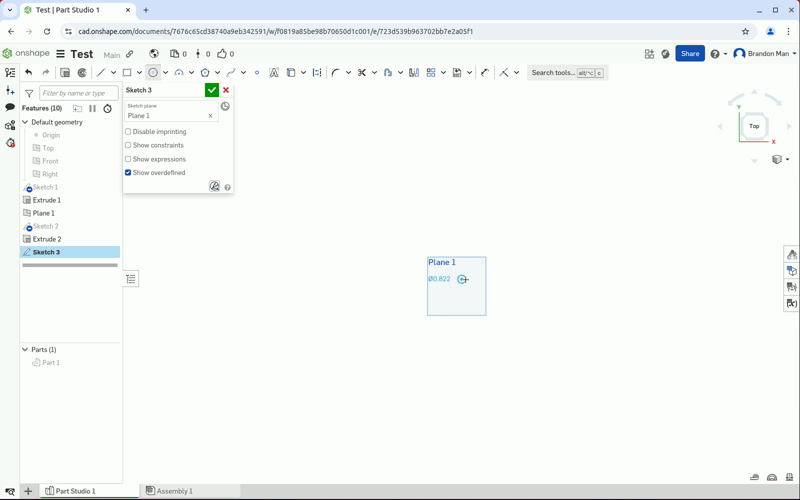
scroll(6)
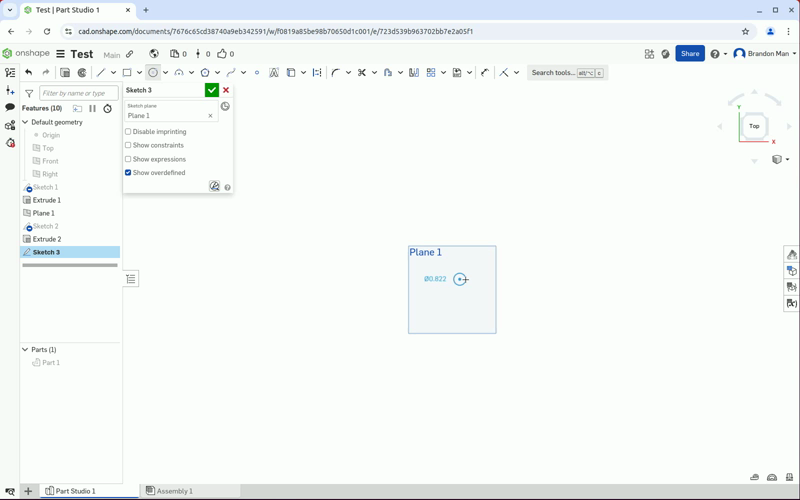
scroll(6)
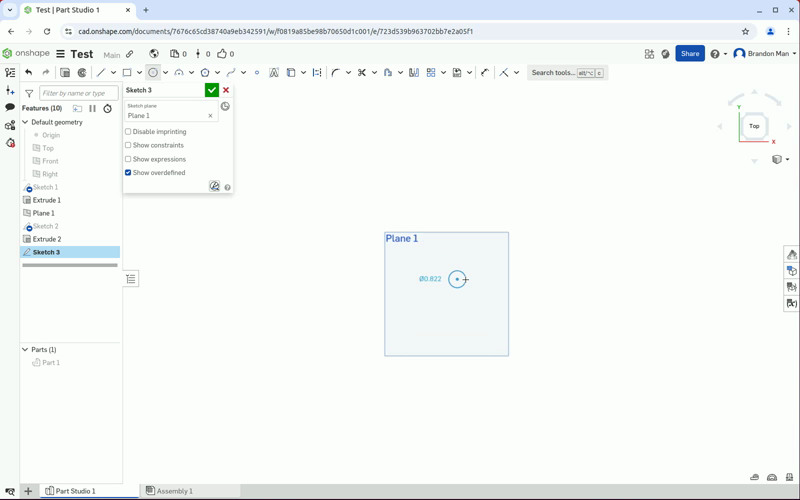
scroll(6)
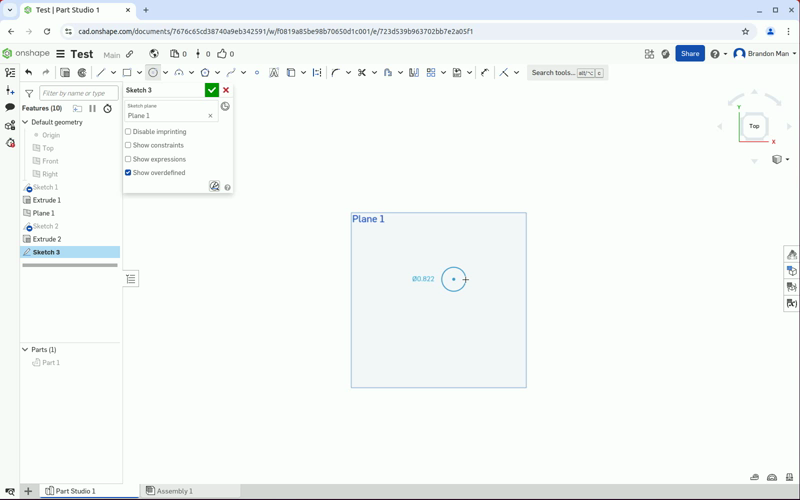
scroll(6)
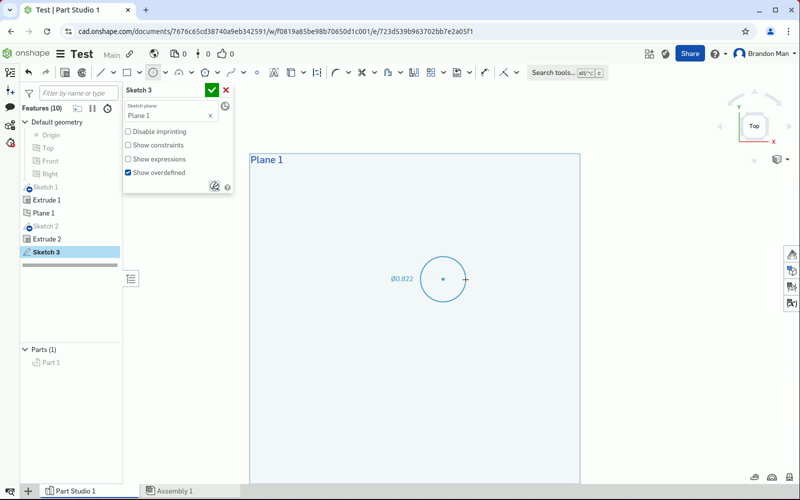
click(465, 279)
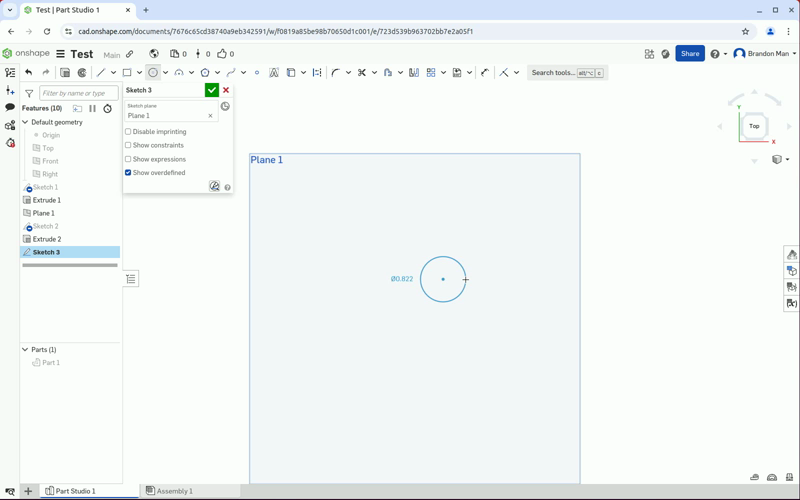
scroll(-6)
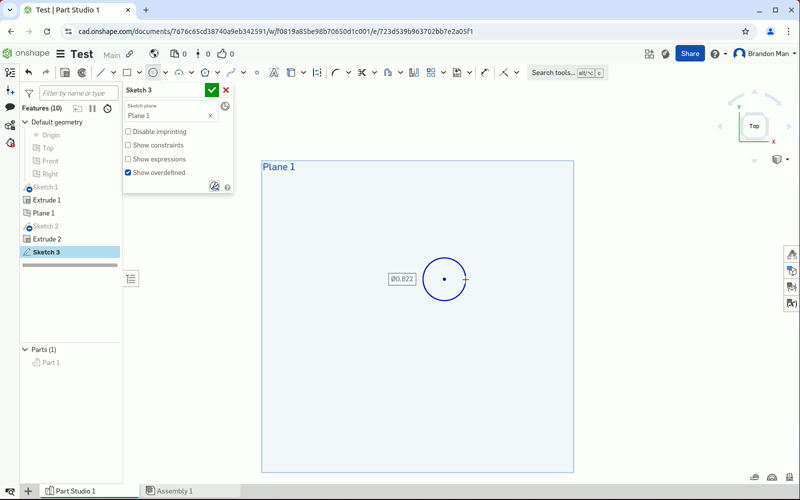
scroll(-6)
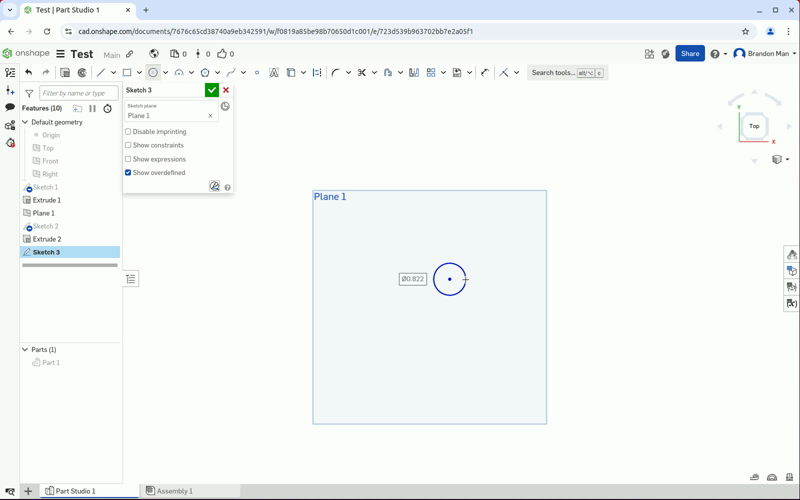
scroll(-6)
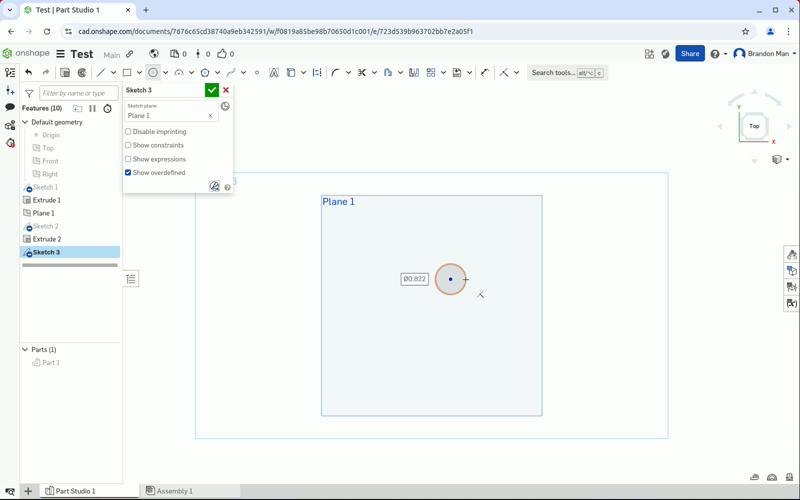
scroll(-6)
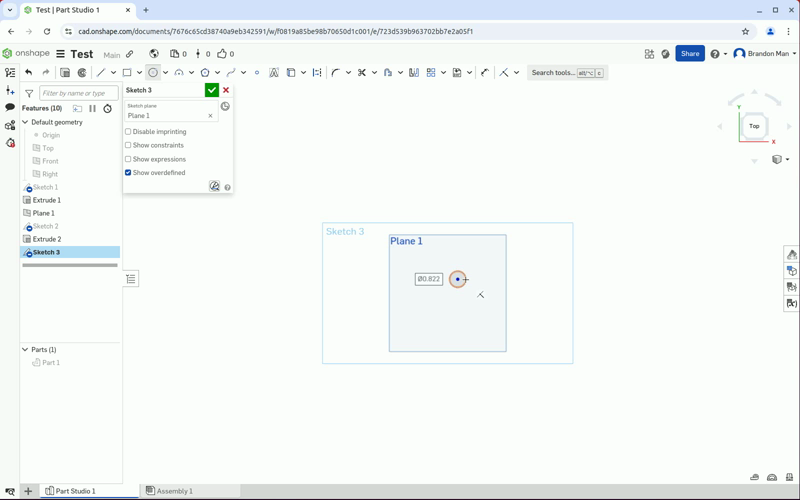
scroll(-6)
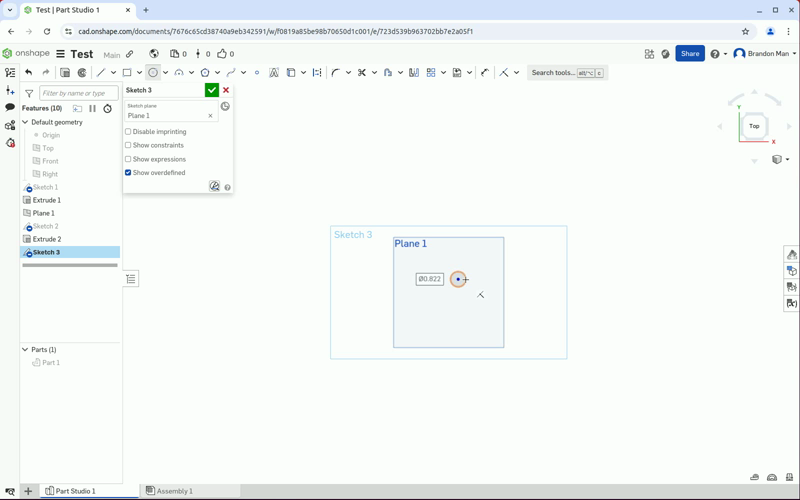
scroll(-6)
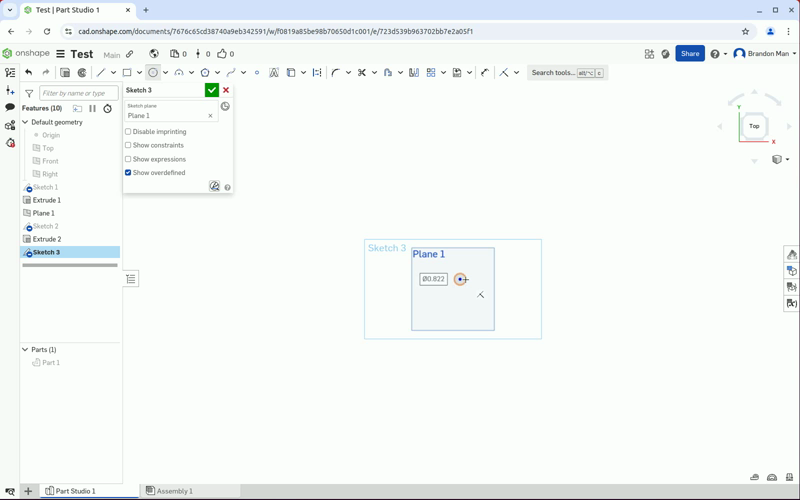
scroll(-6)
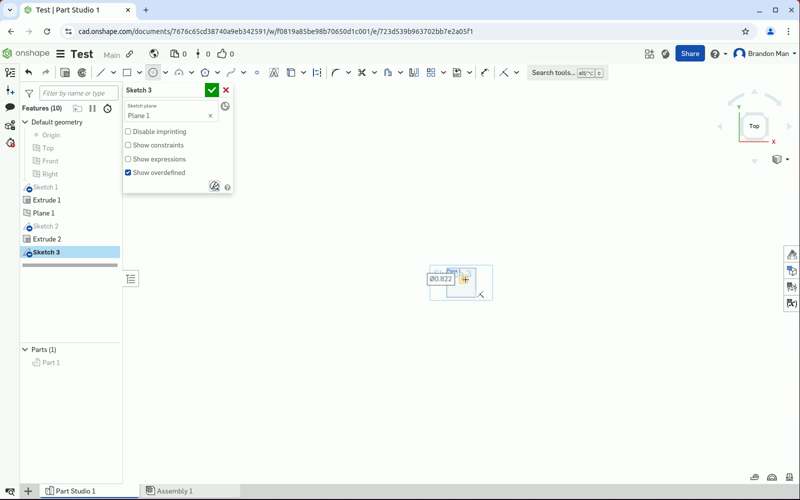
key(esc)
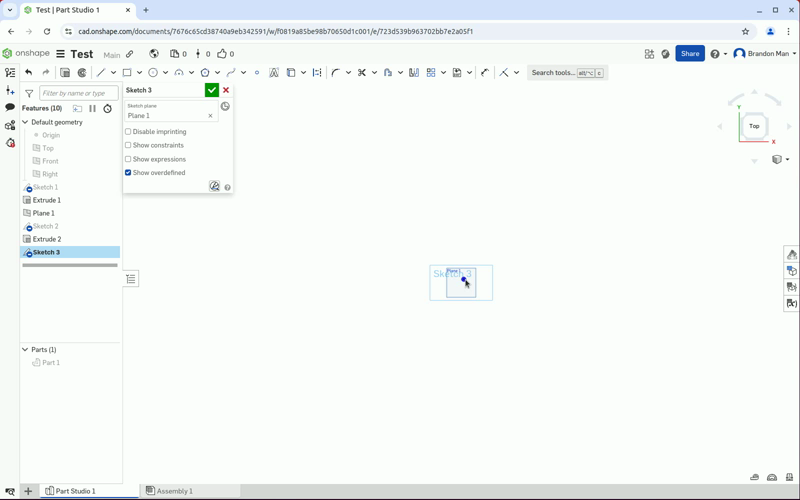
mouse_move(463, 277)
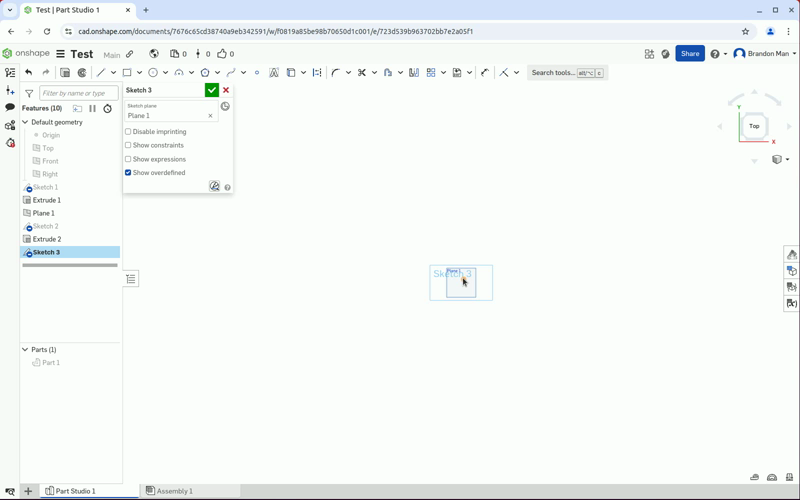
scroll(6)
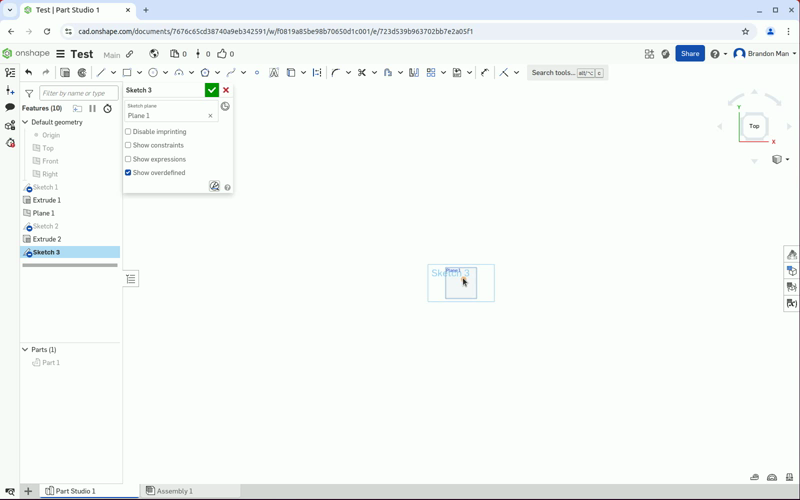
scroll(6)
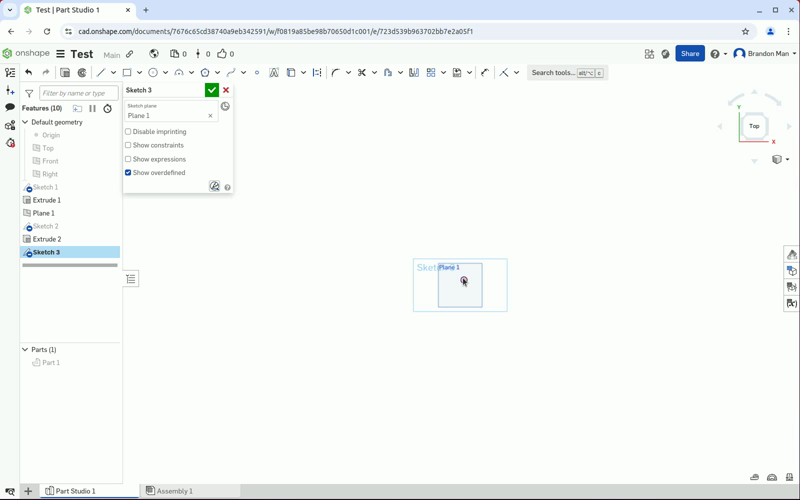
scroll(6)
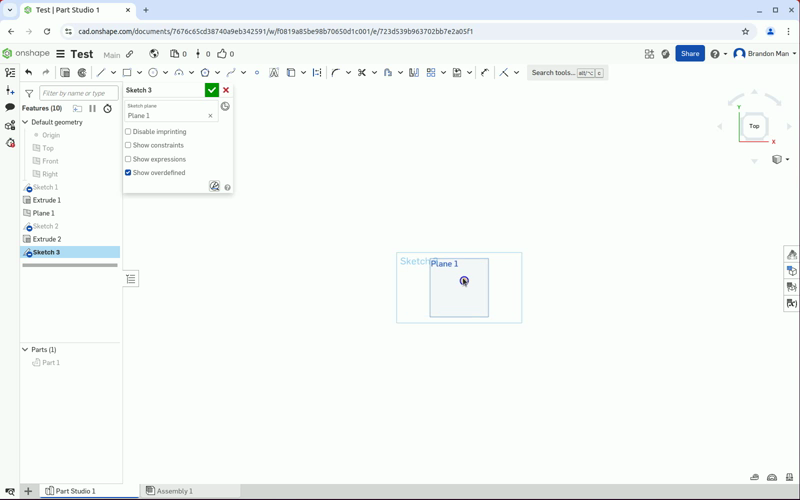
scroll(6)
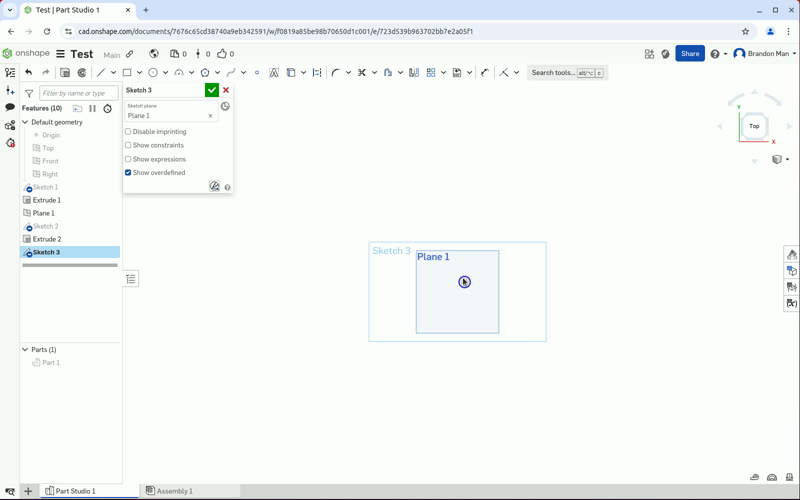
scroll(6)
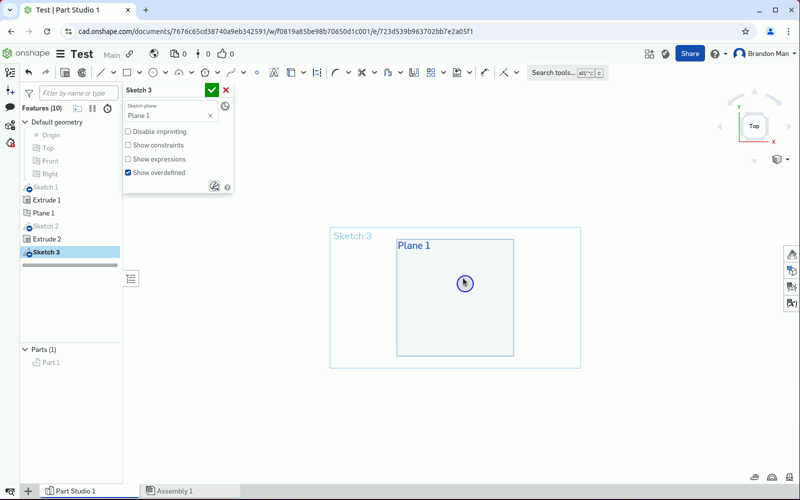
scroll(6)
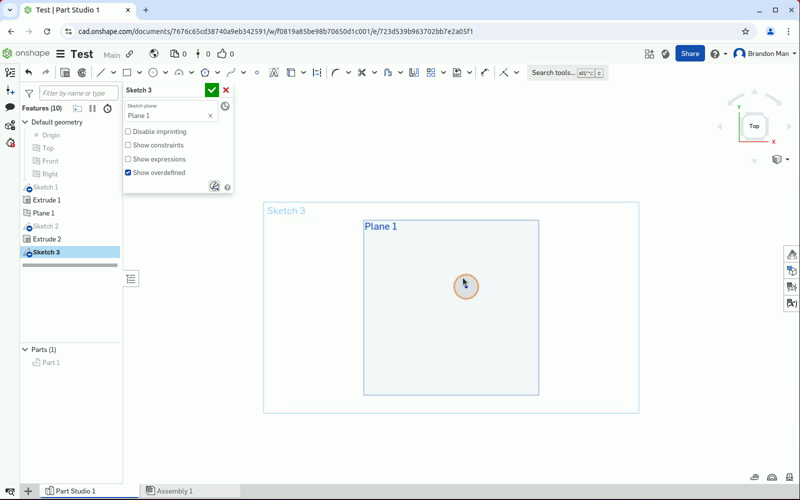
scroll(6)
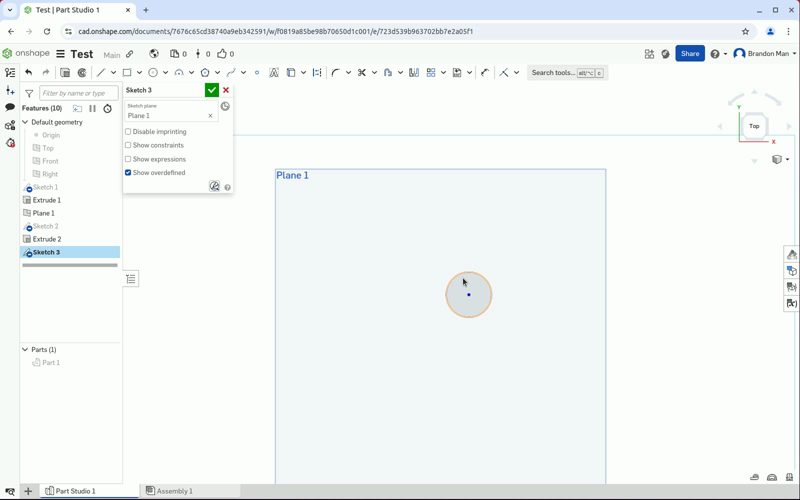
click(463, 277)
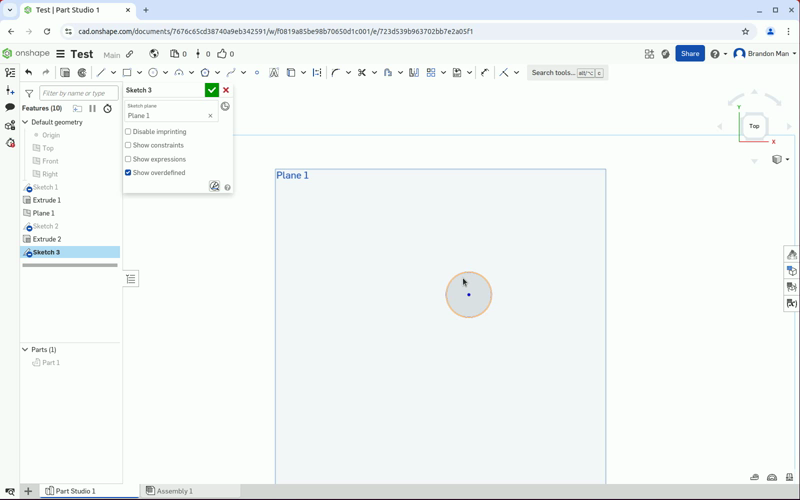
scroll(-6)
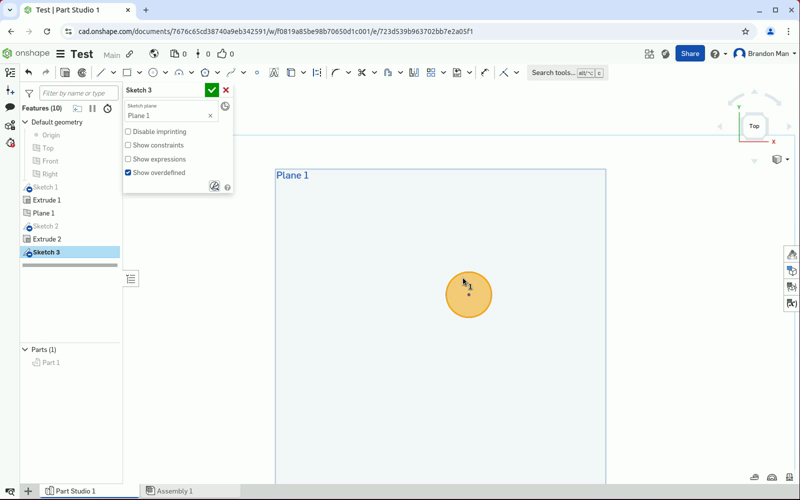
scroll(-6)
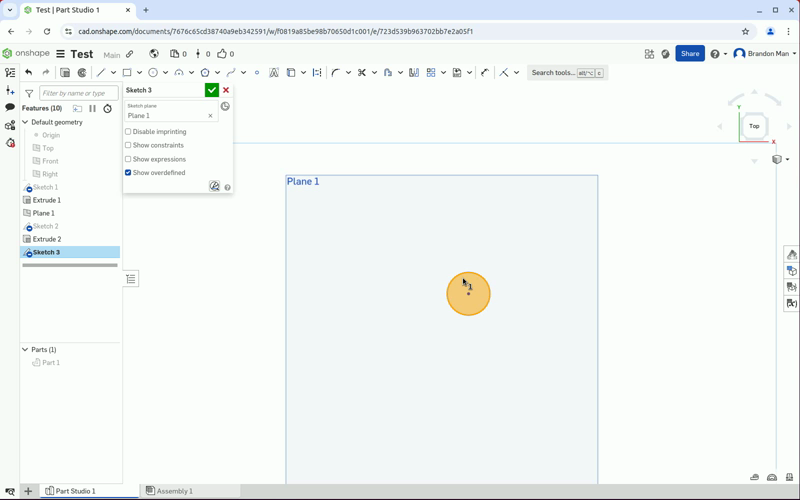
scroll(-6)
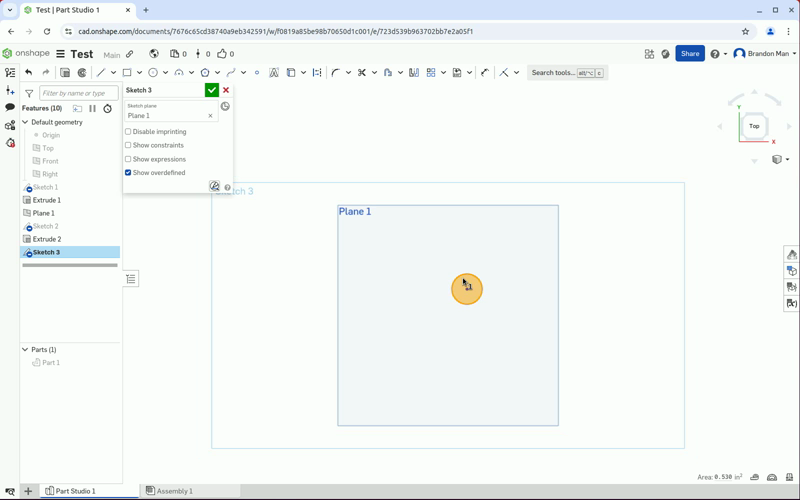
scroll(-6)
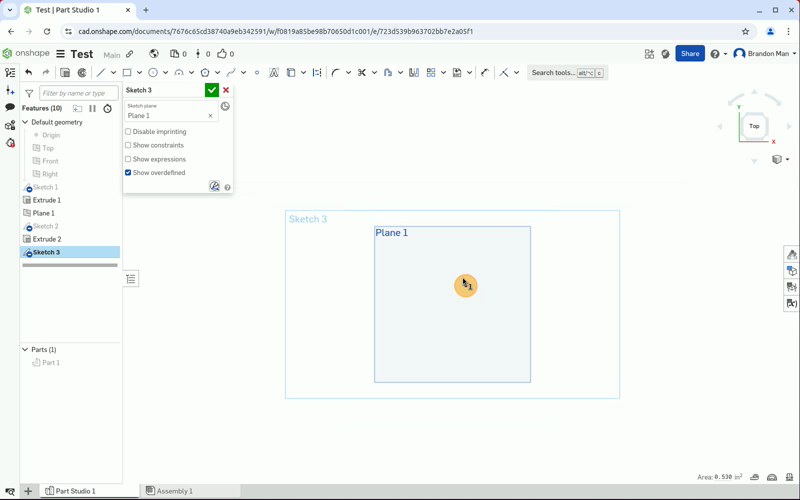
scroll(-6)
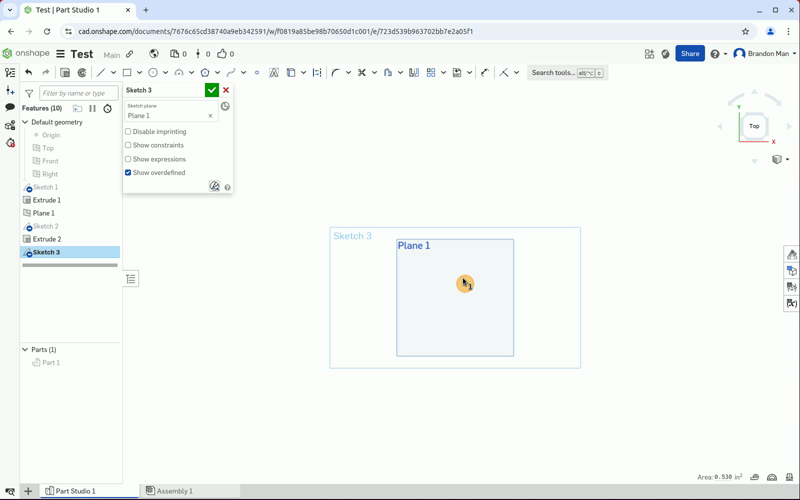
scroll(-6)
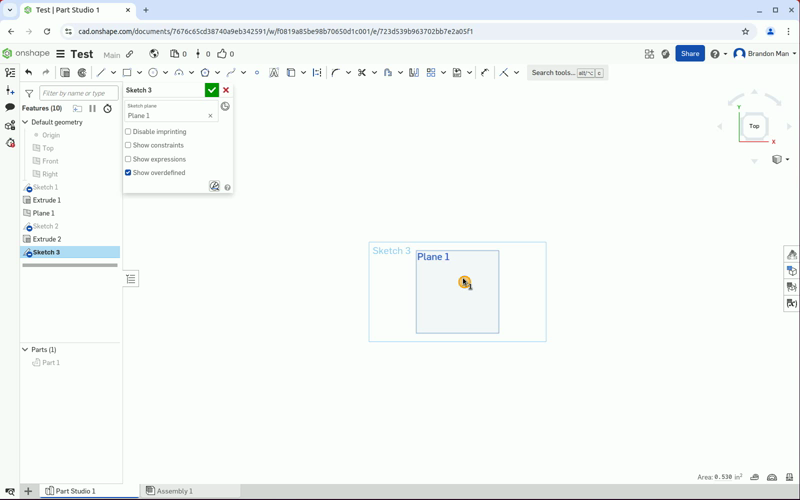
scroll(-6)
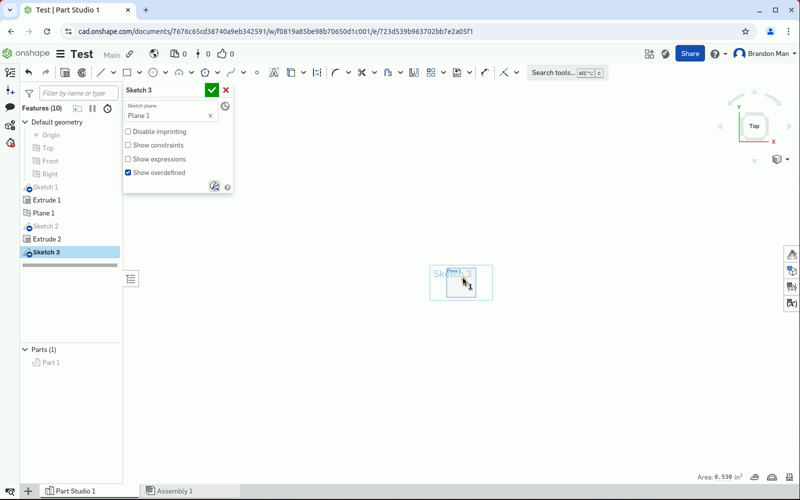
mouse_move(73, 352)
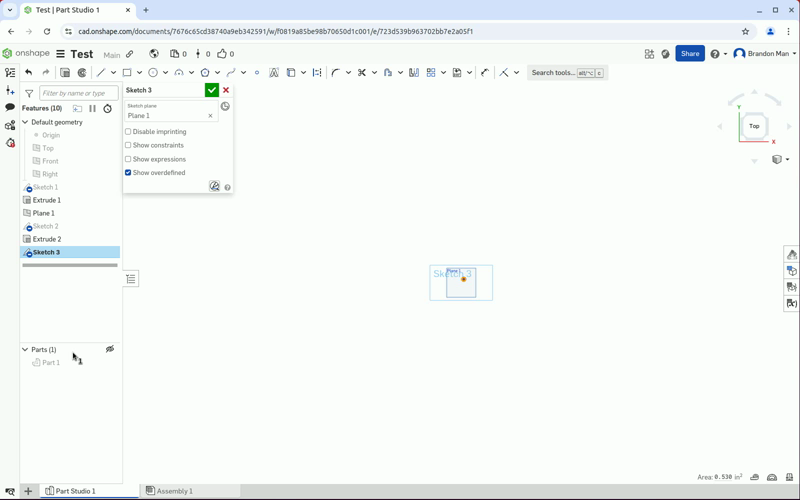
key(shift+y)
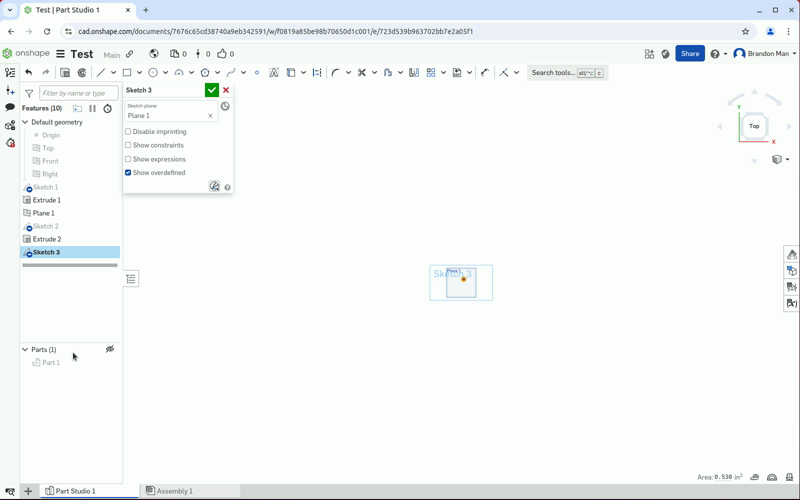
key(shift+e)
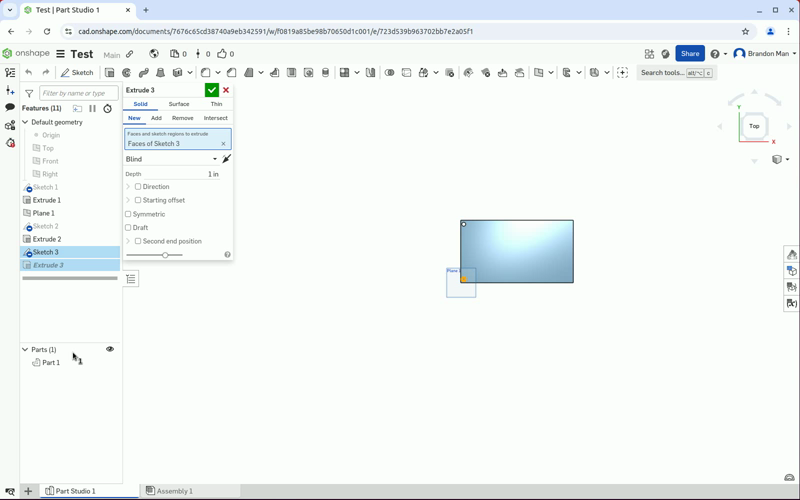
mouse_move(143, 106)
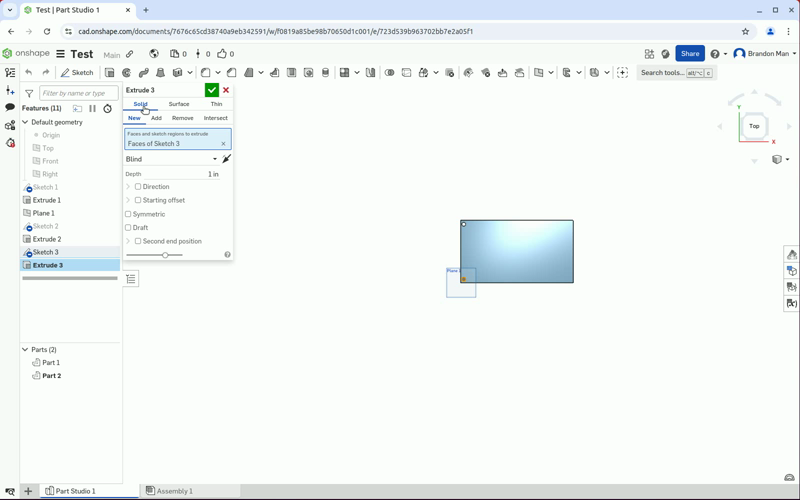
click(143, 106)
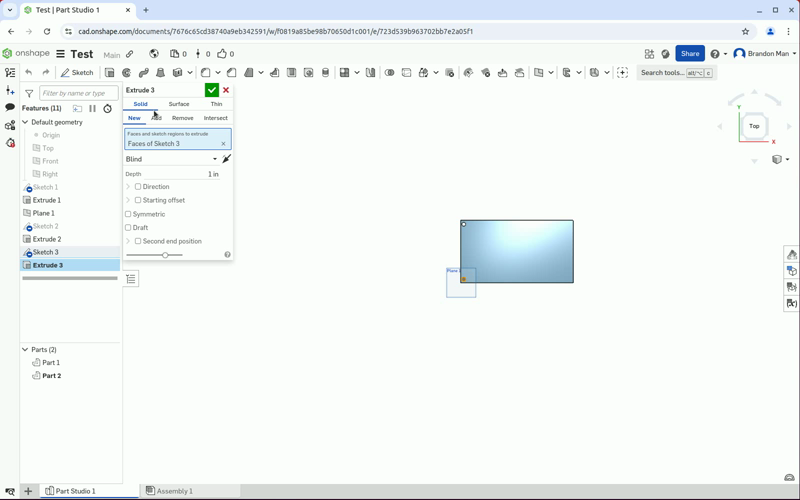
mouse_move(186, 120)
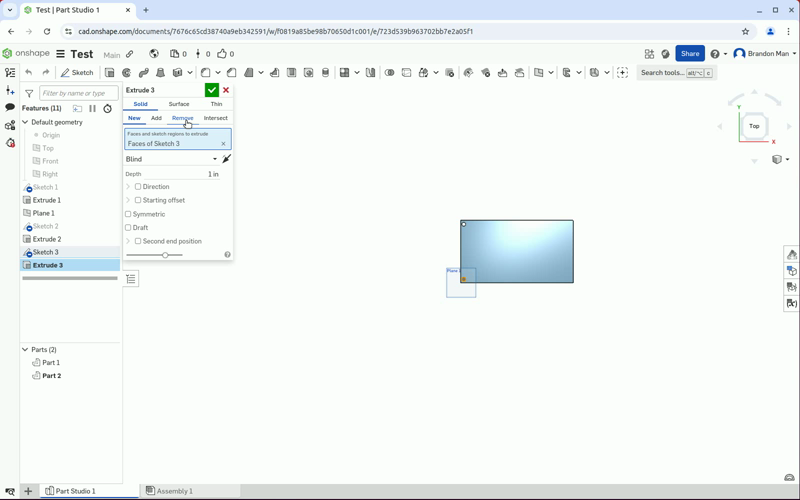
click(186, 120)
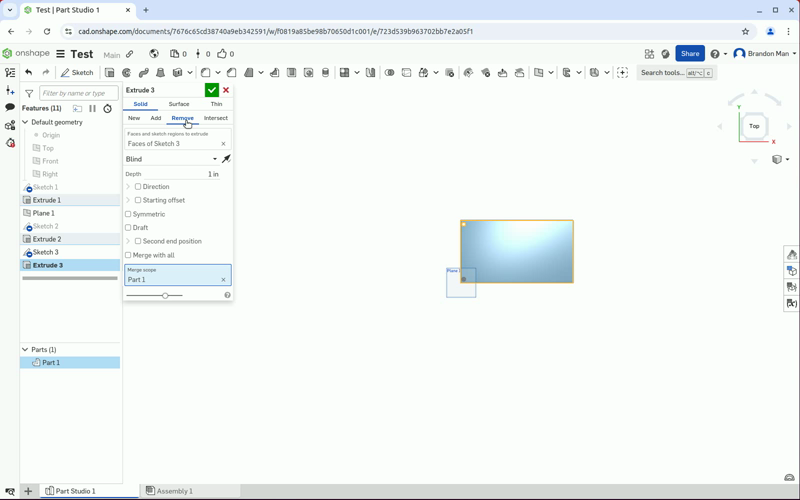
key(tab, 4)
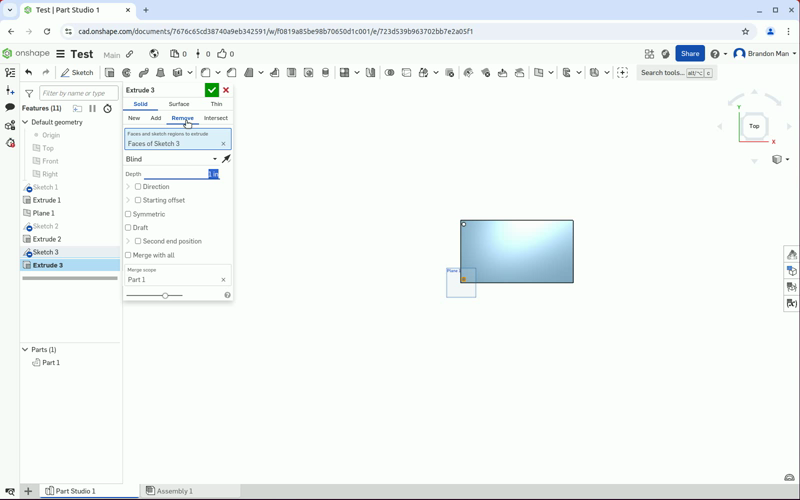
text(4.333)
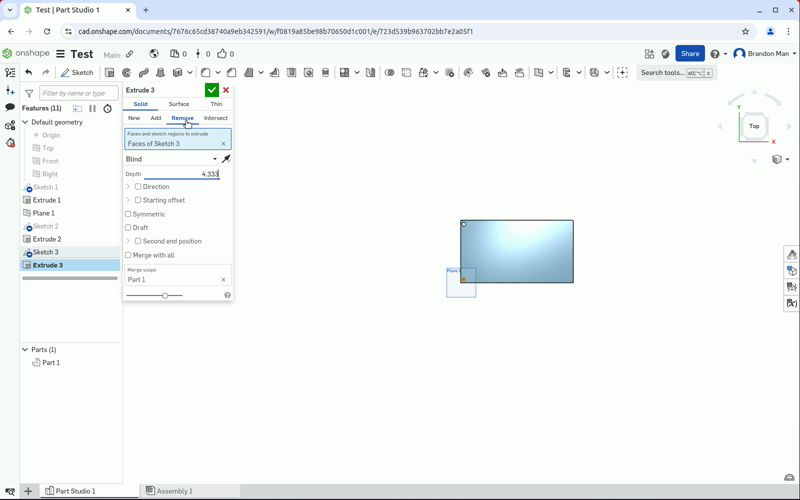
key(tab, 6)
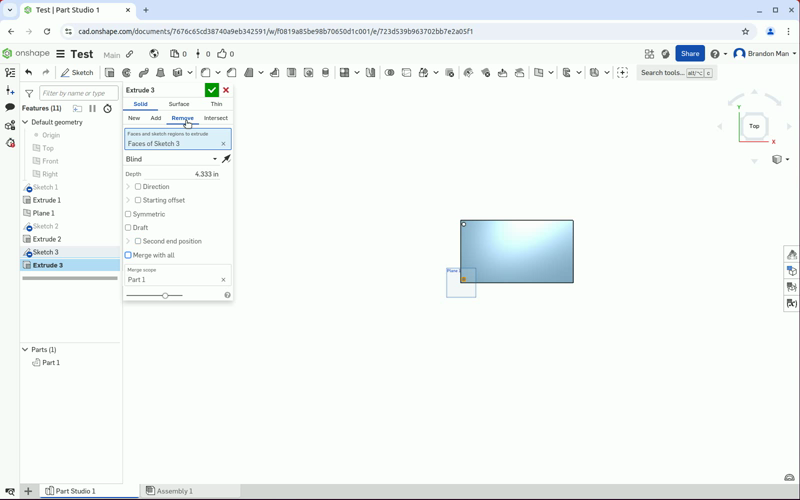
key(space)
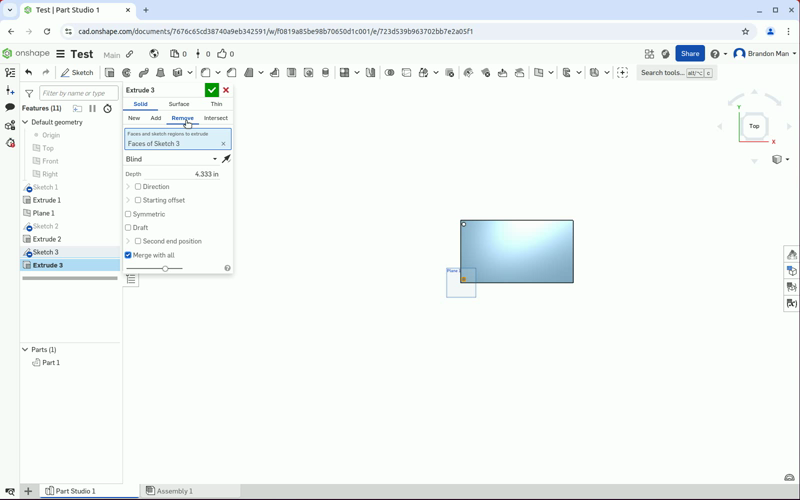
key(enter)
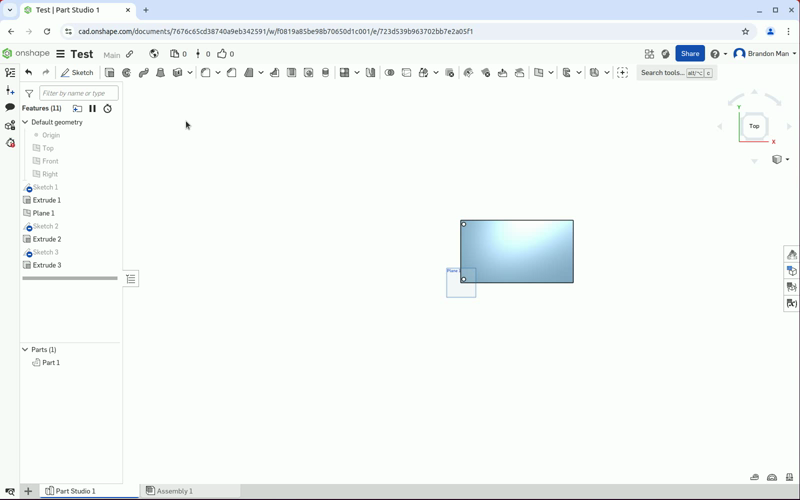
key(shift+h)
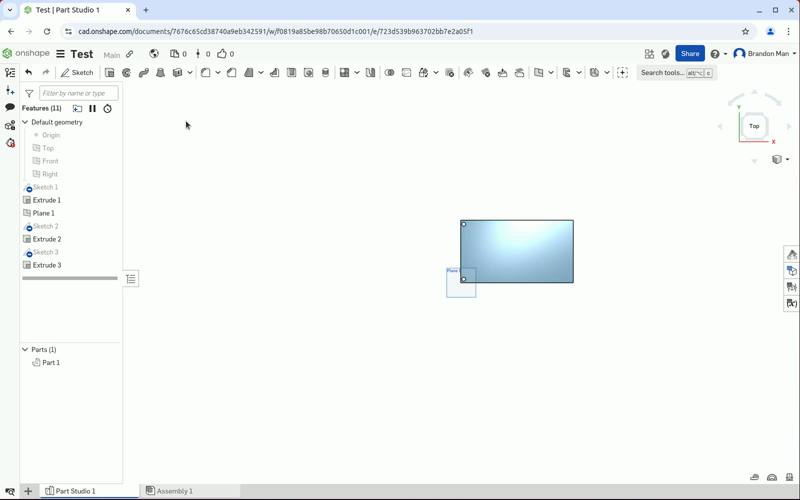
key(shift+h)
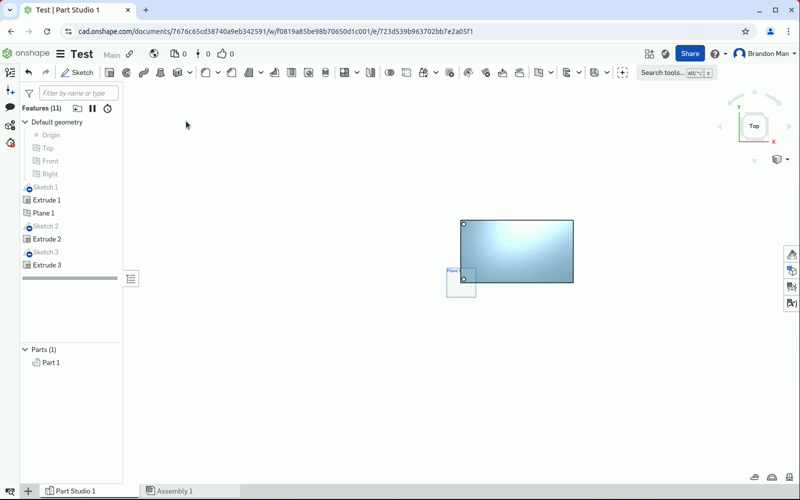
mouse_move(73, 189)
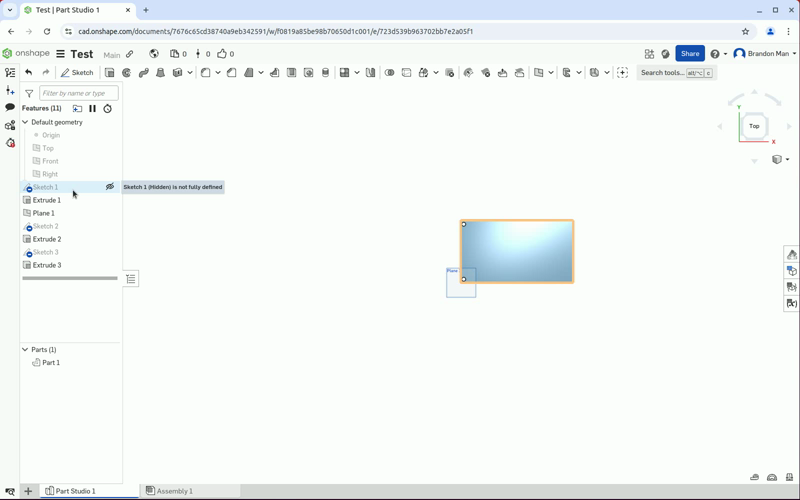
click(73, 189)
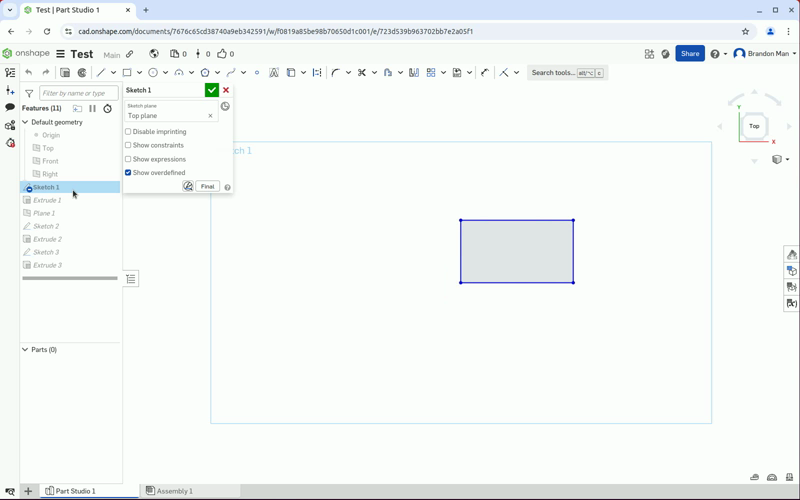
mouse_move(229, 92)
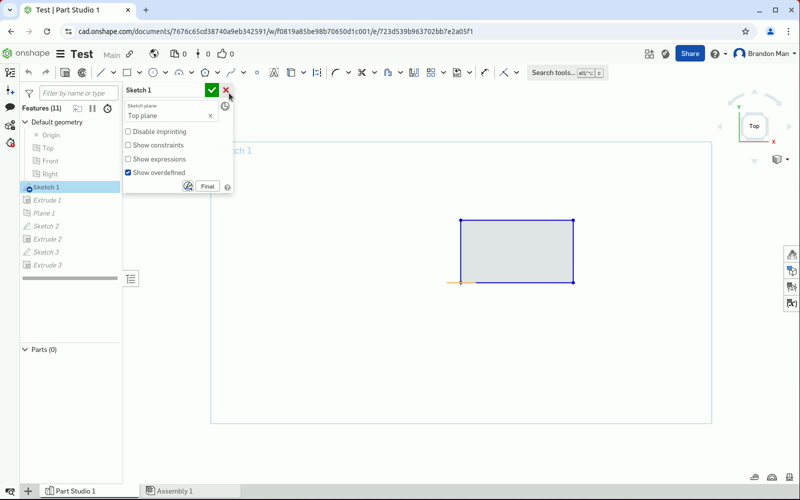
click(229, 92)
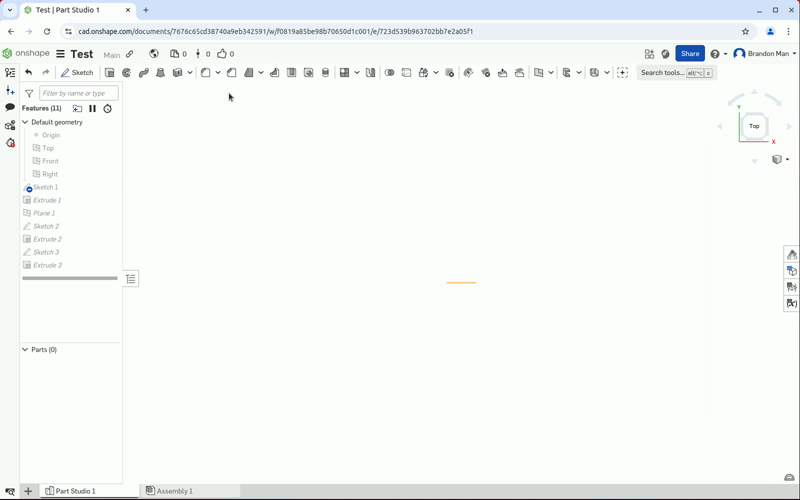
key(shift+s)
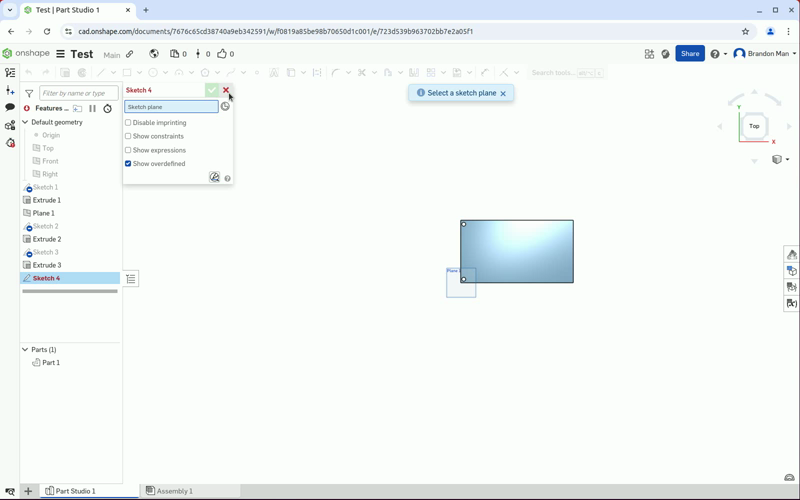
mouse_move(73, 215)
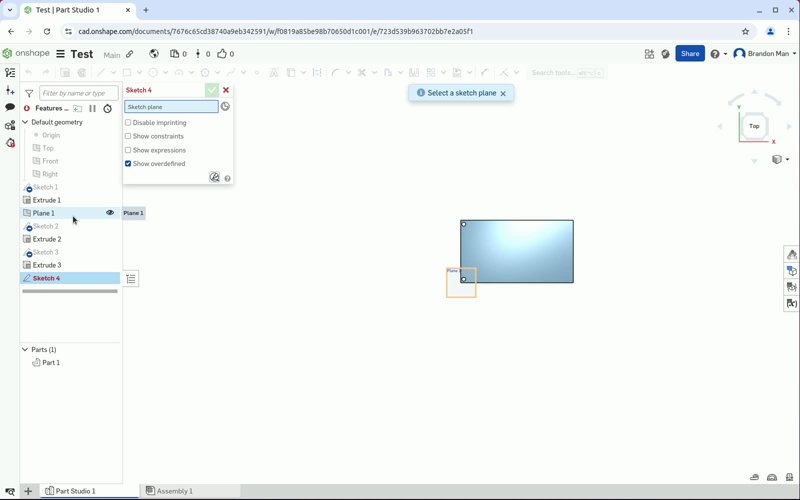
click(73, 215)
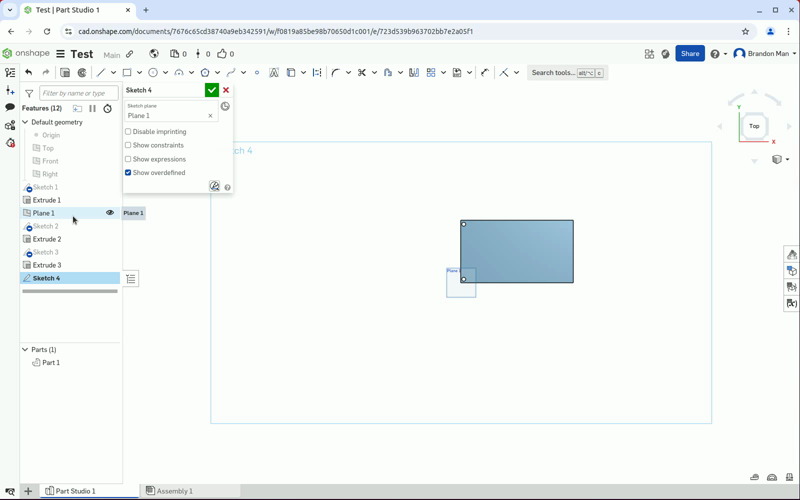
mouse_move(73, 352)
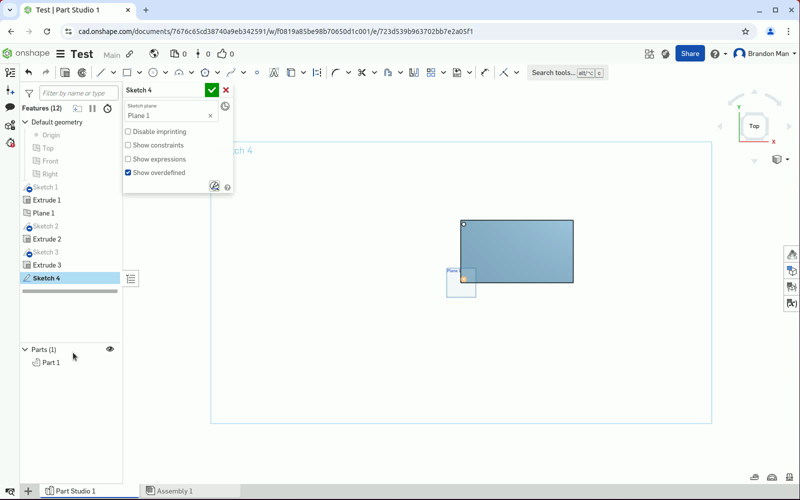
key(y)
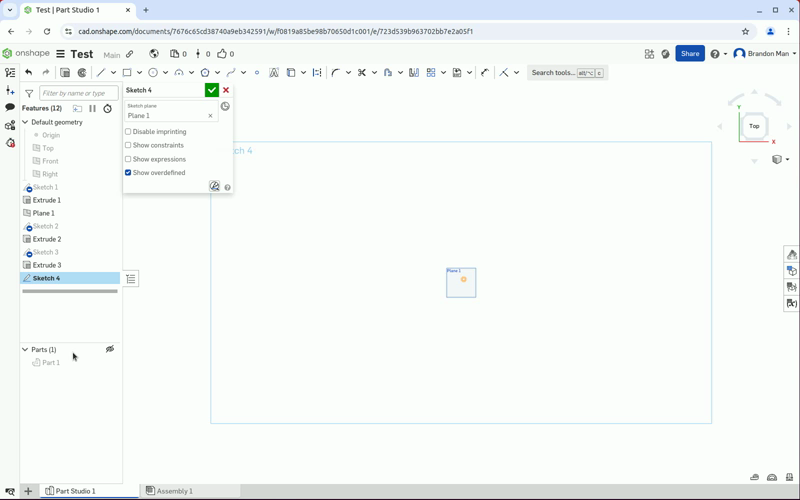
key(c)
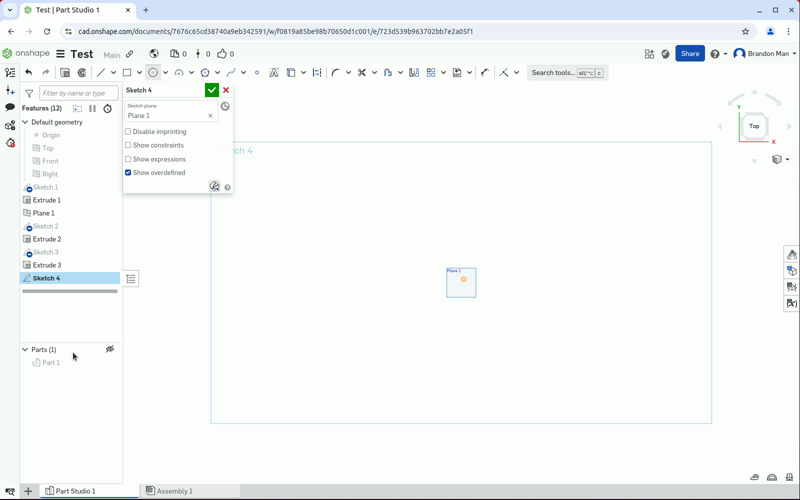
key_down(shift)
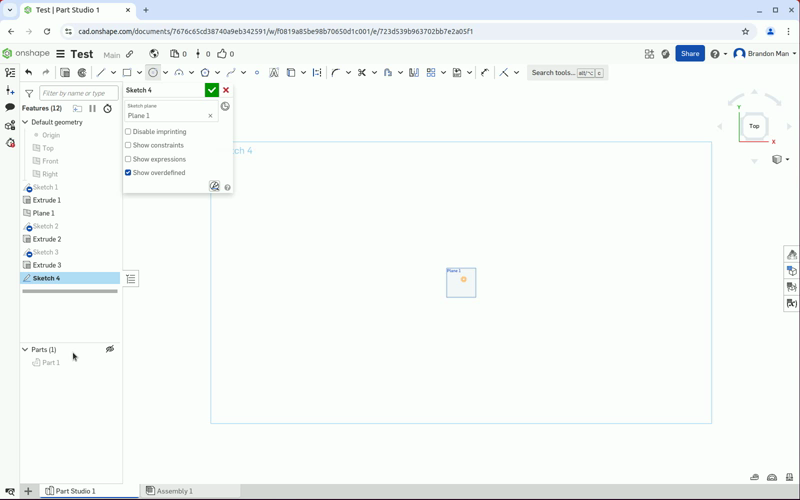
mouse_move(570, 279)
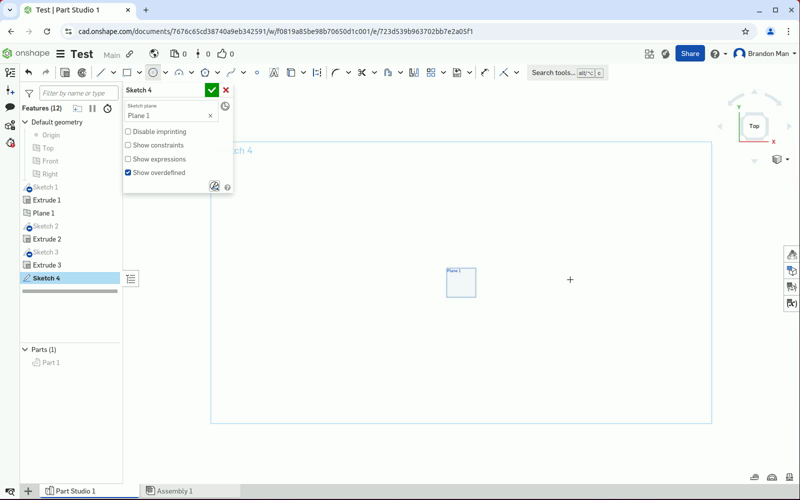
click(570, 279)
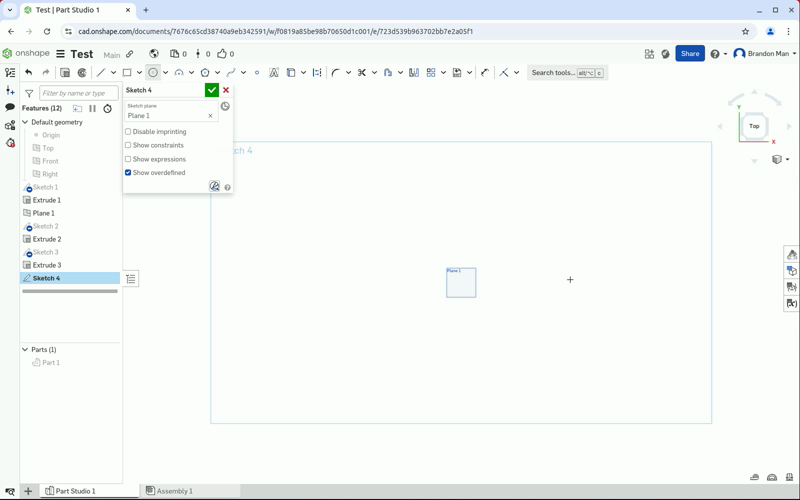
key_up(shift)
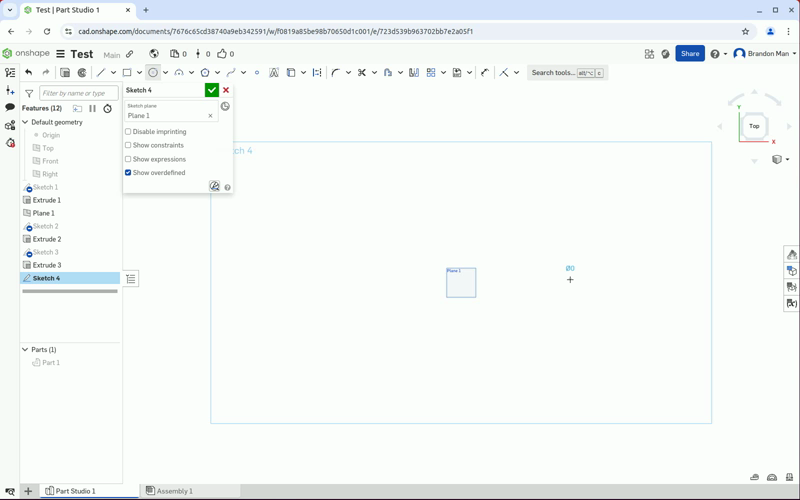
mouse_move(572, 279)
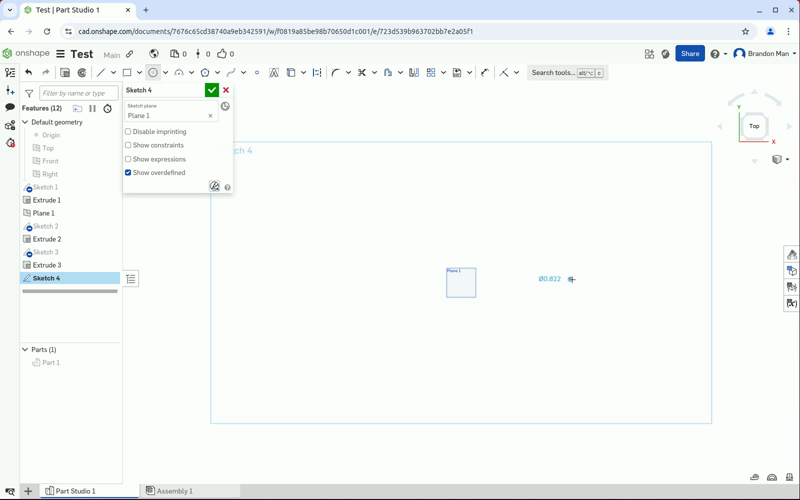
scroll(6)
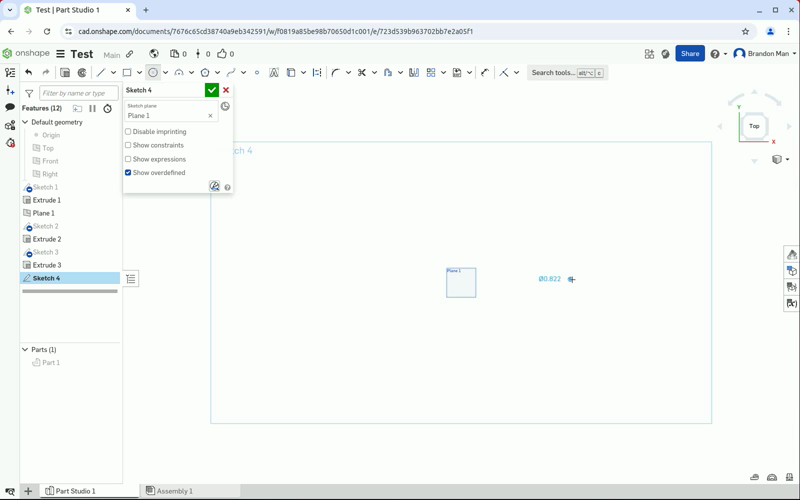
scroll(6)
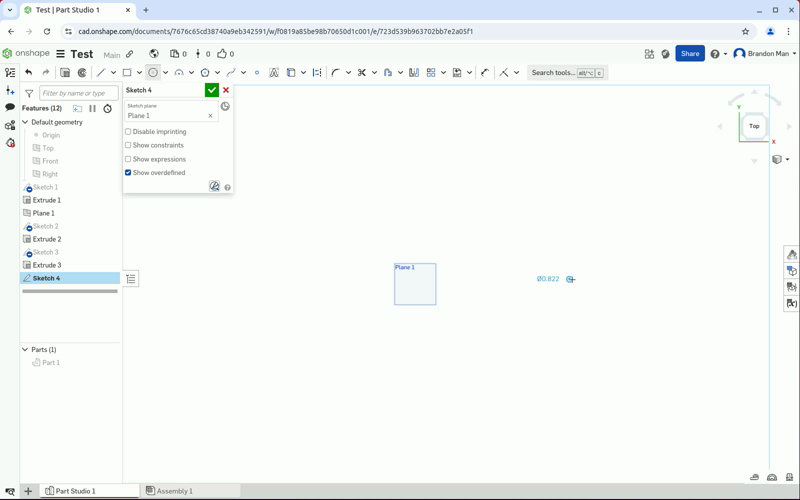
scroll(6)
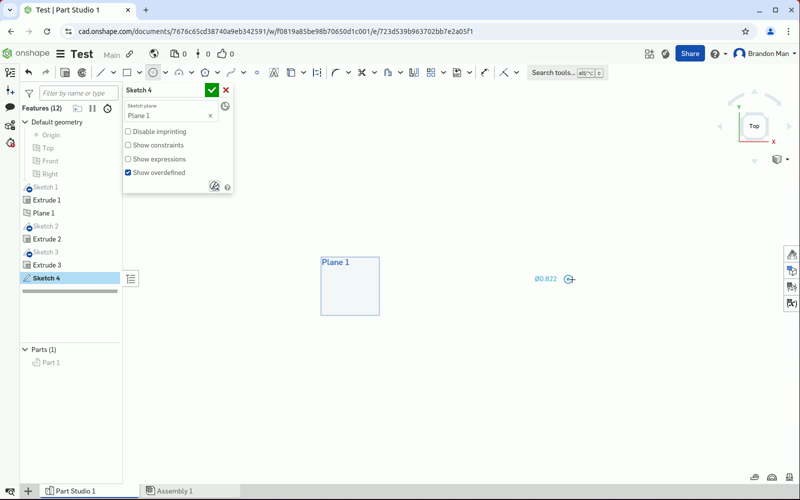
scroll(6)
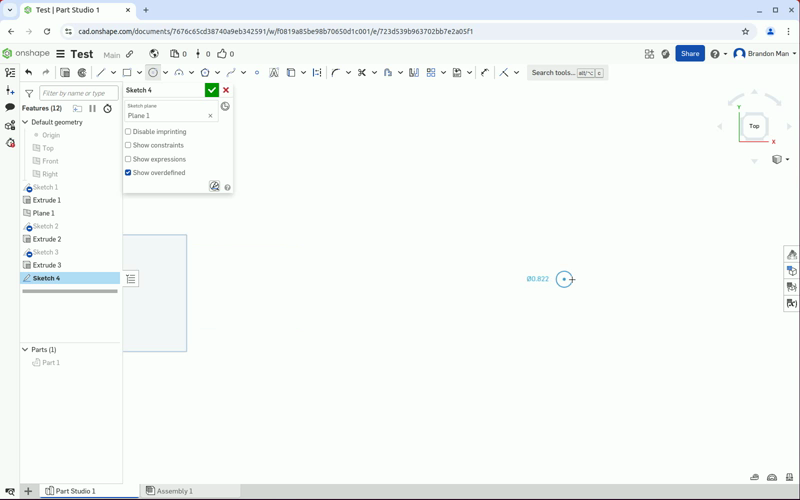
scroll(6)
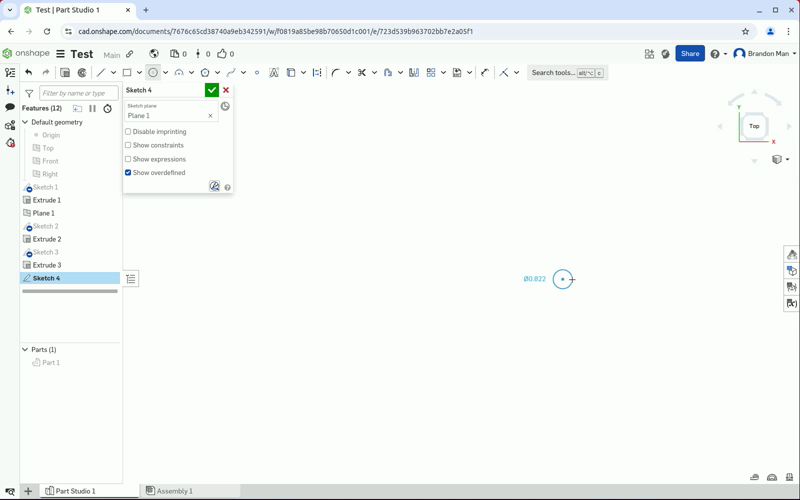
scroll(6)
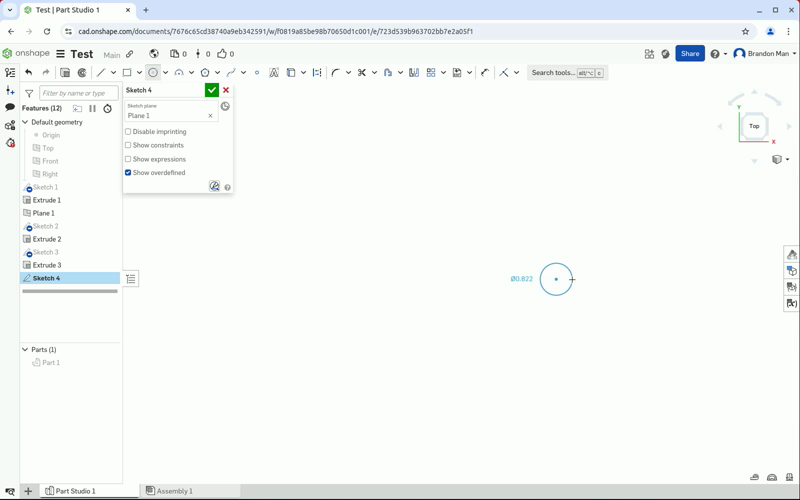
scroll(6)
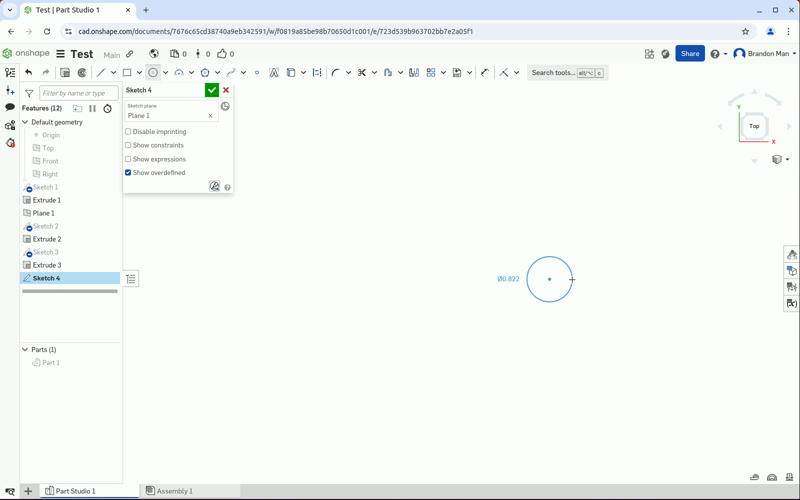
click(572, 279)
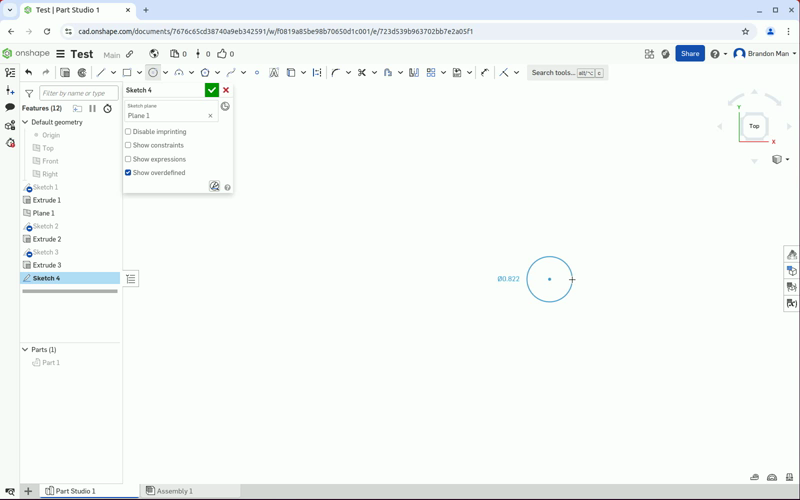
scroll(-6)
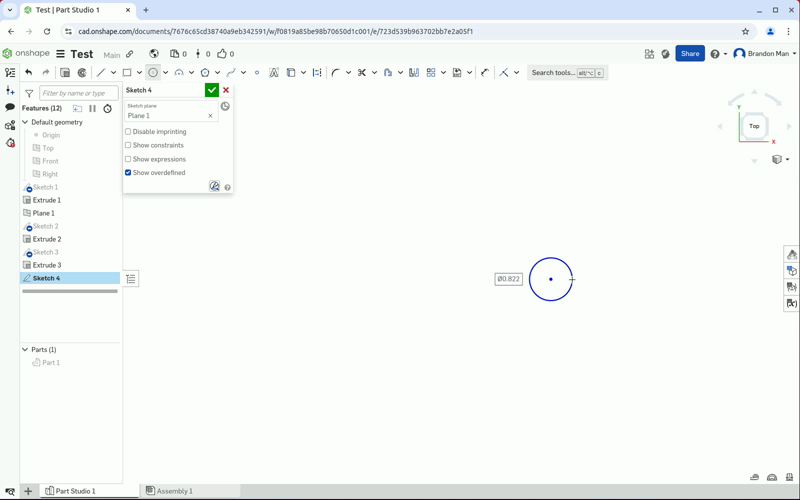
scroll(-6)
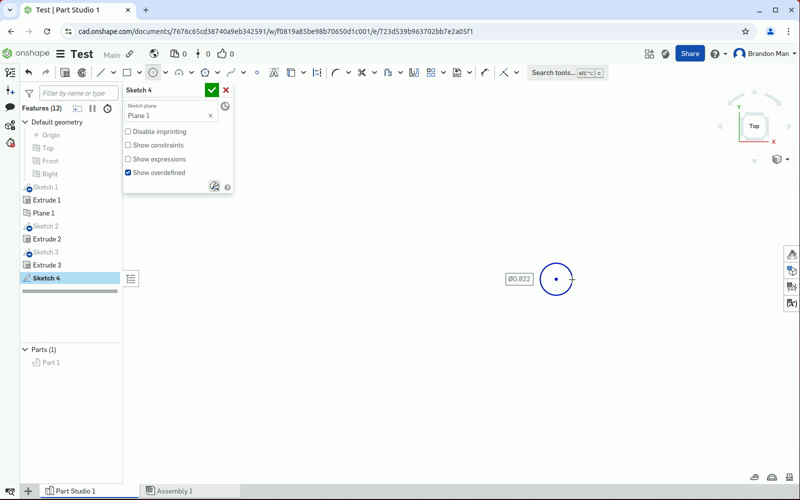
scroll(-6)
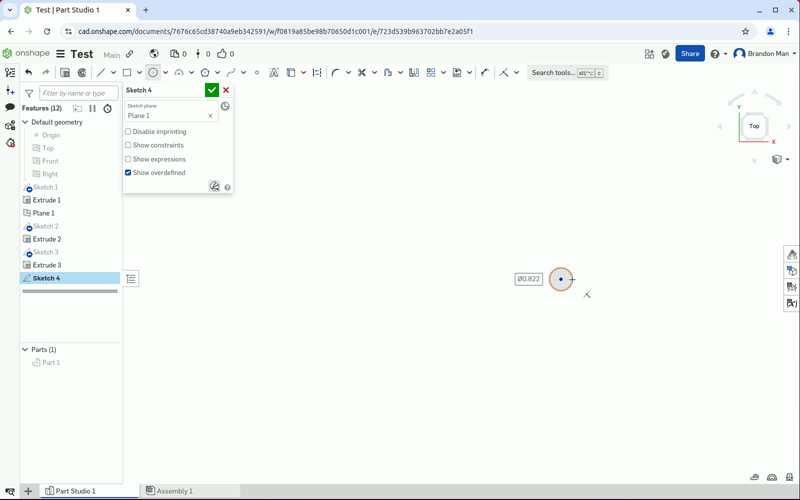
scroll(-6)
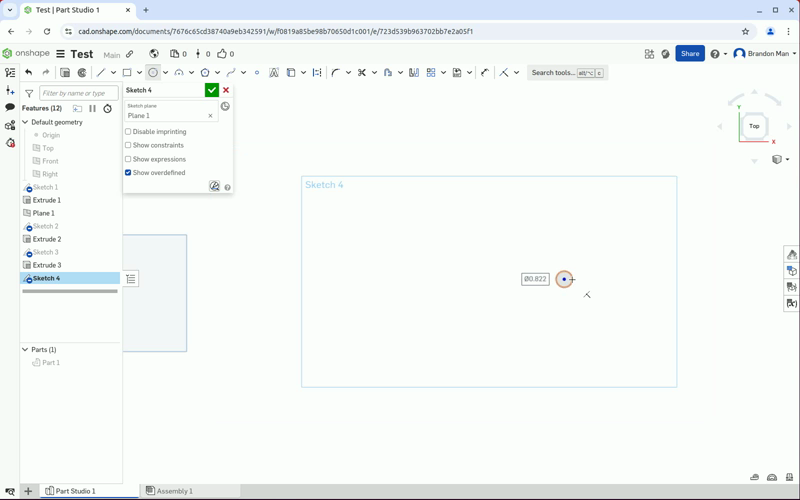
scroll(-6)
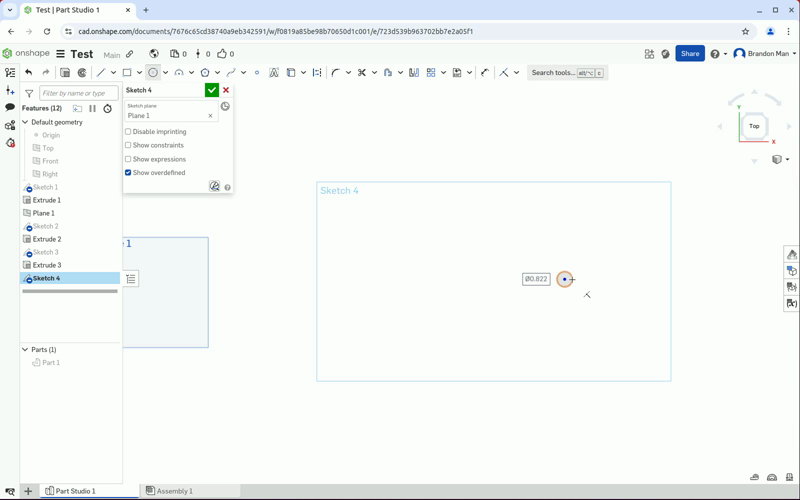
scroll(-6)
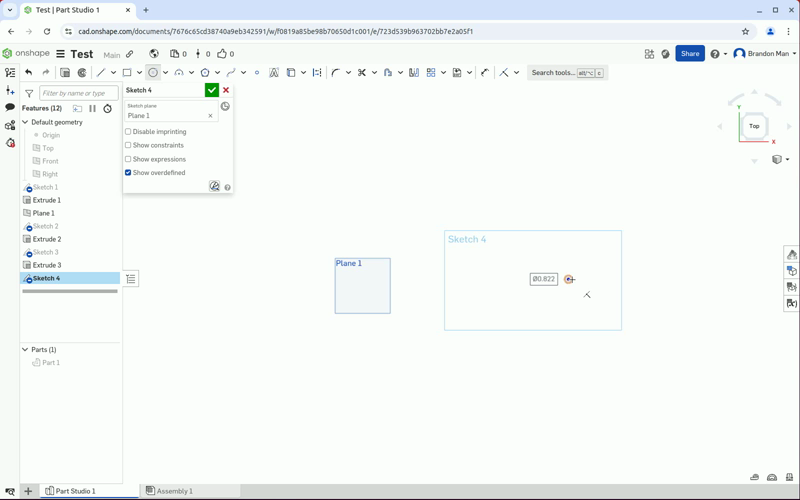
scroll(-6)
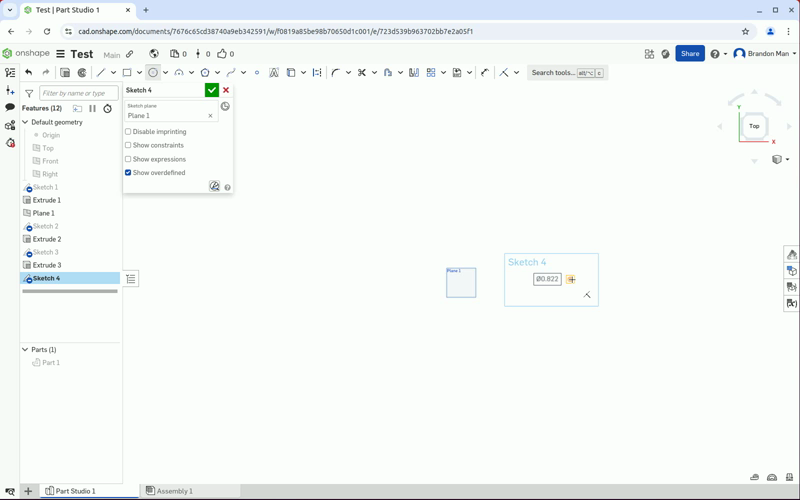
key(esc)
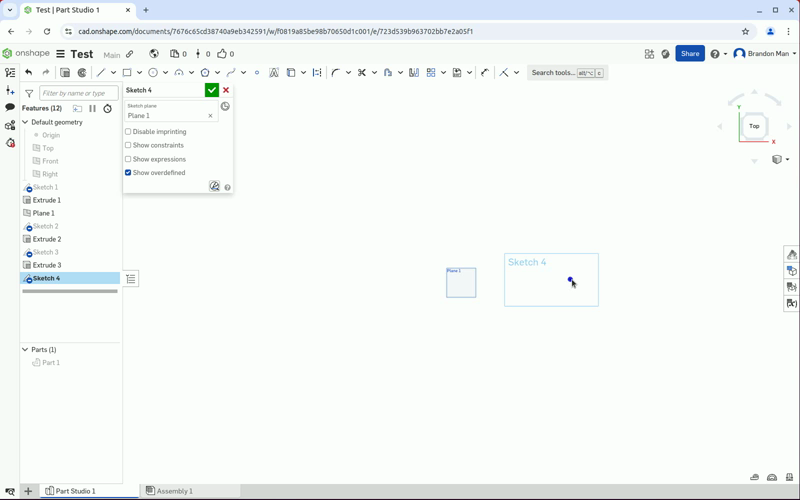
mouse_move(569, 277)
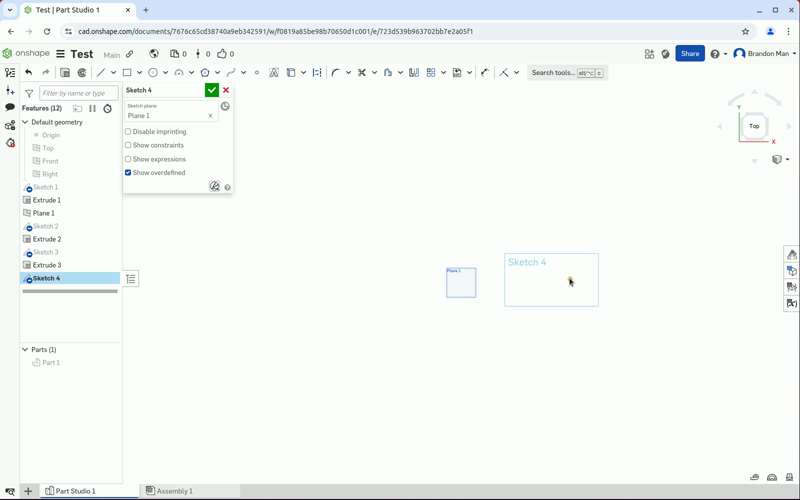
scroll(6)
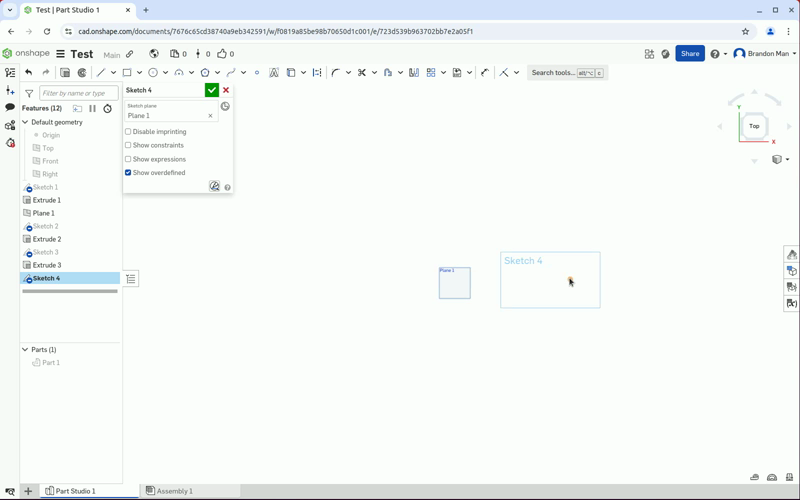
scroll(6)
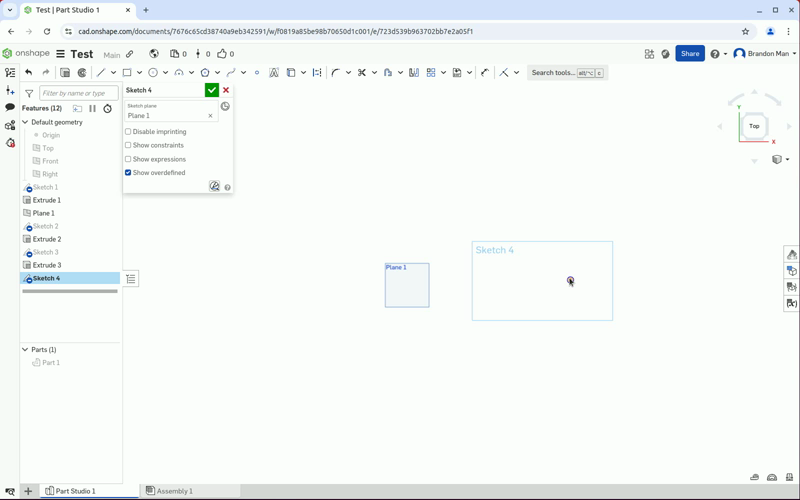
scroll(6)
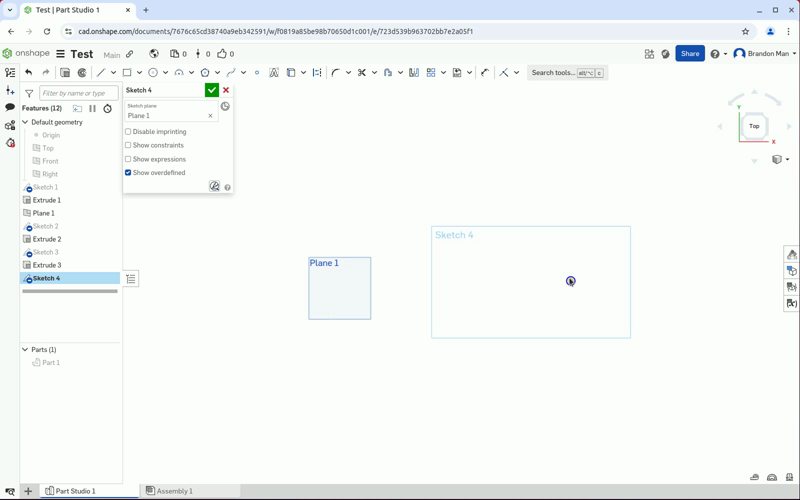
scroll(6)
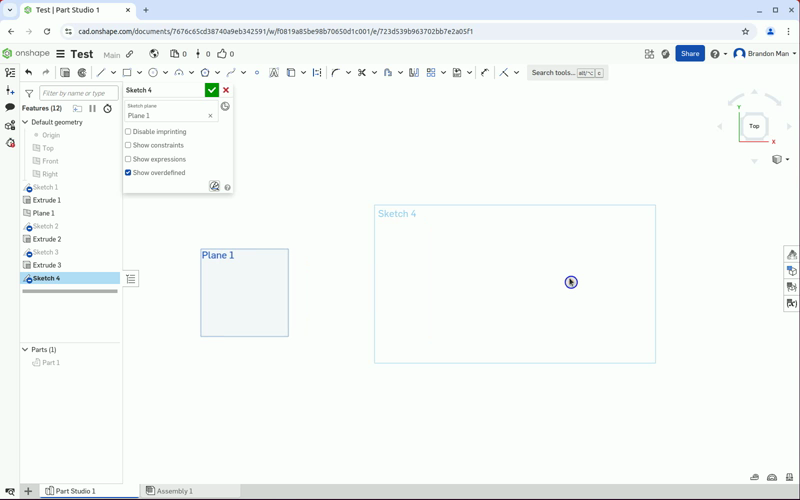
scroll(6)
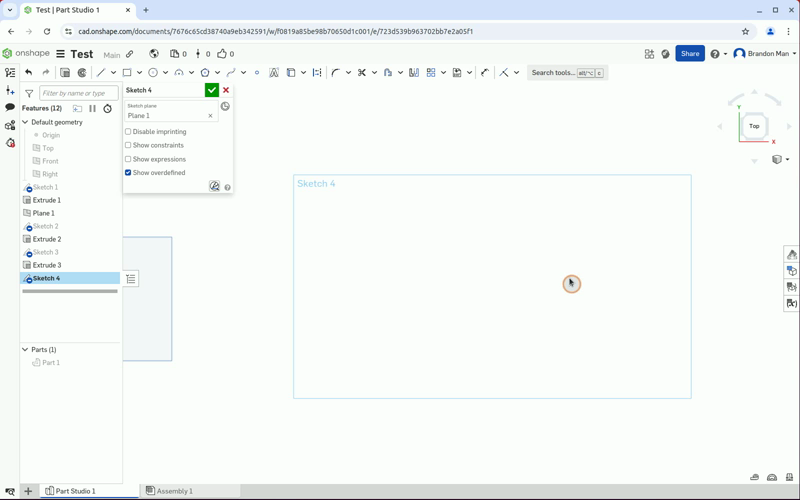
scroll(6)
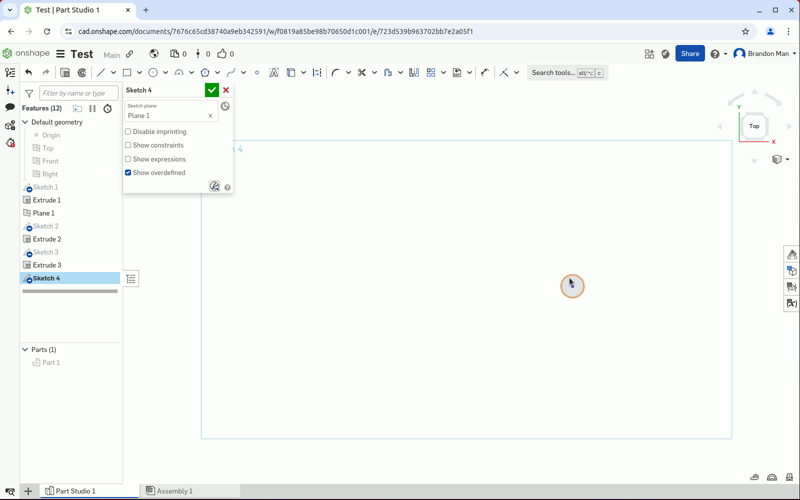
scroll(6)
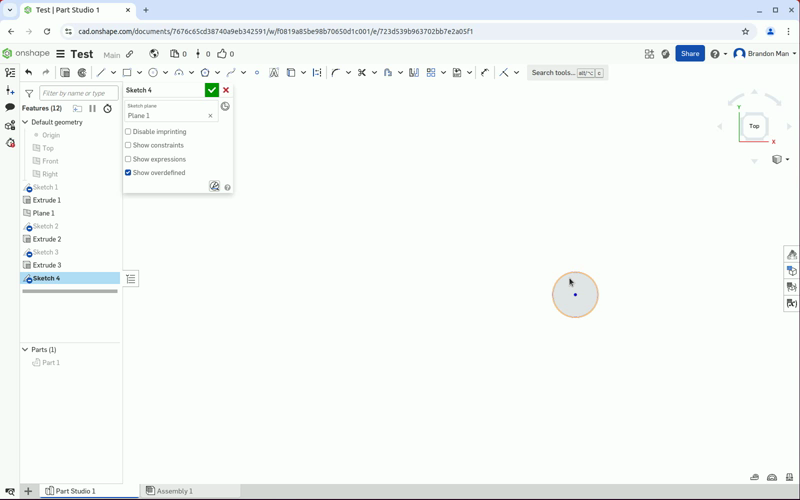
click(569, 277)
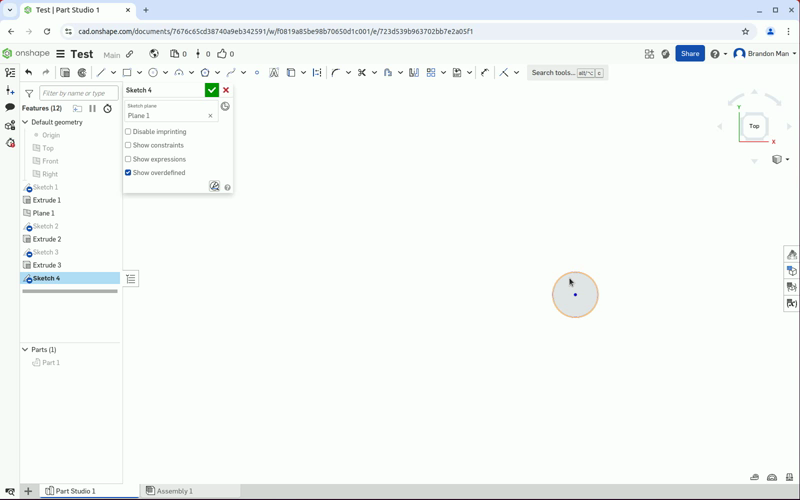
scroll(-6)
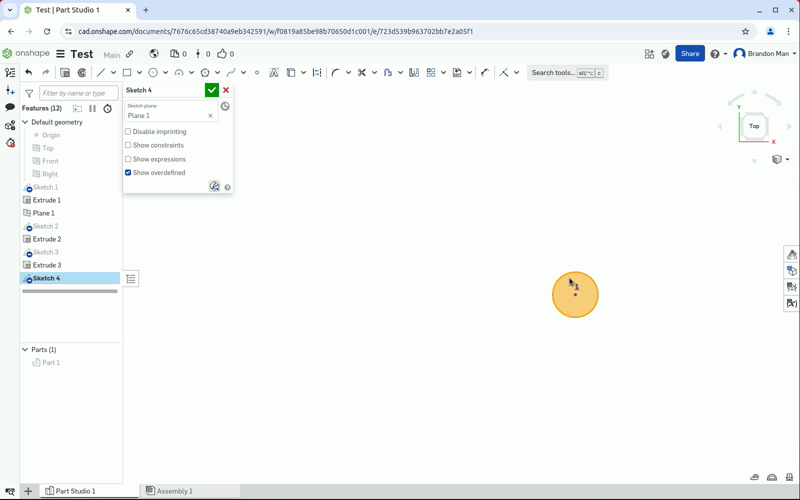
scroll(-6)
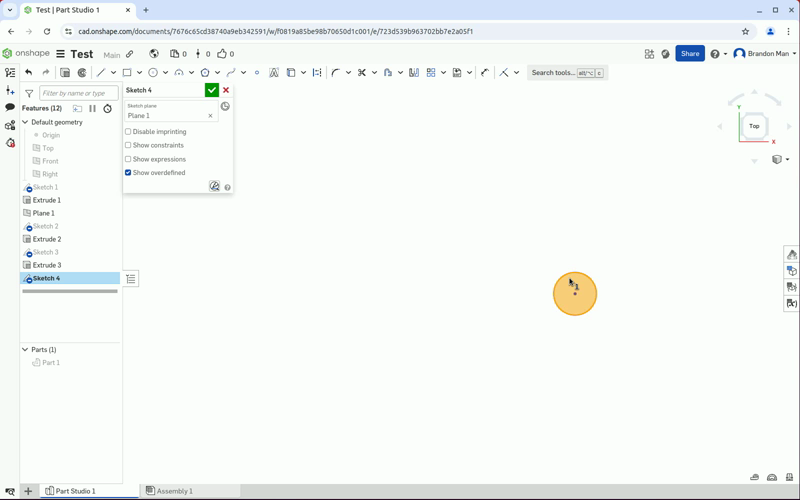
scroll(-6)
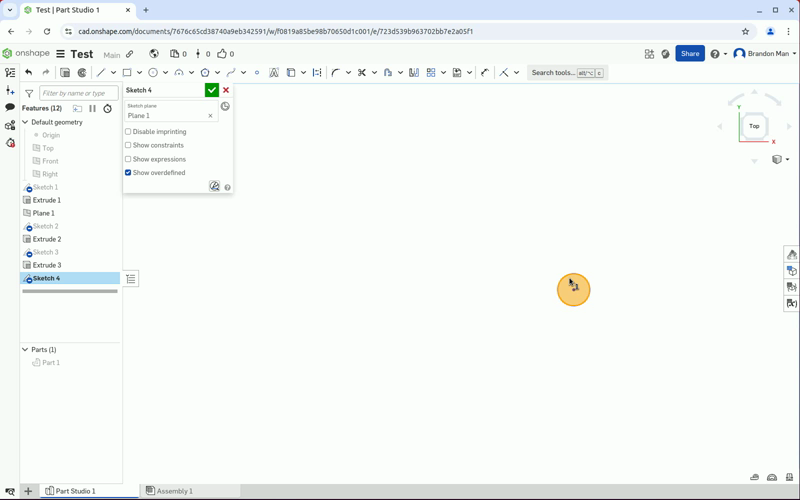
scroll(-6)
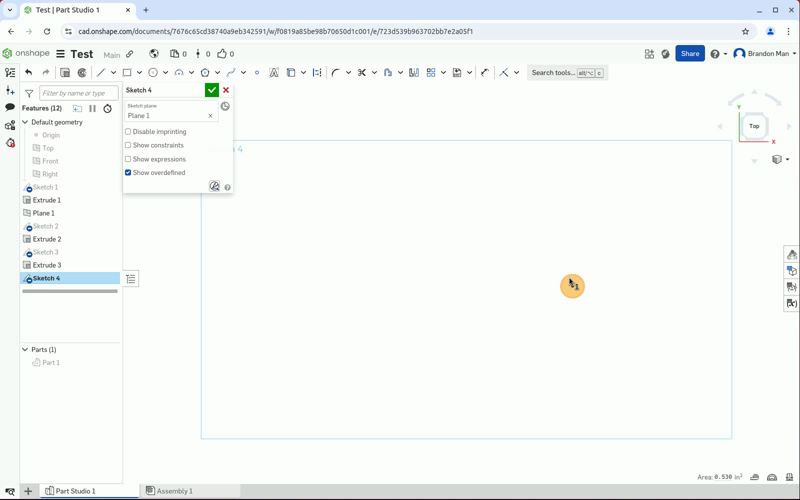
scroll(-6)
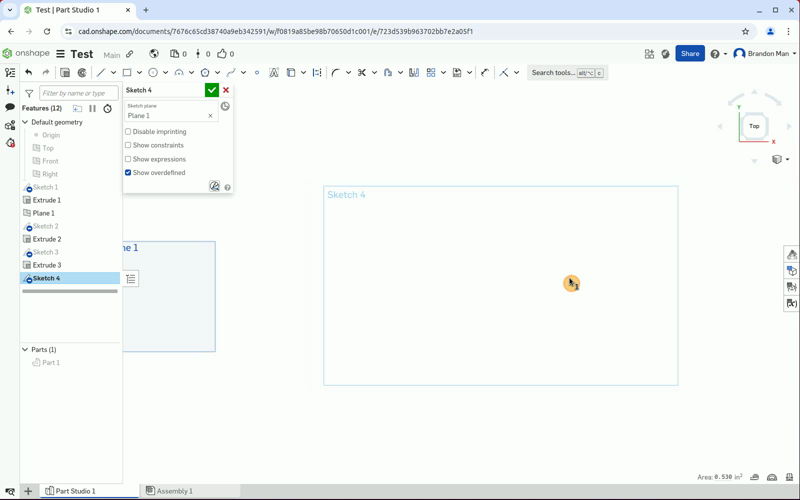
scroll(-6)
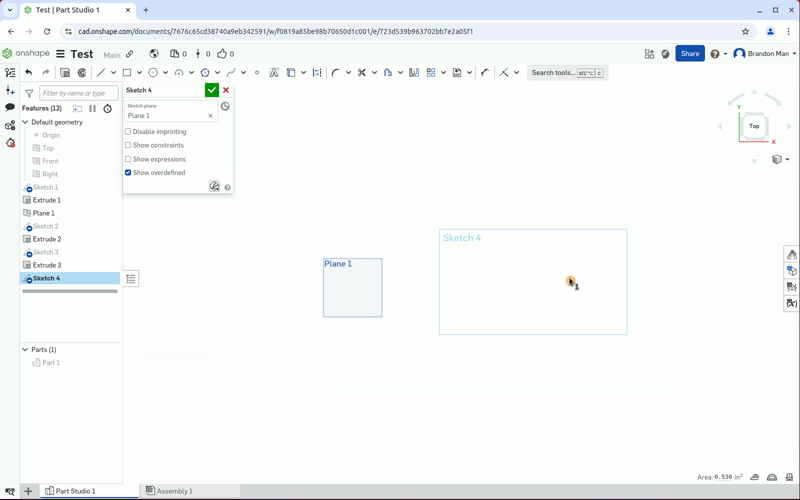
scroll(-6)
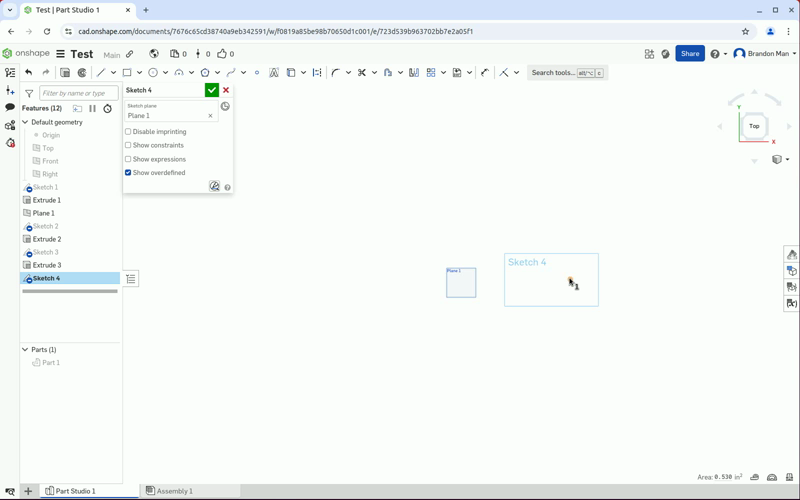
mouse_move(73, 352)
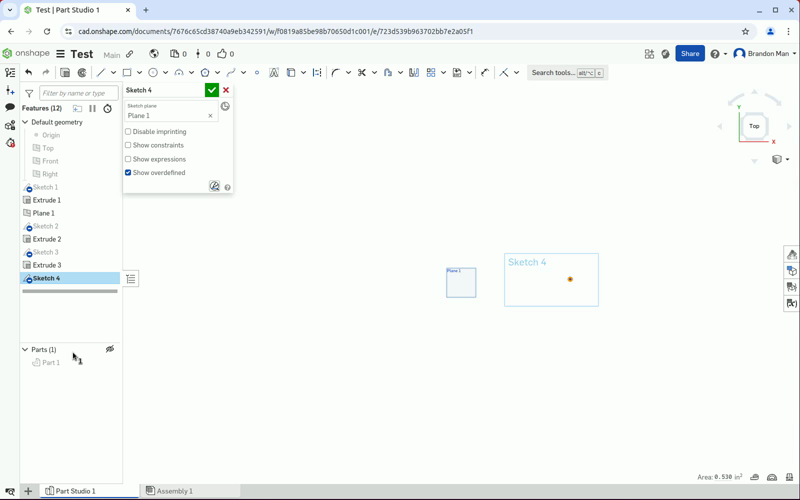
key(shift+y)
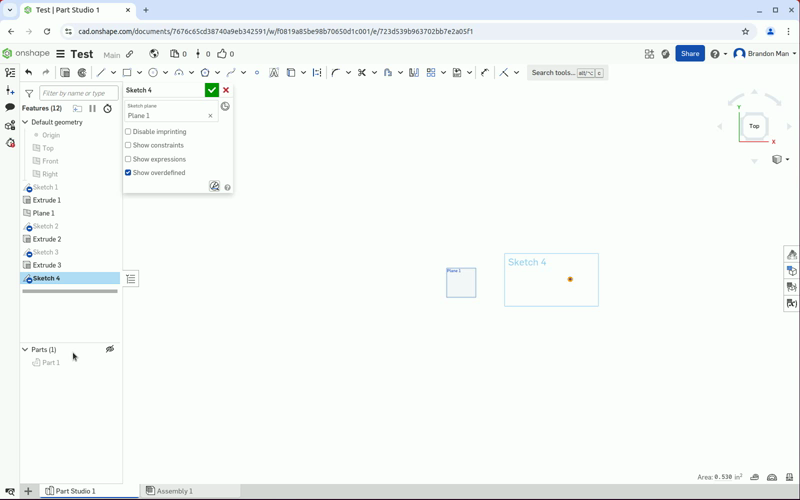
key(shift+e)
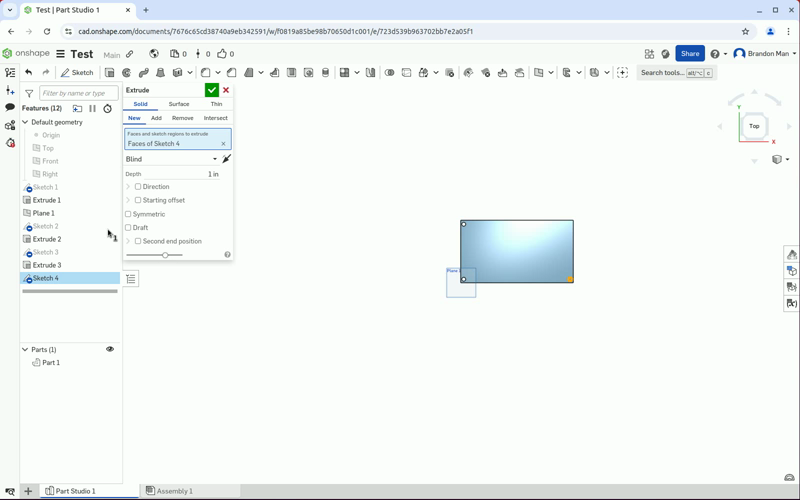
mouse_move(143, 106)
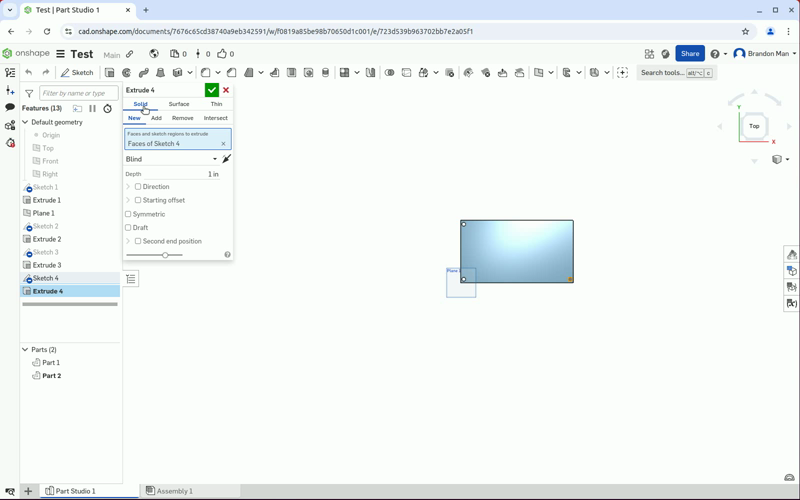
click(143, 106)
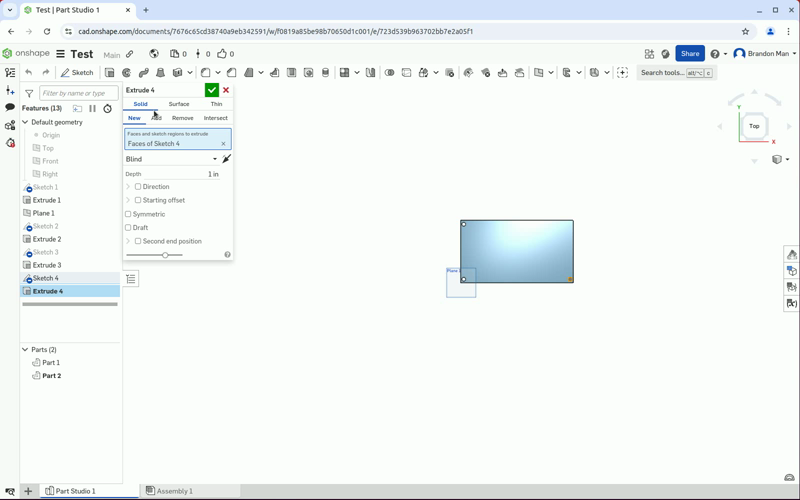
mouse_move(186, 120)
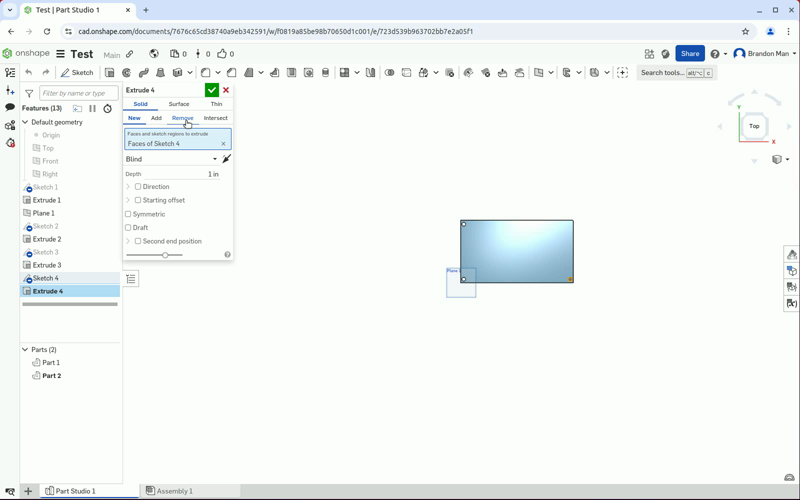
click(186, 120)
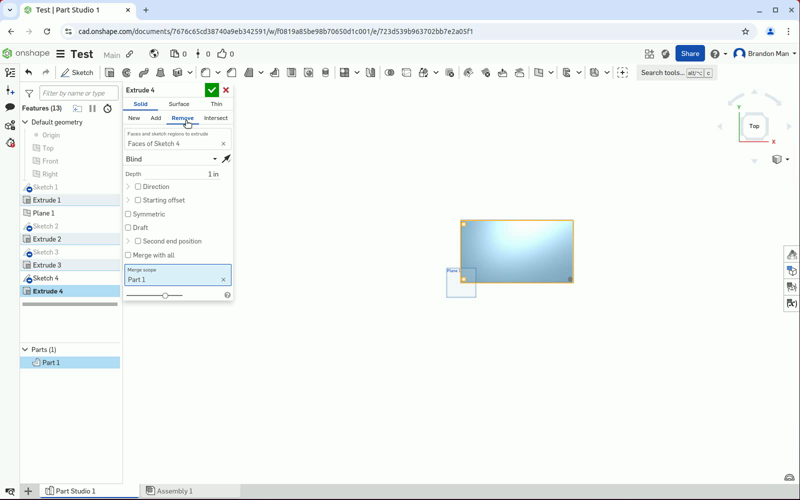
key(tab, 4)
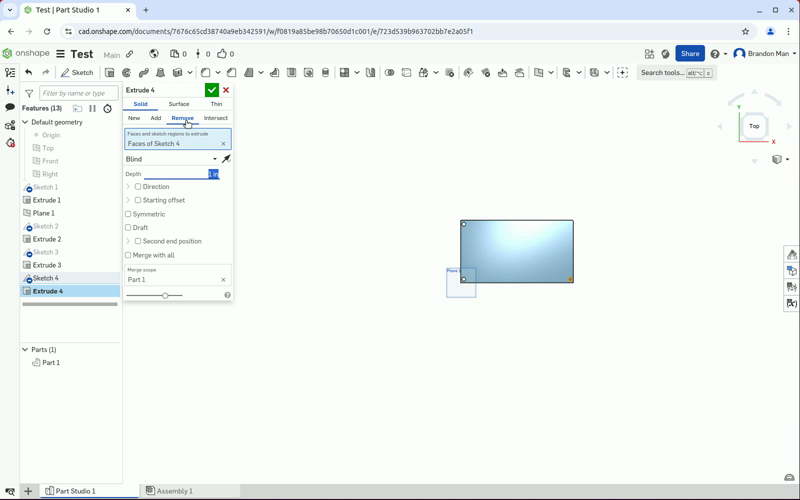
text(4.333)
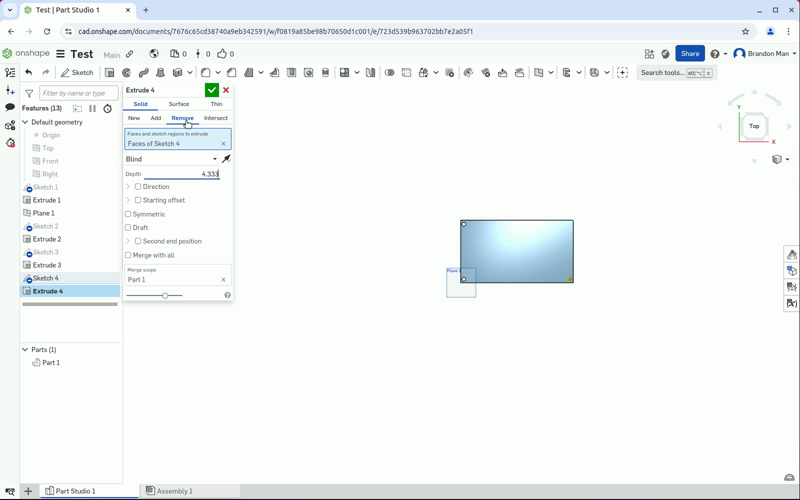
key(tab, 6)
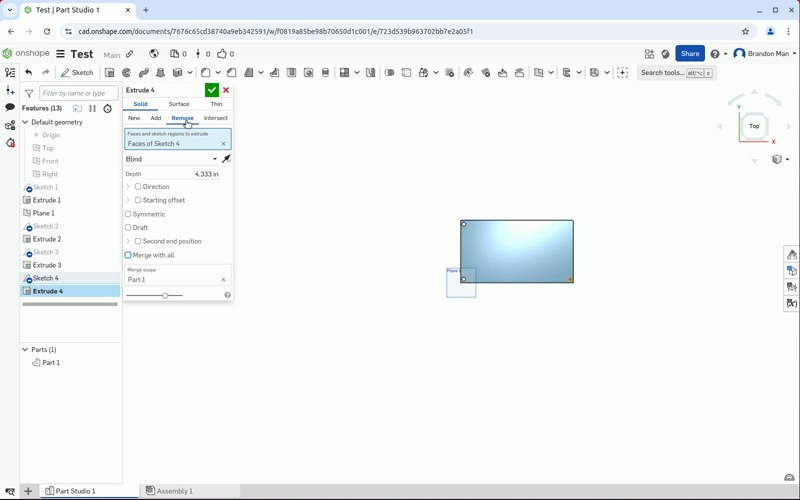
key(space)
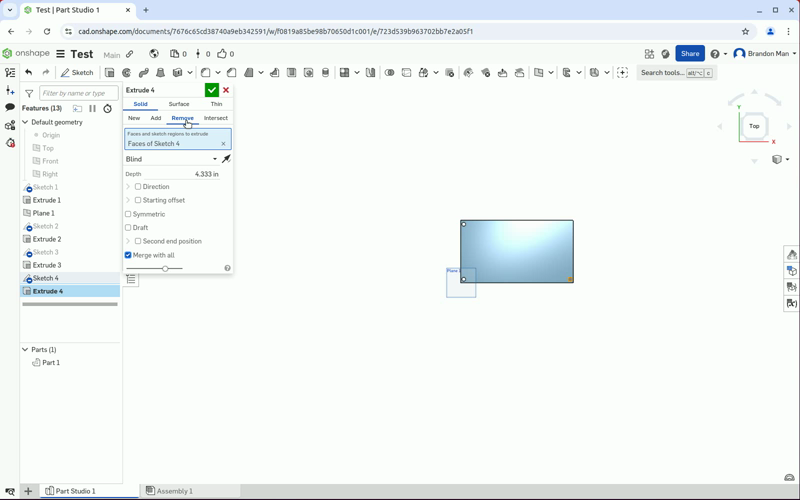
key(enter)
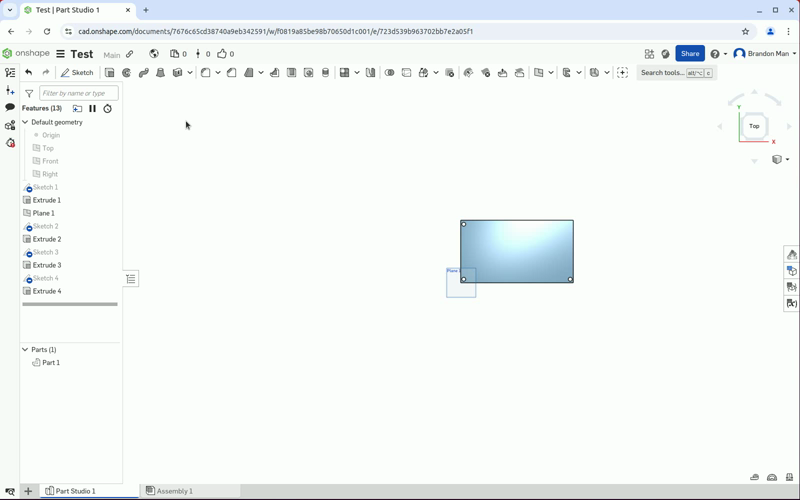
key(shift+h)
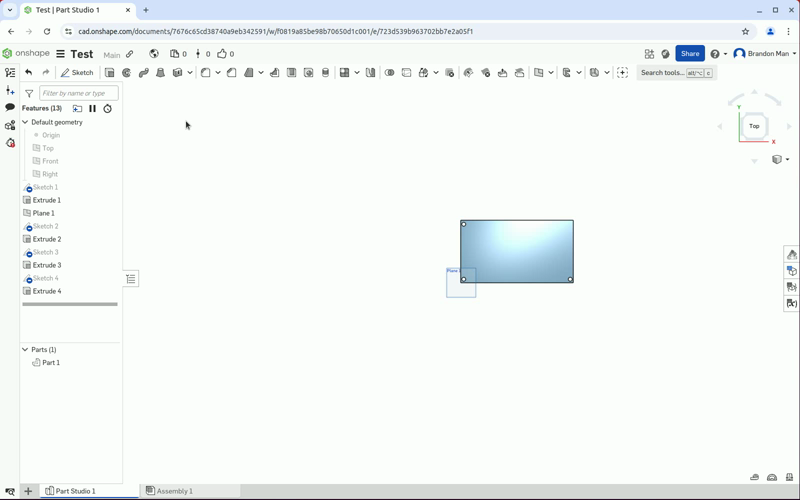
key(shift+h)
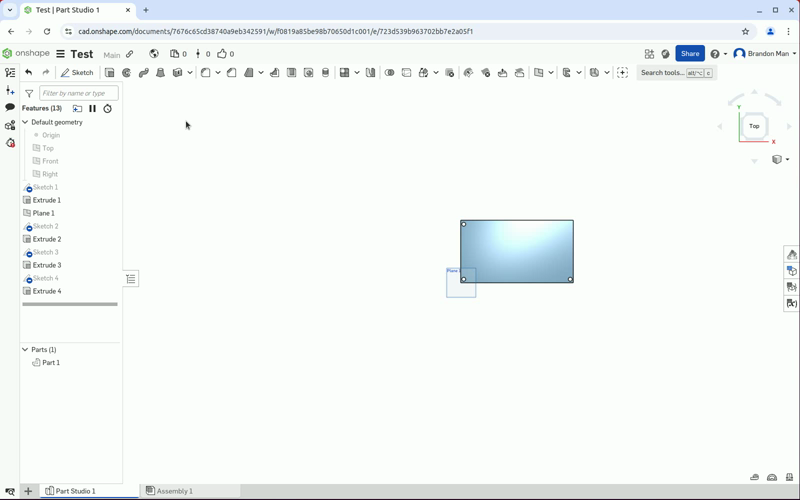
mouse_move(73, 189)
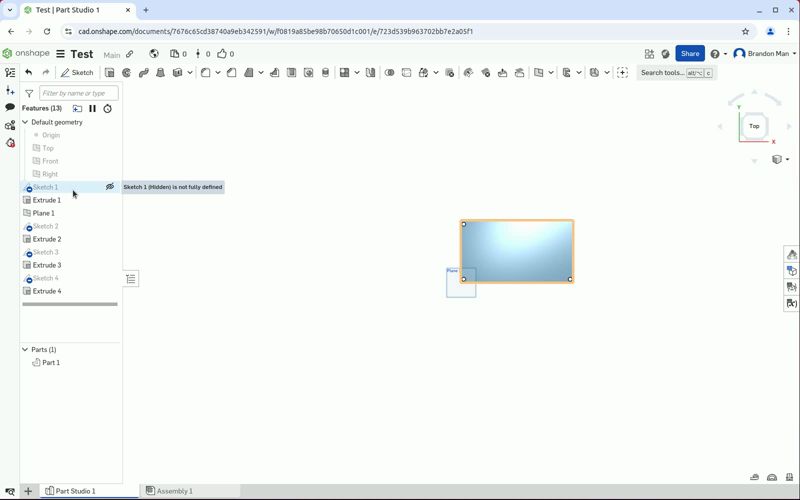
click(73, 189)
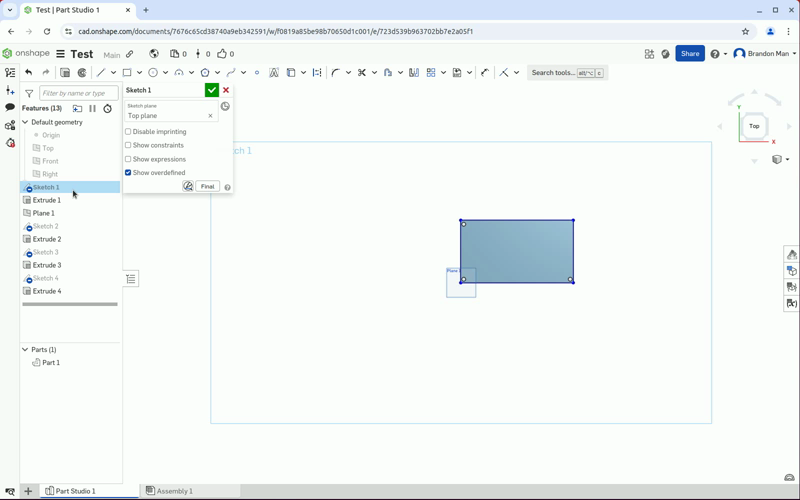
mouse_move(229, 92)
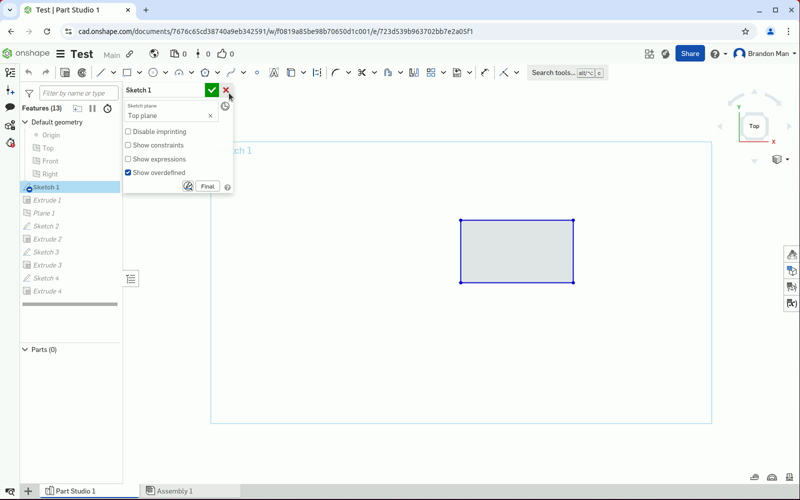
click(229, 92)
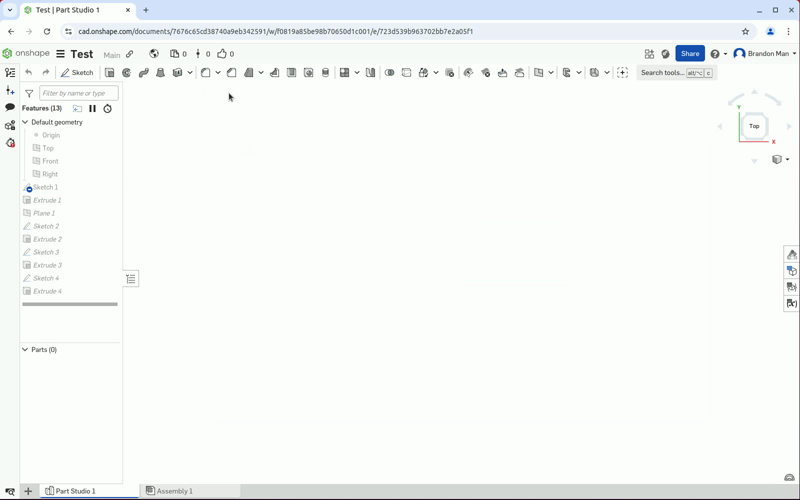
key(shift+s)
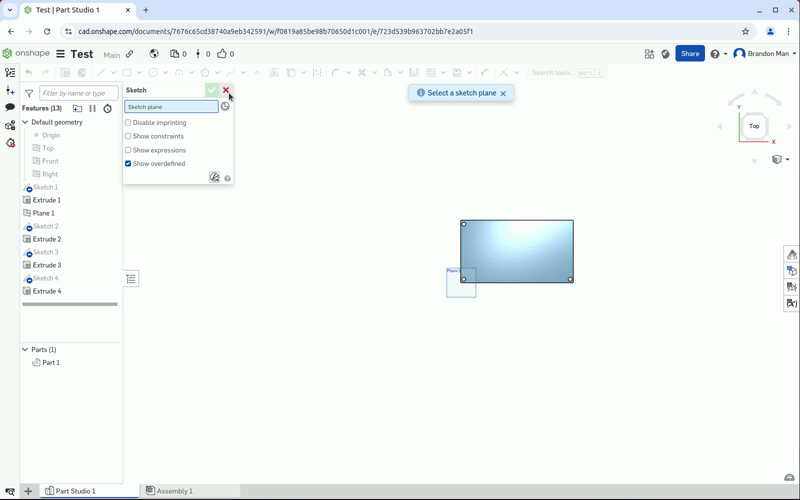
mouse_move(73, 215)
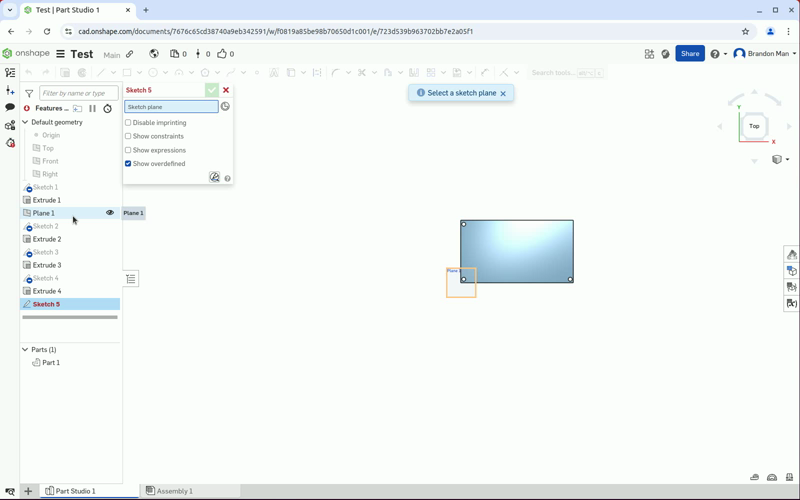
click(73, 215)
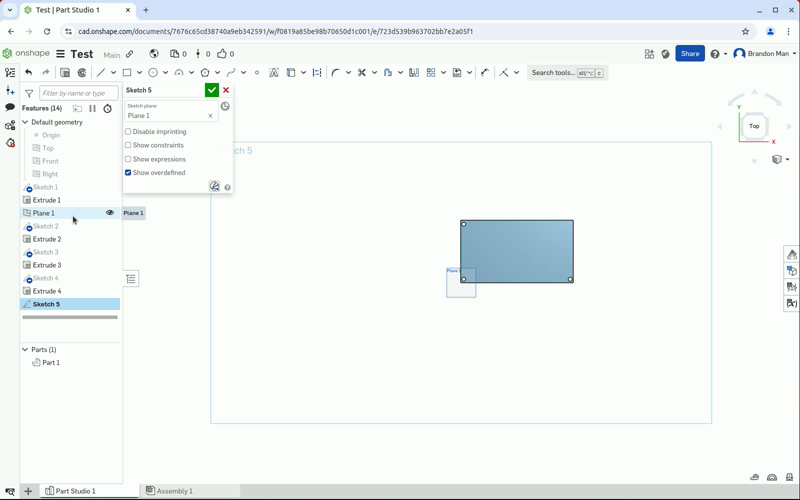
mouse_move(73, 352)
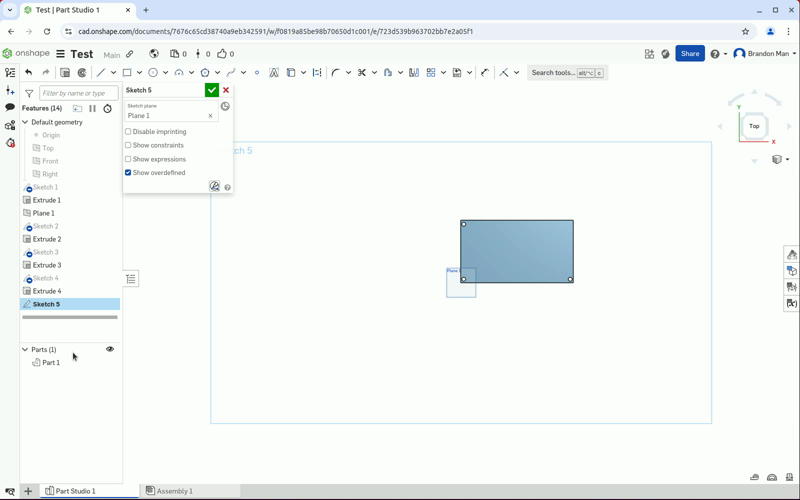
key(y)
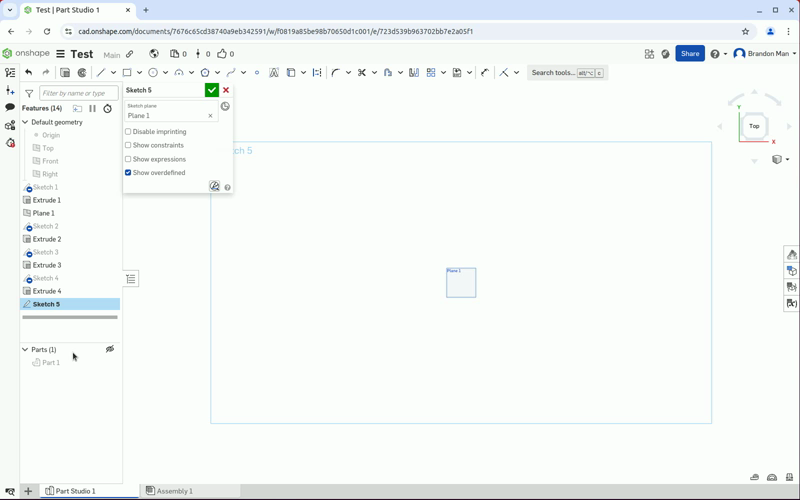
key(c)
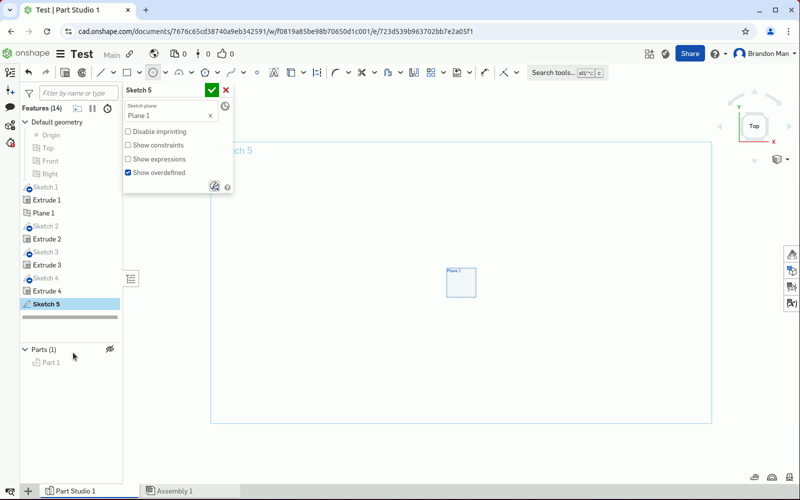
key_down(shift)
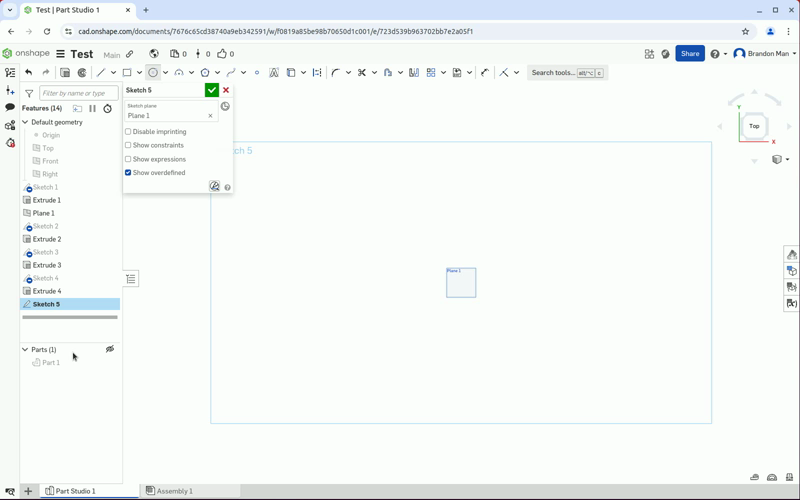
mouse_move(570, 250)
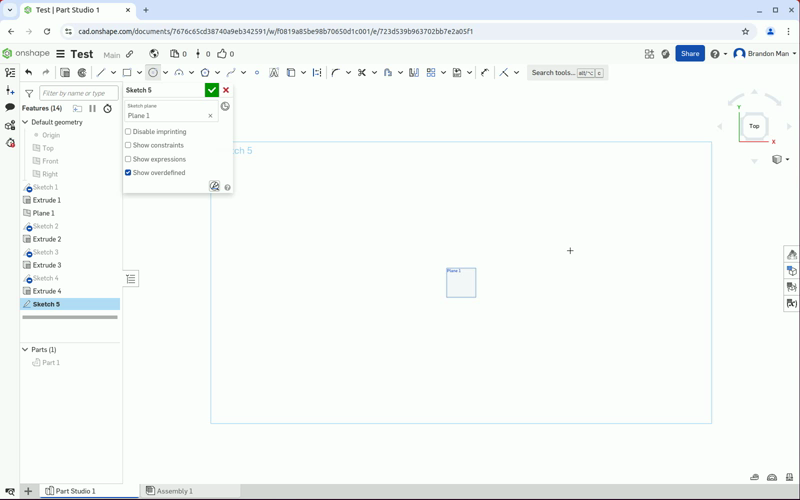
click(570, 250)
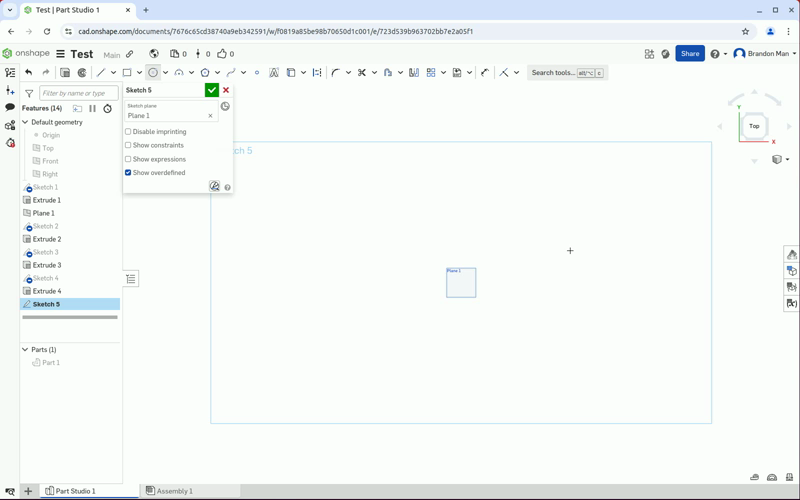
key_up(shift)
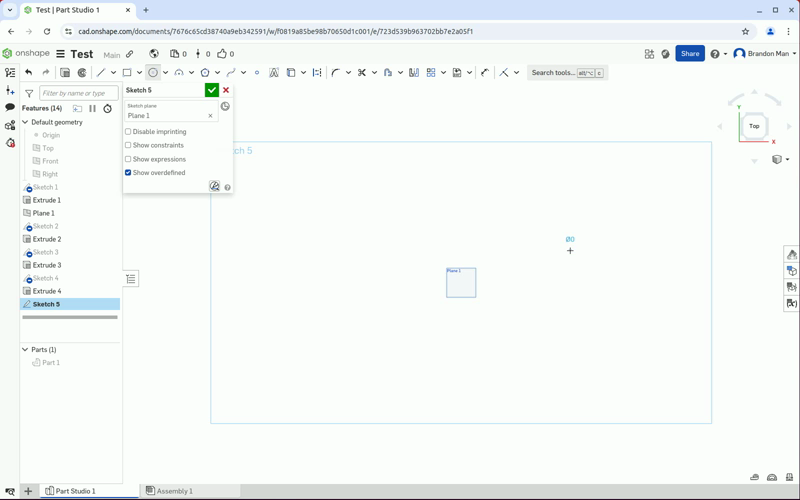
mouse_move(572, 250)
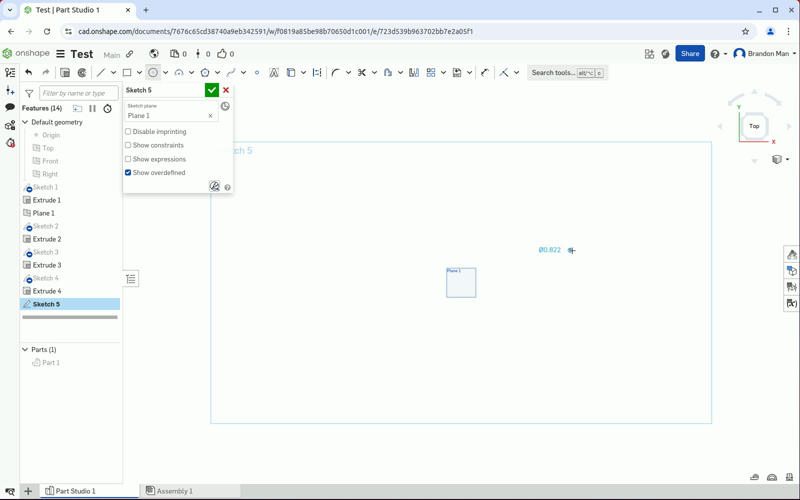
scroll(6)
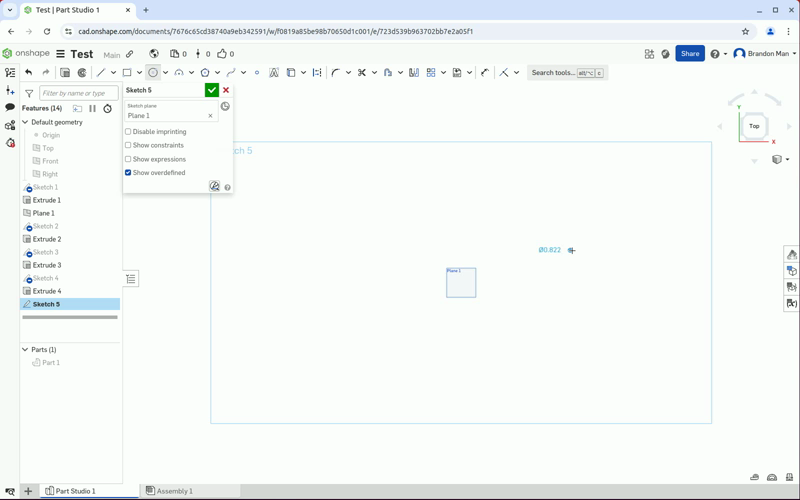
scroll(6)
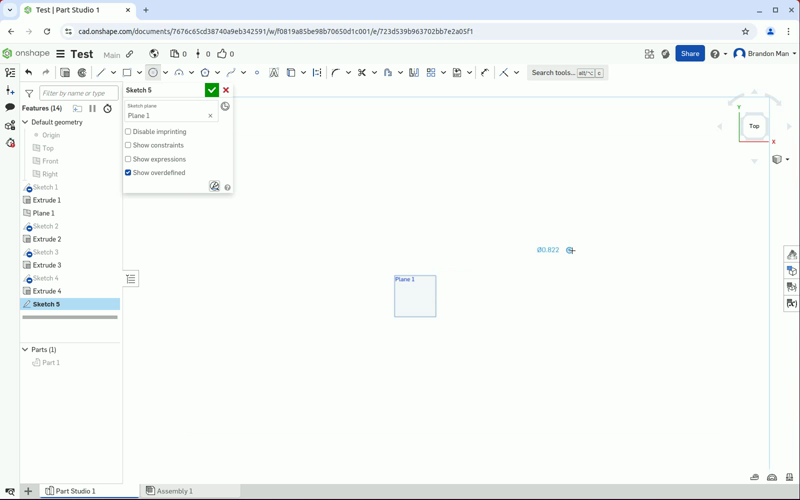
scroll(6)
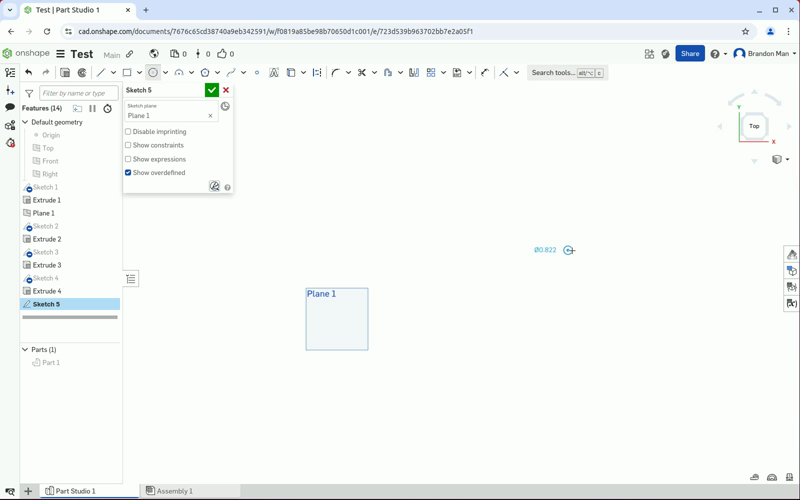
scroll(6)
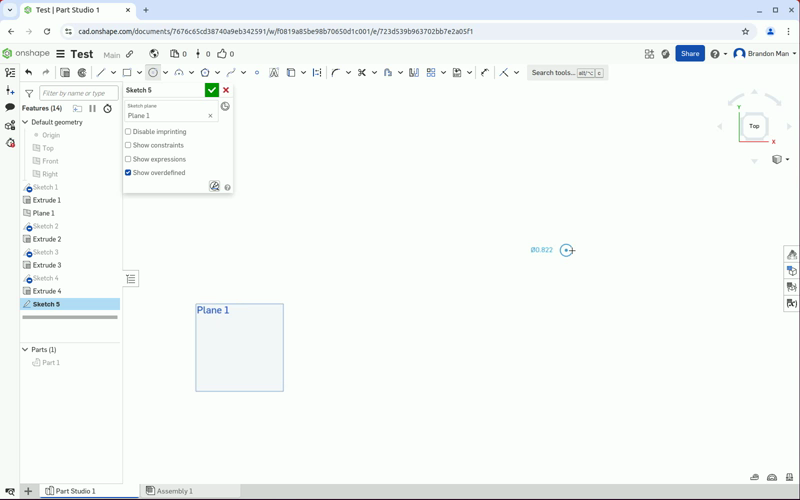
scroll(6)
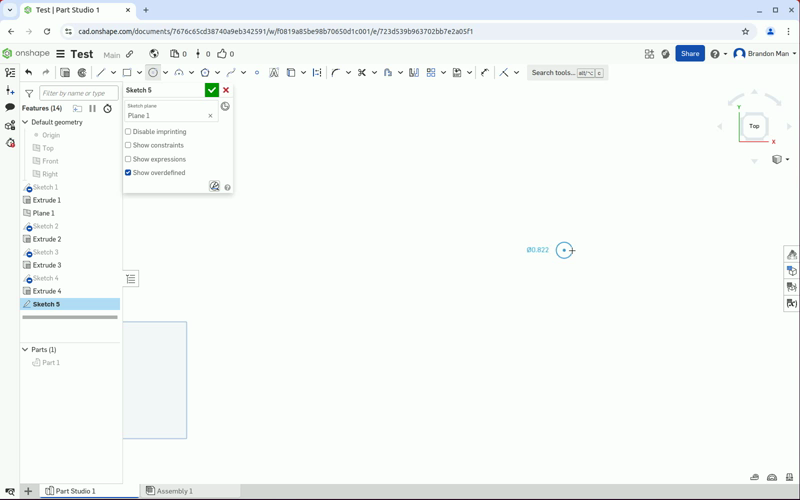
scroll(6)
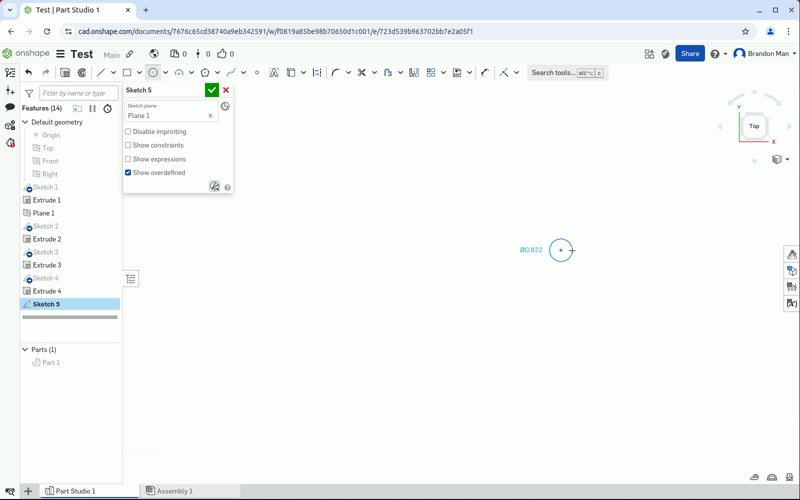
scroll(6)
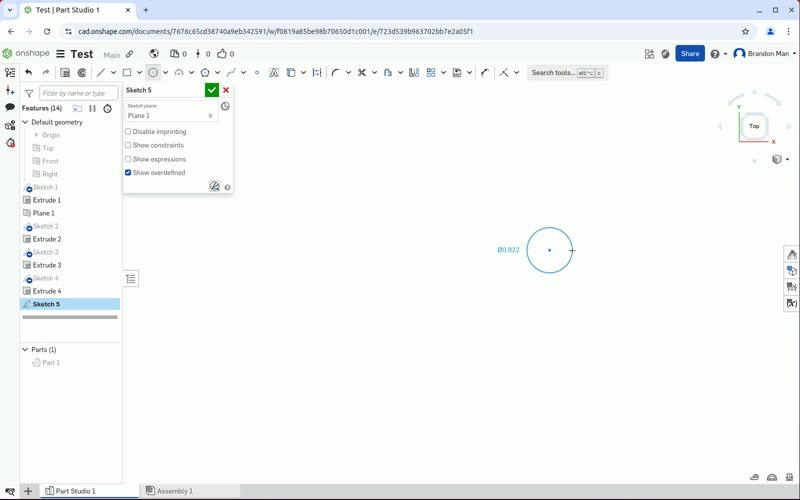
click(572, 250)
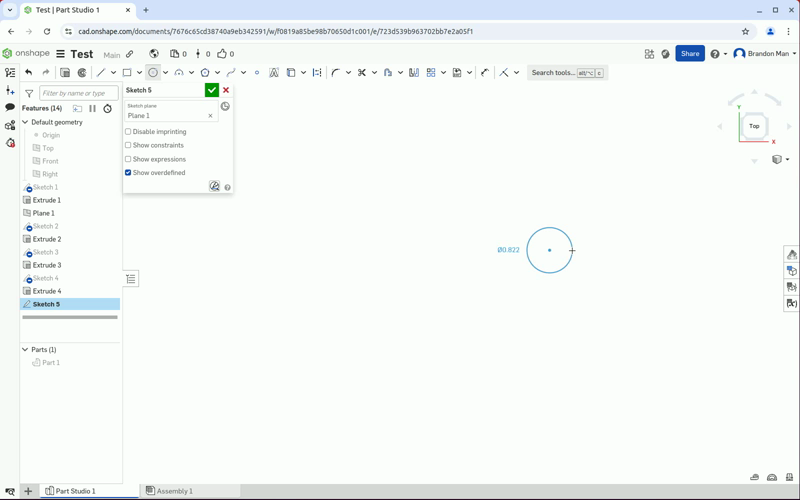
scroll(-6)
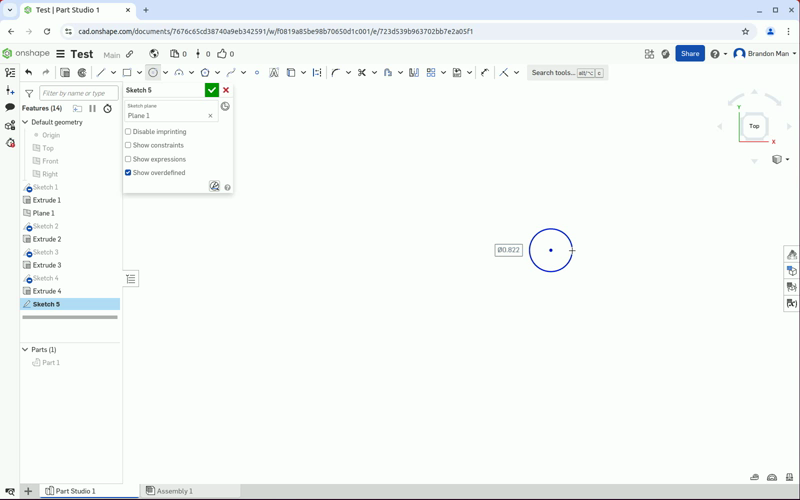
scroll(-6)
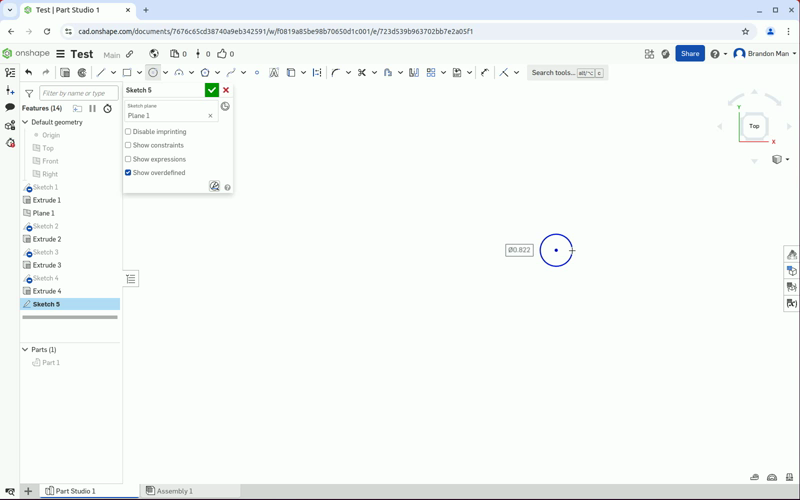
scroll(-6)
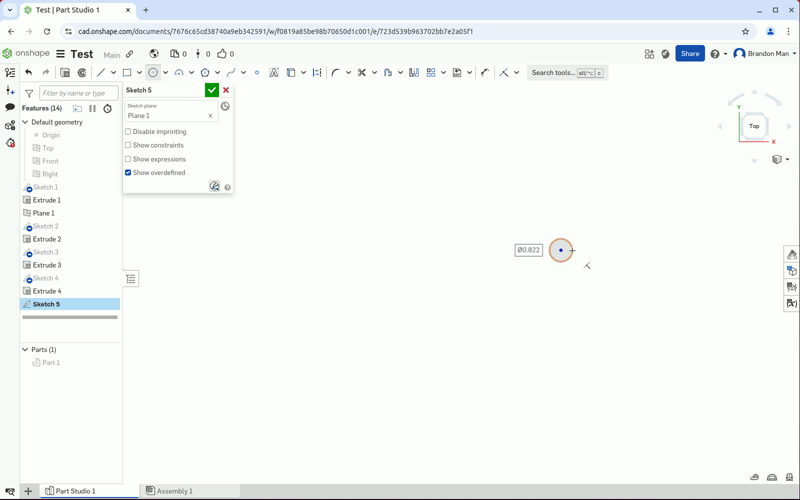
scroll(-6)
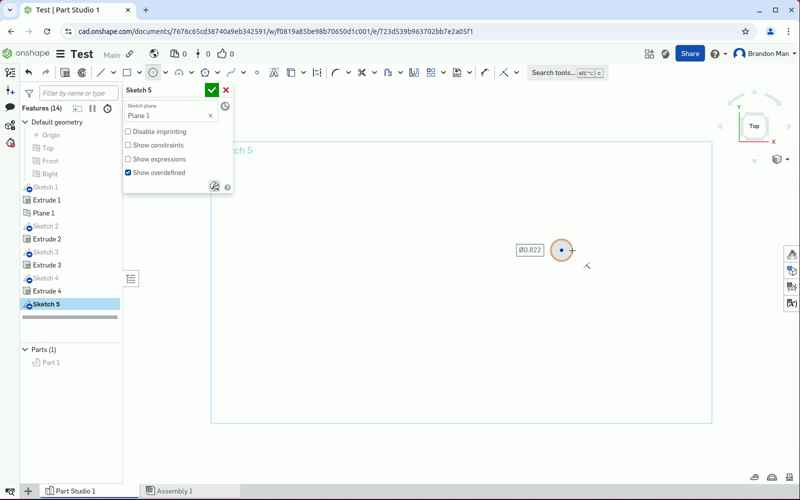
scroll(-6)
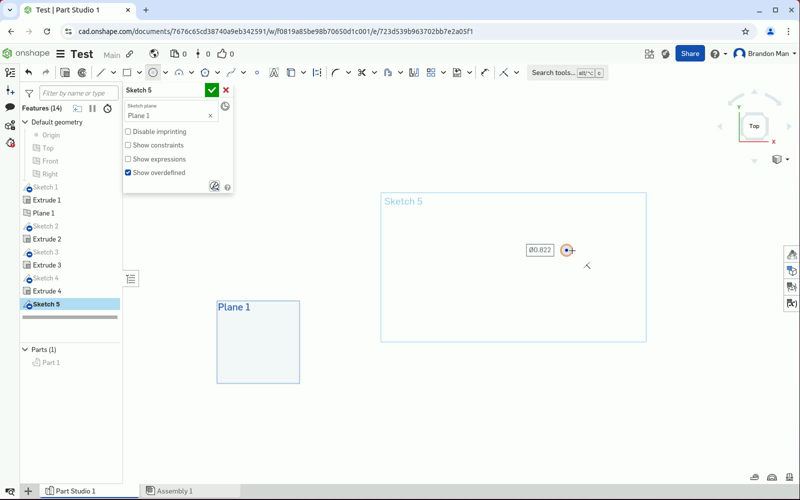
scroll(-6)
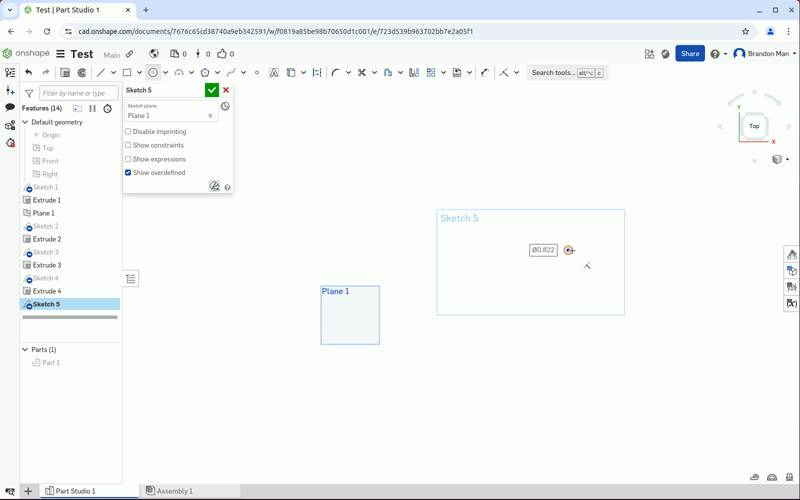
scroll(-6)
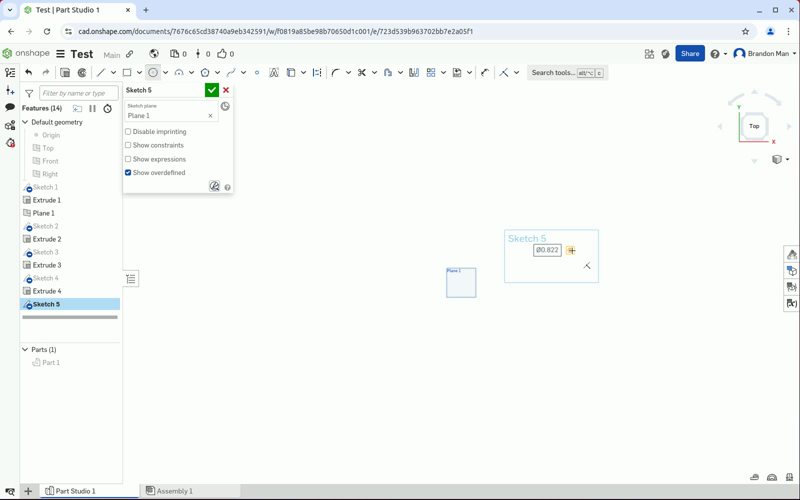
key(esc)
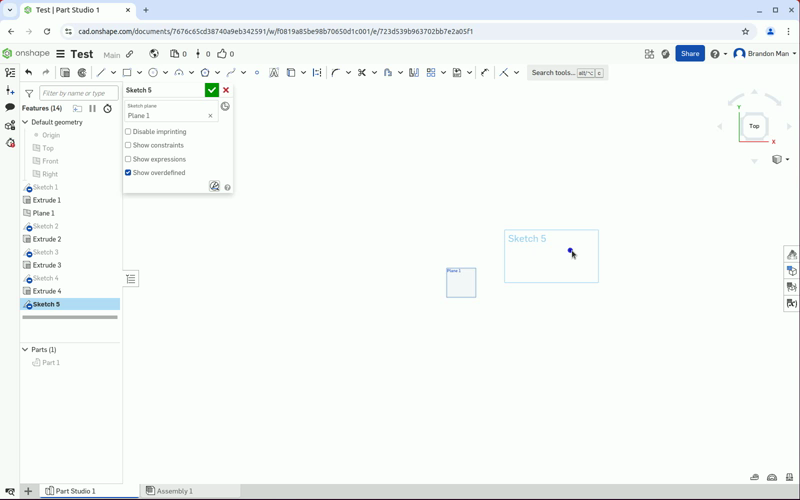
mouse_move(570, 250)
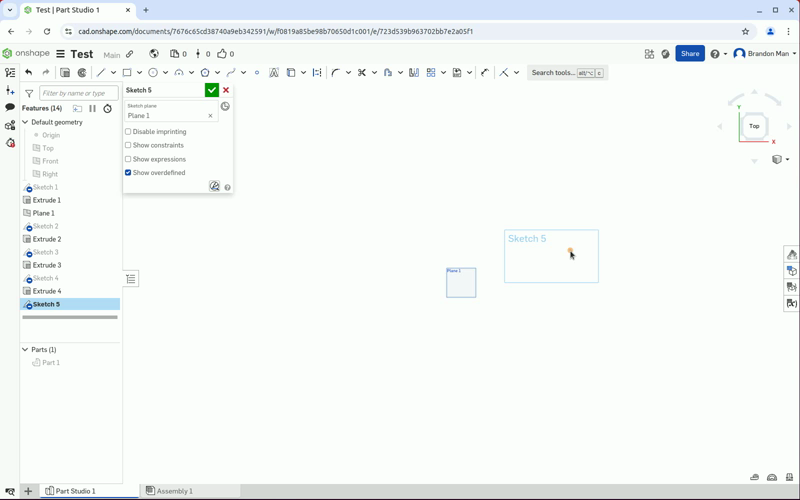
scroll(6)
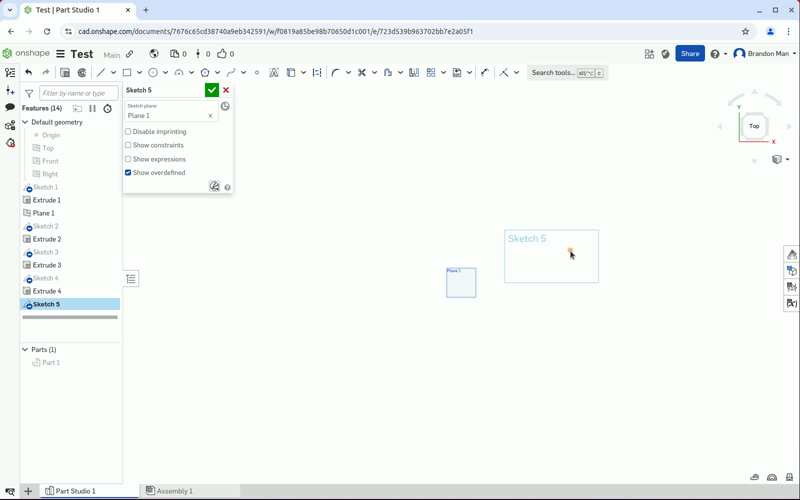
scroll(6)
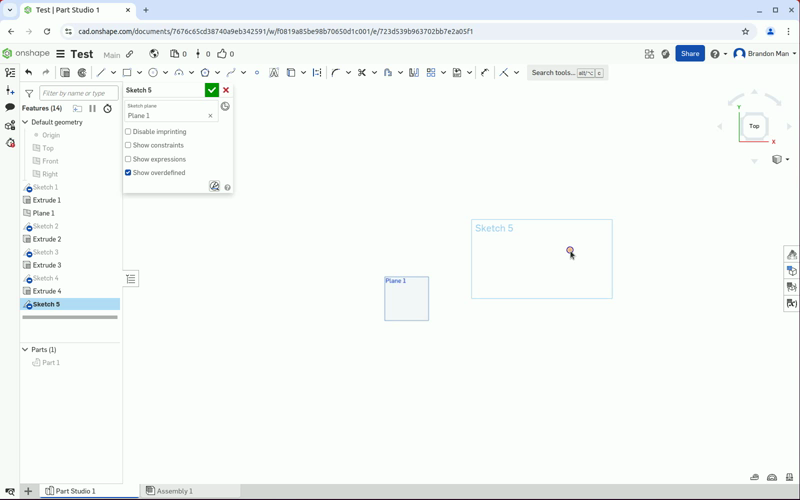
scroll(6)
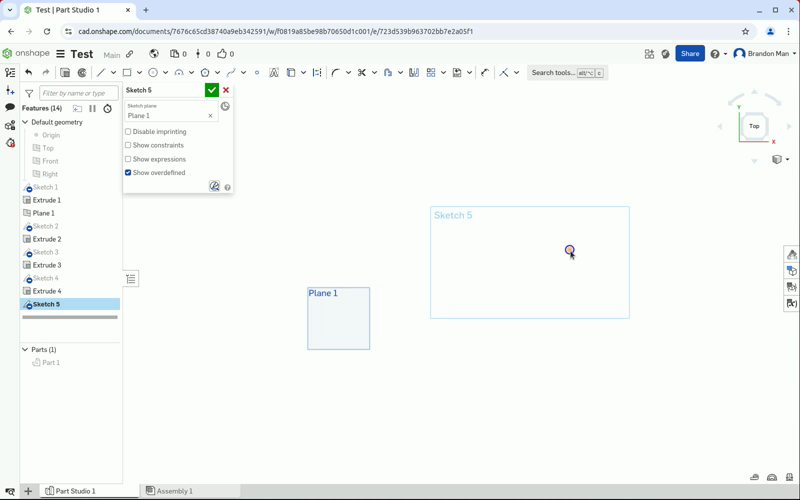
scroll(6)
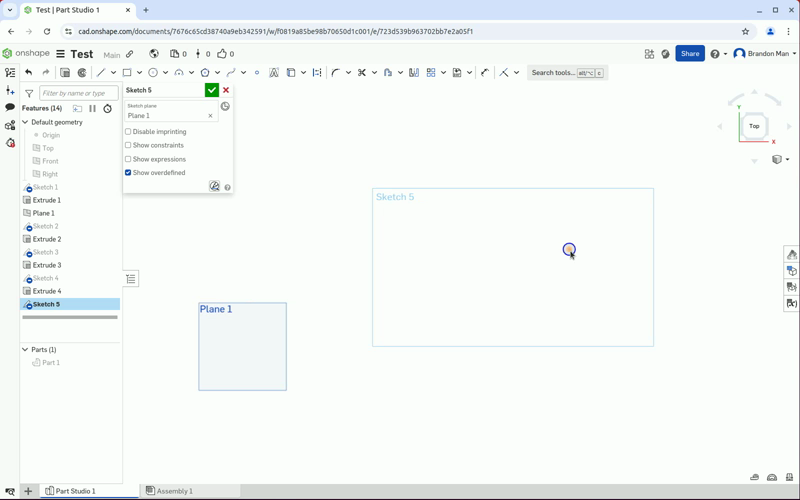
scroll(6)
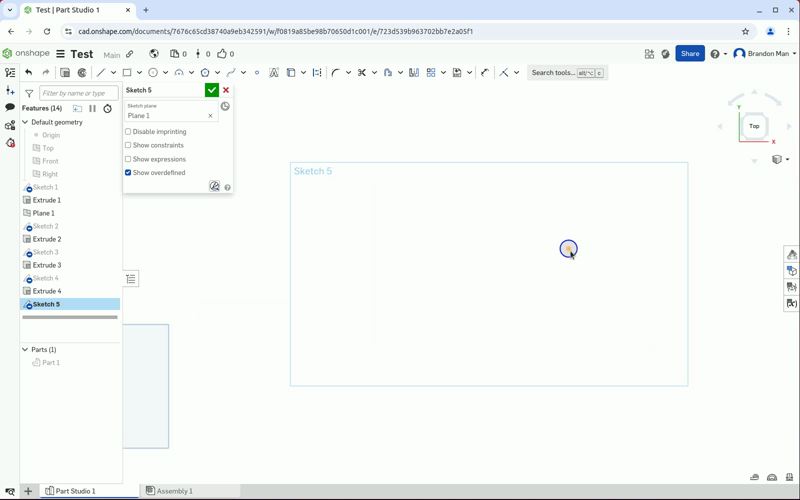
scroll(6)
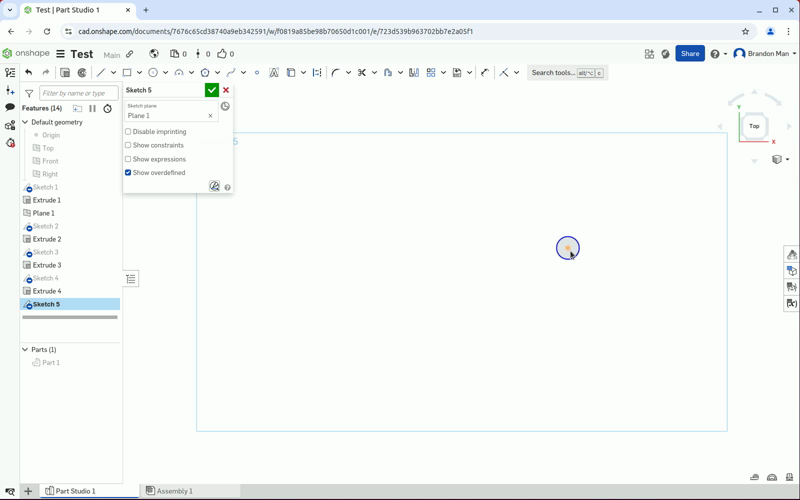
scroll(6)
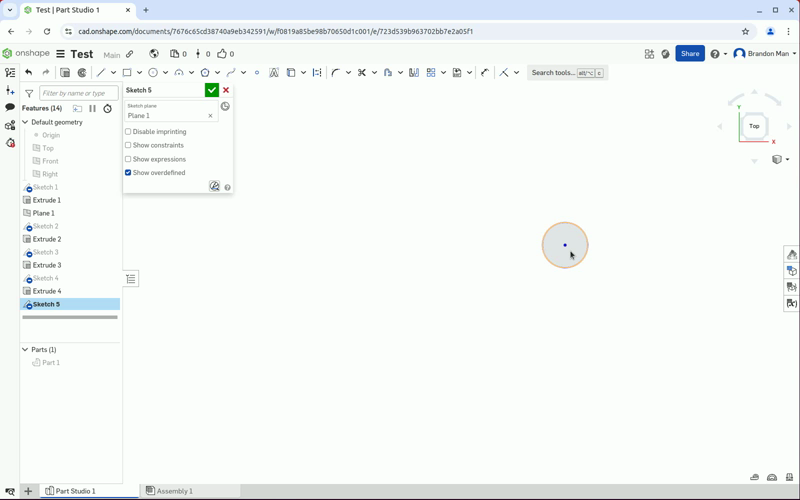
click(570, 250)
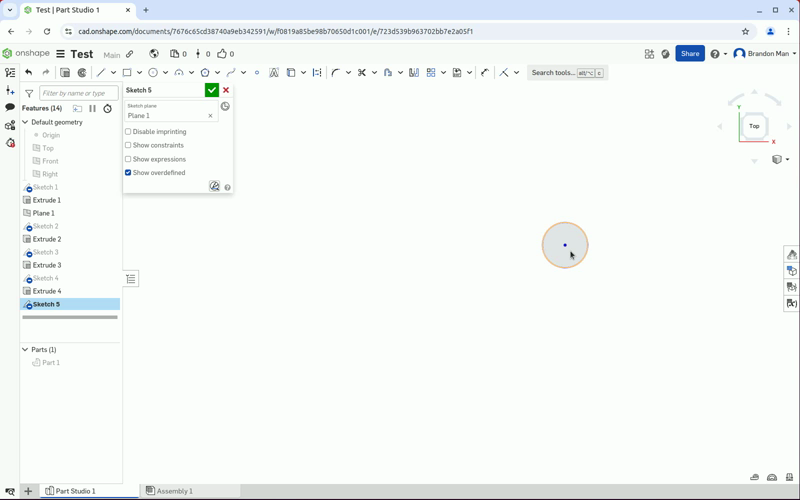
scroll(-6)
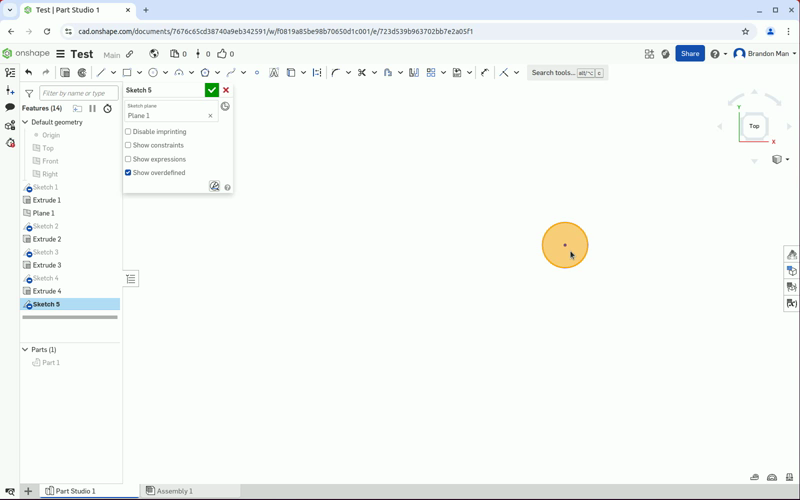
scroll(-6)
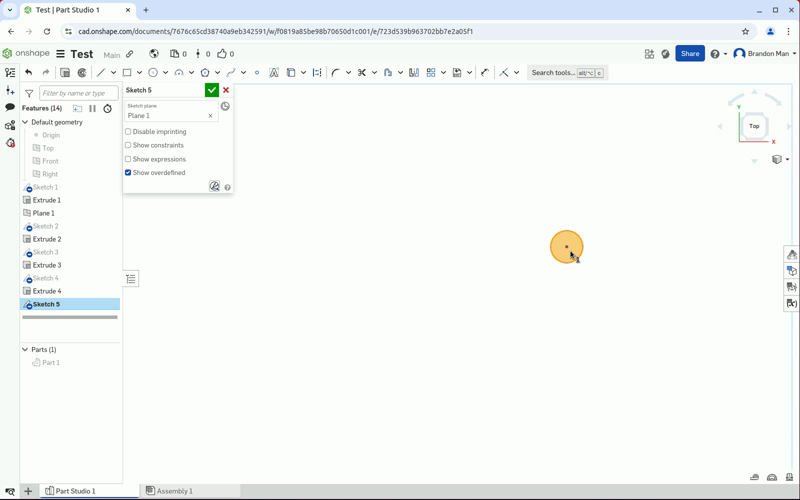
scroll(-6)
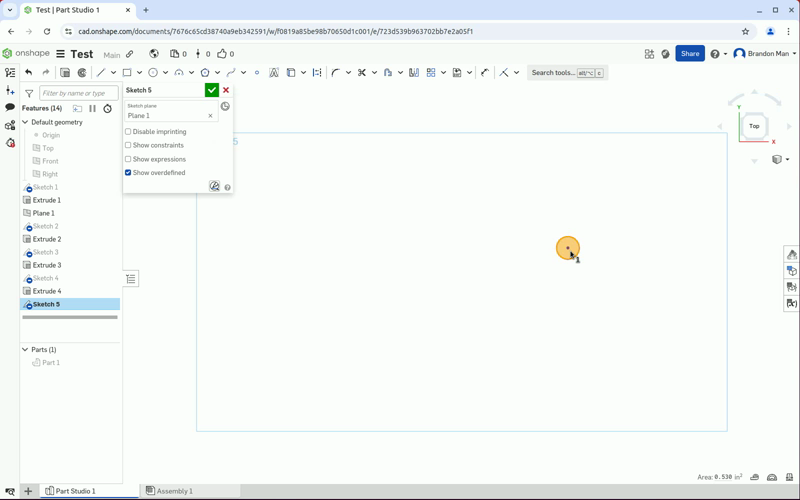
scroll(-6)
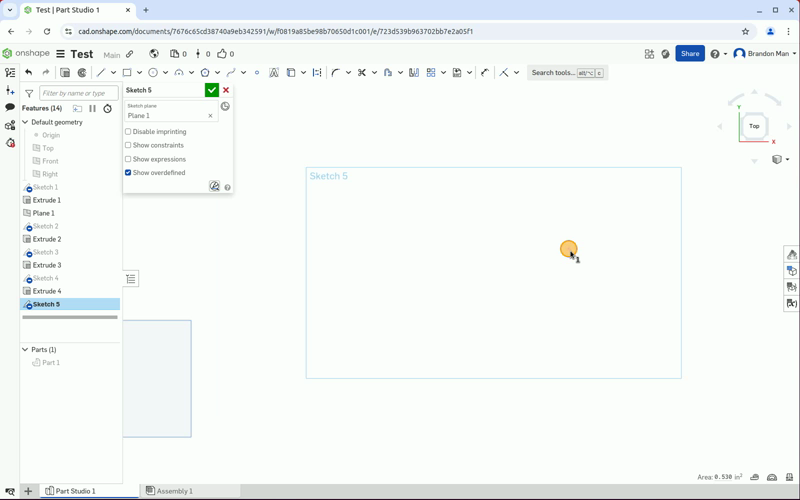
scroll(-6)
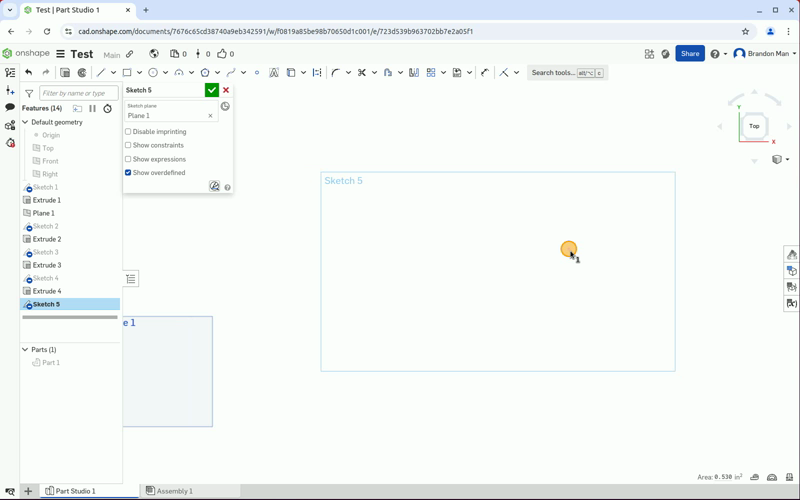
scroll(-6)
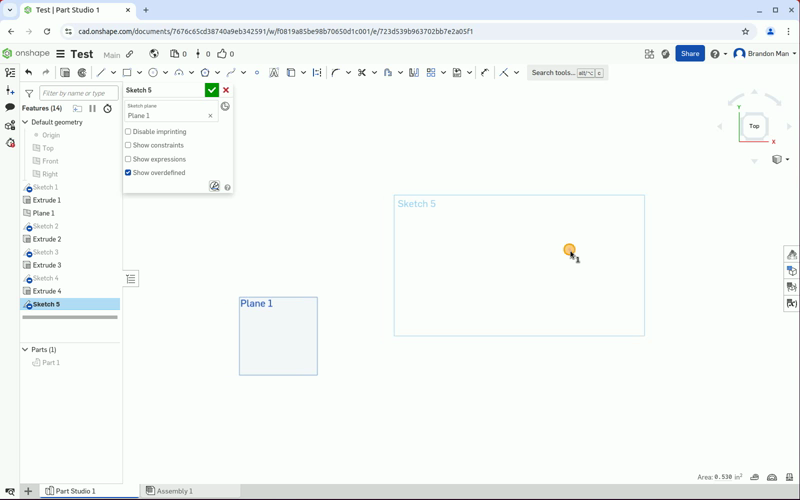
scroll(-6)
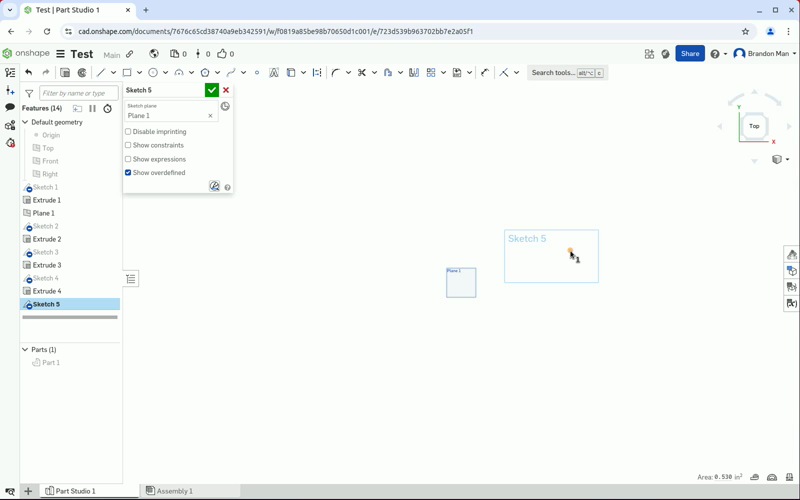
mouse_move(73, 352)
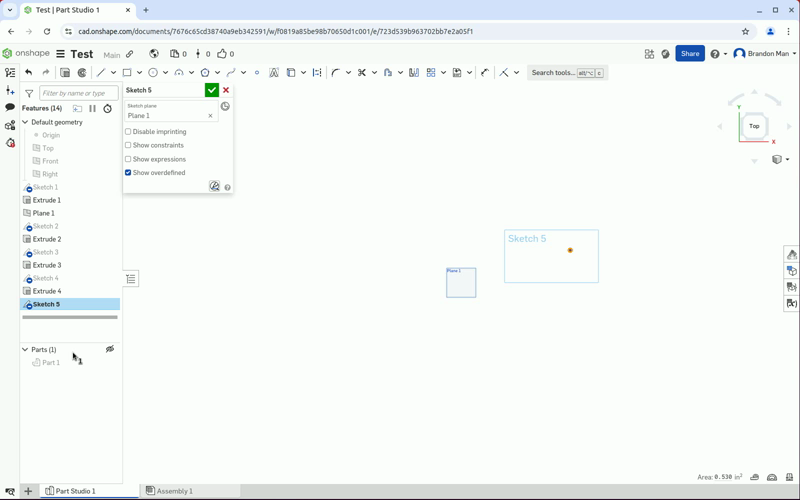
key(shift+y)
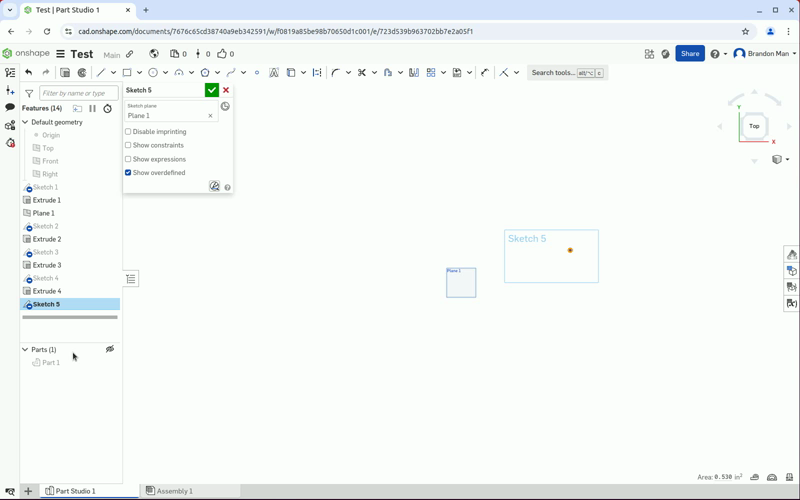
key(shift+e)
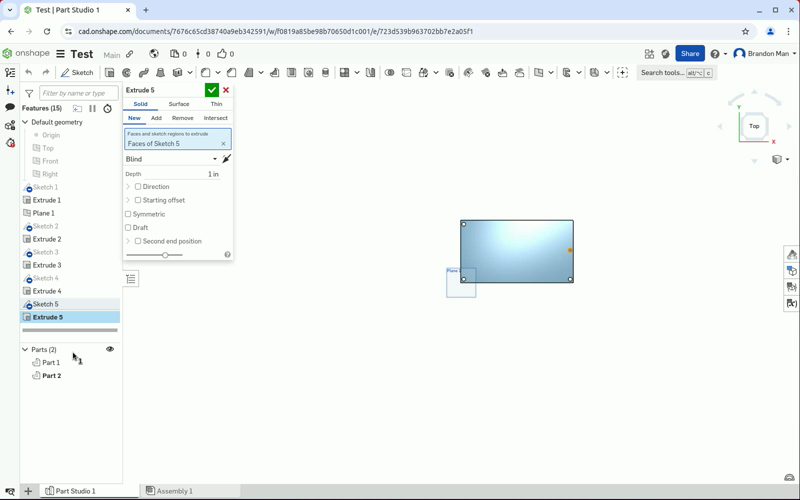
mouse_move(143, 106)
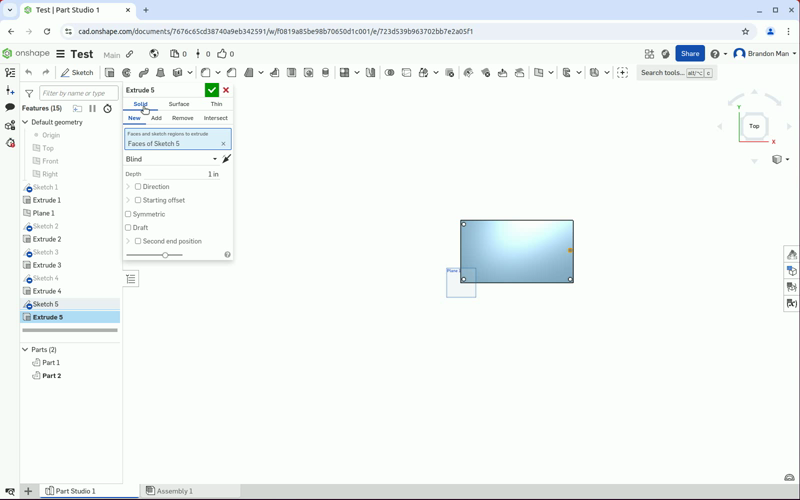
click(143, 106)
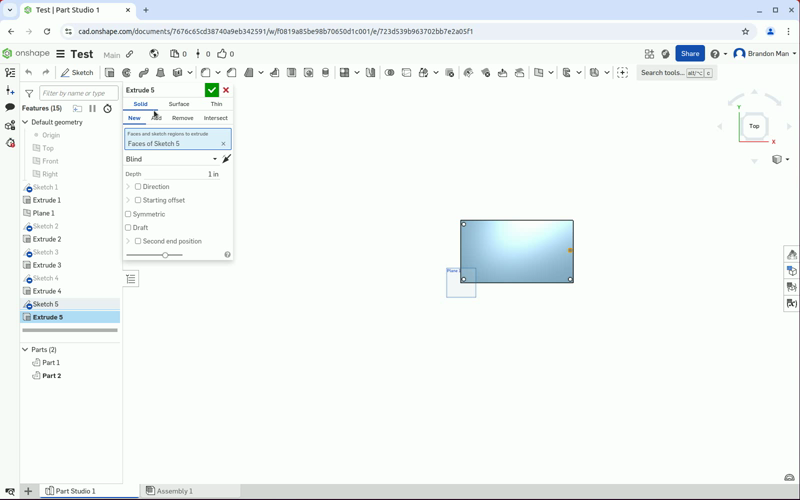
mouse_move(186, 120)
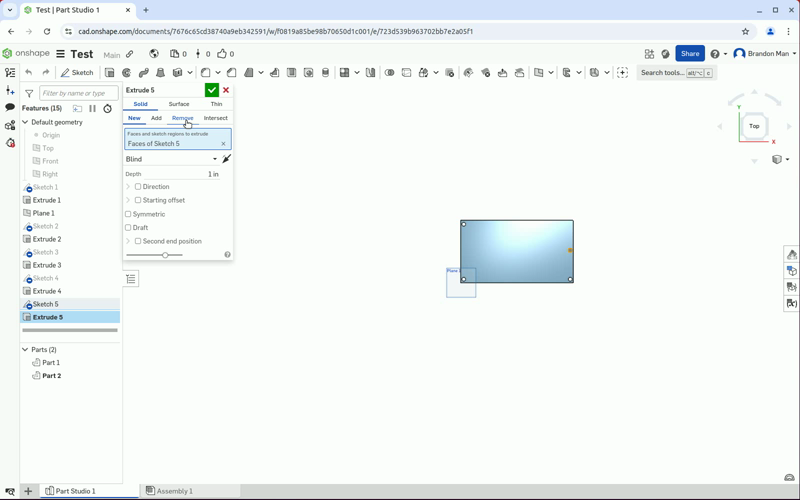
click(186, 120)
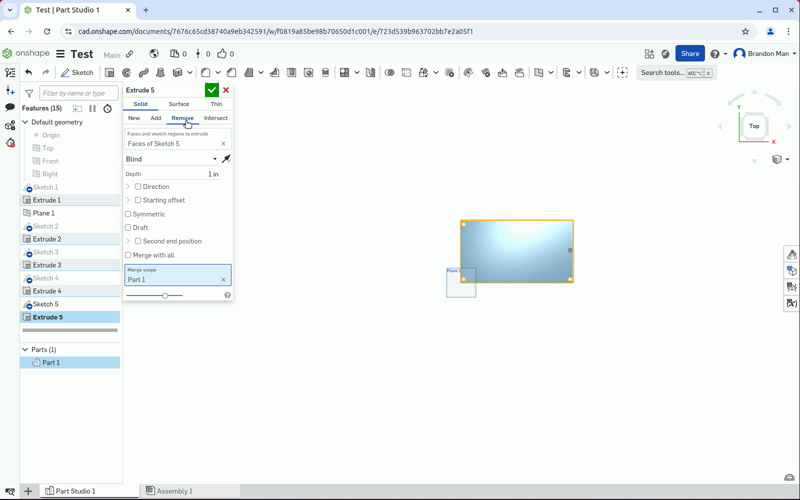
key(tab, 4)
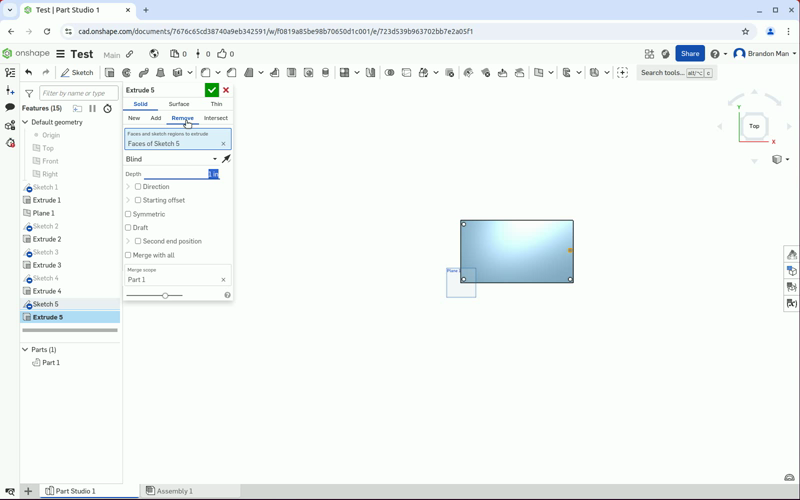
text(4.333)
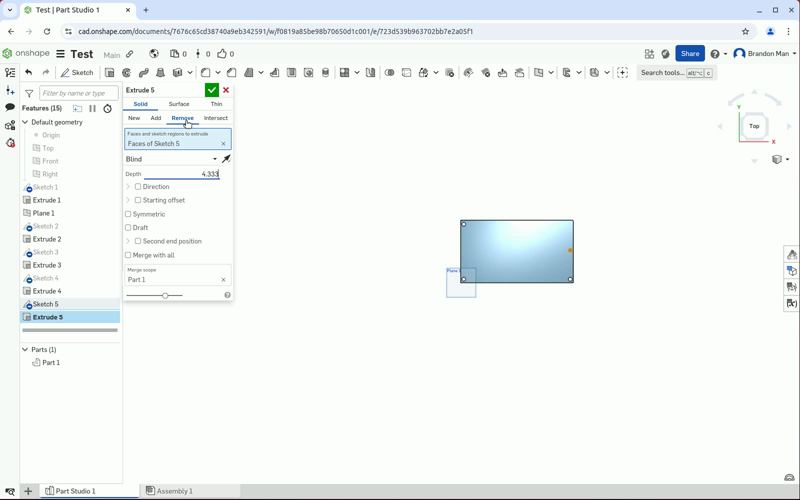
key(tab, 6)
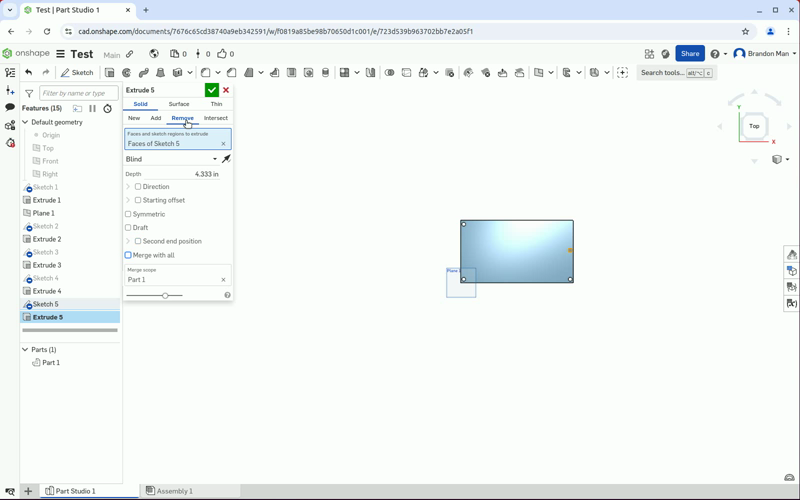
key(space)
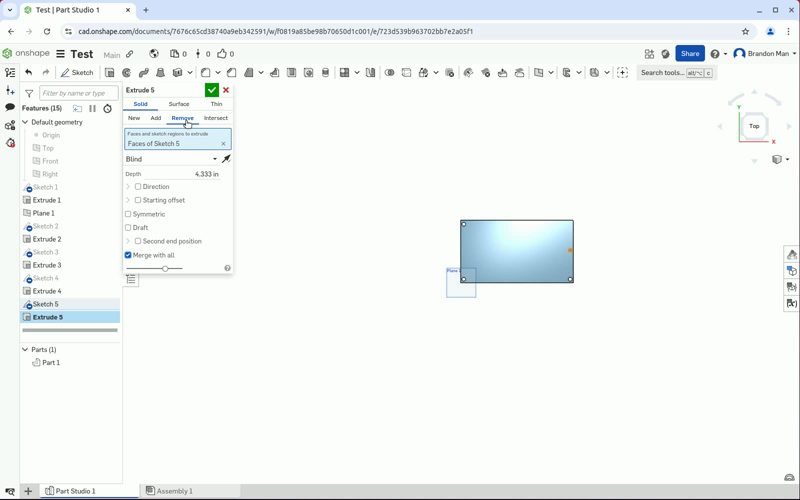
key(enter)
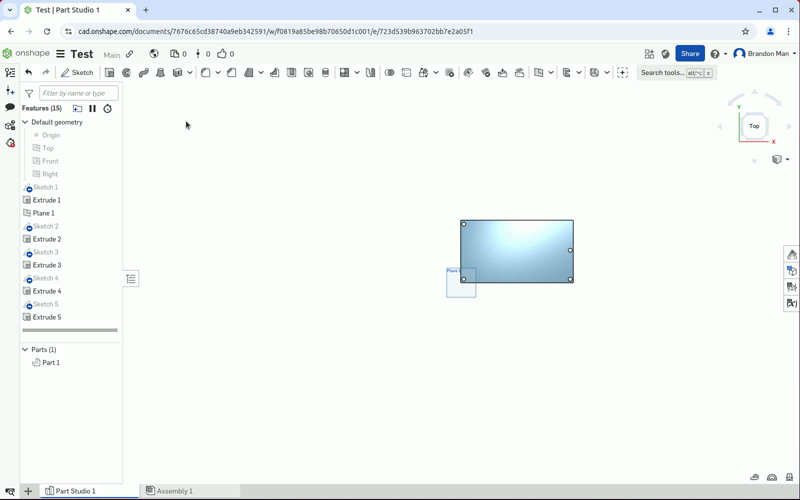
key(shift+h)
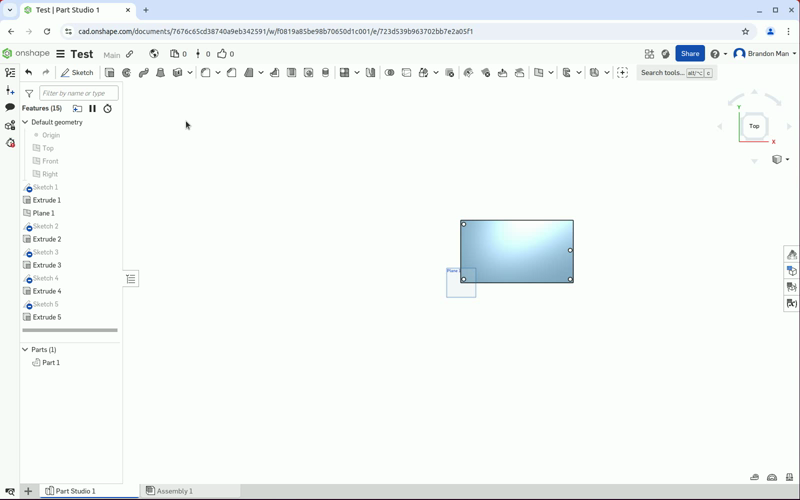
key(shift+h)
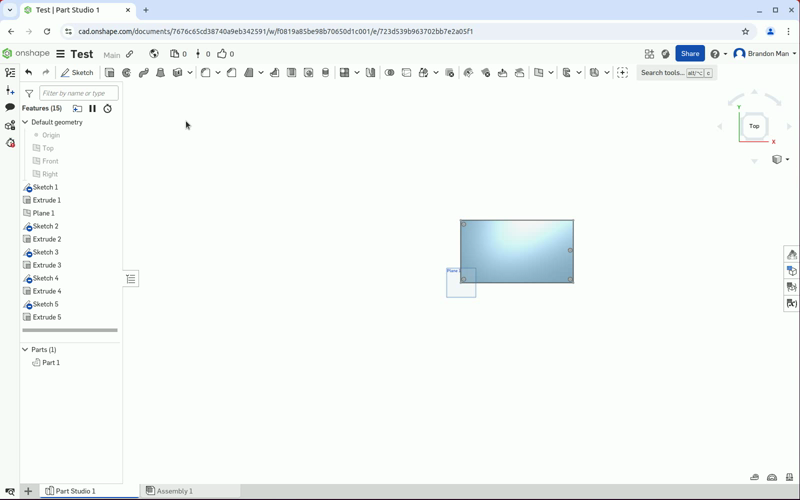
key(shift+7)
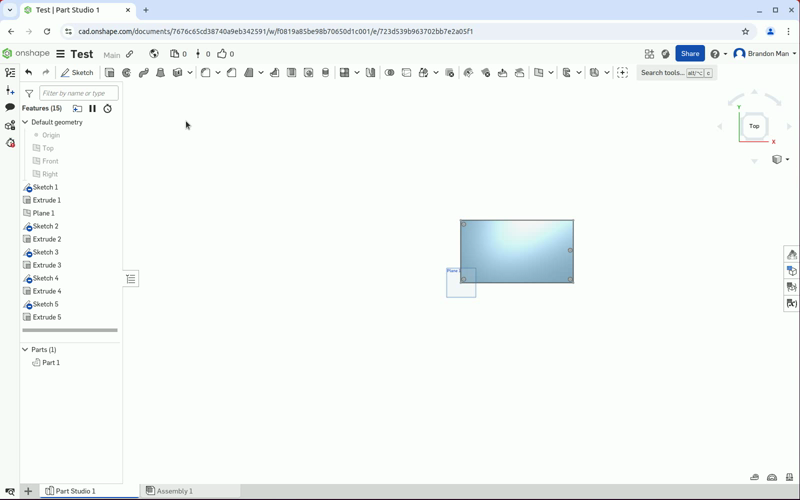
key(up, 3)
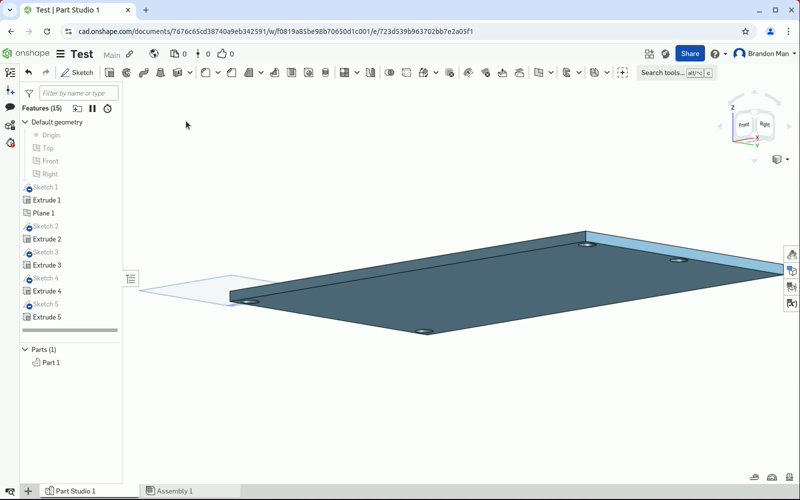
key(left, 3)
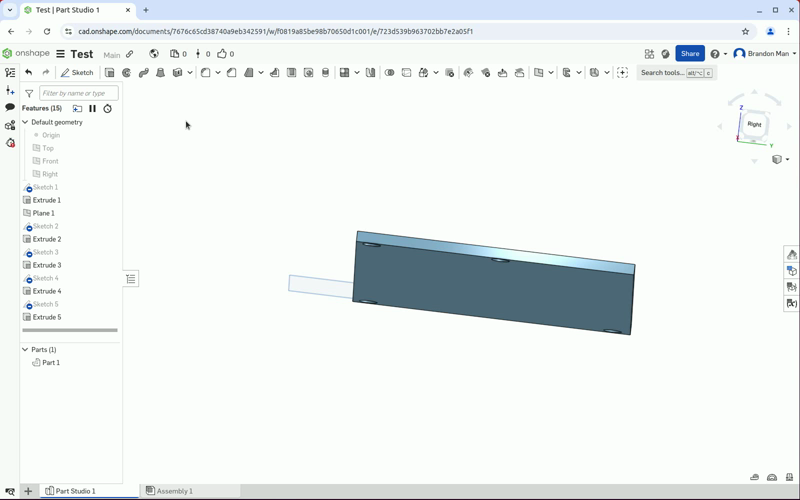
key(right, 3)
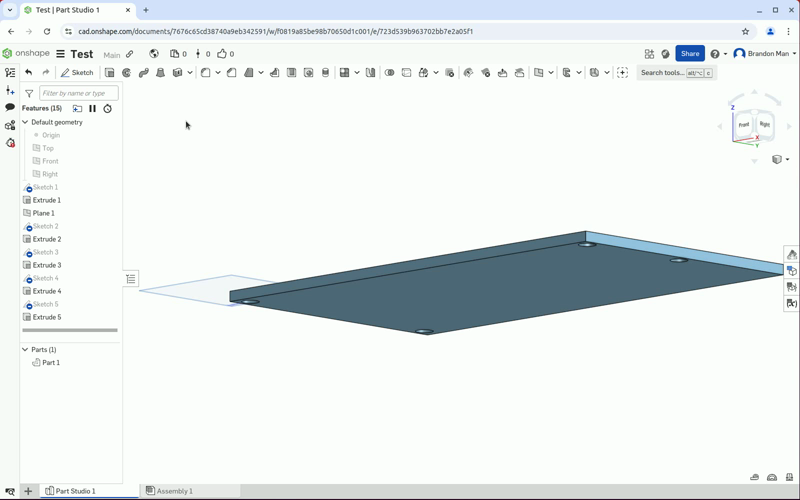
key(down, 3)
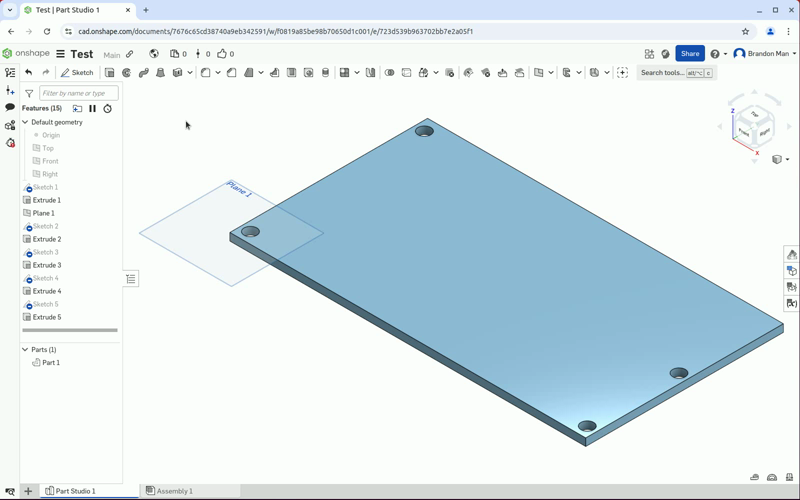
mouse_move(73, 189)
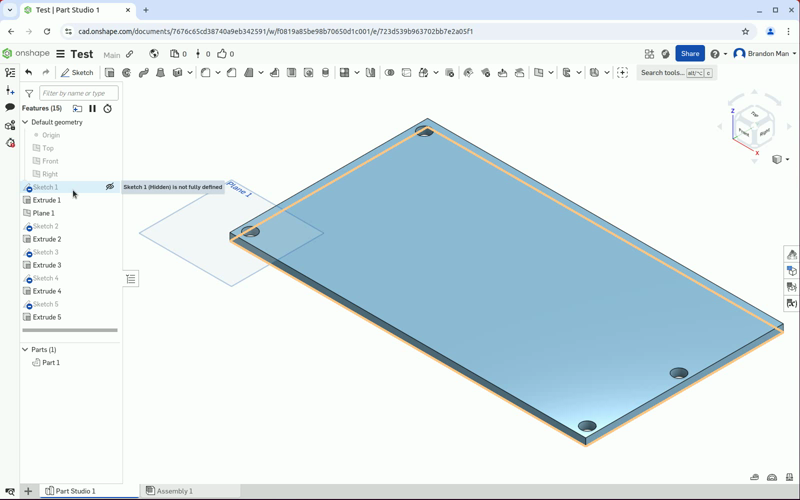
click(73, 189)